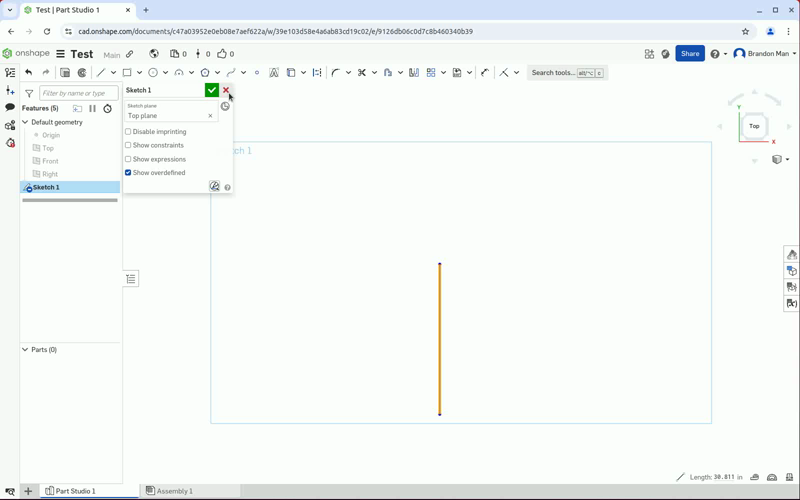
key(shift+h)
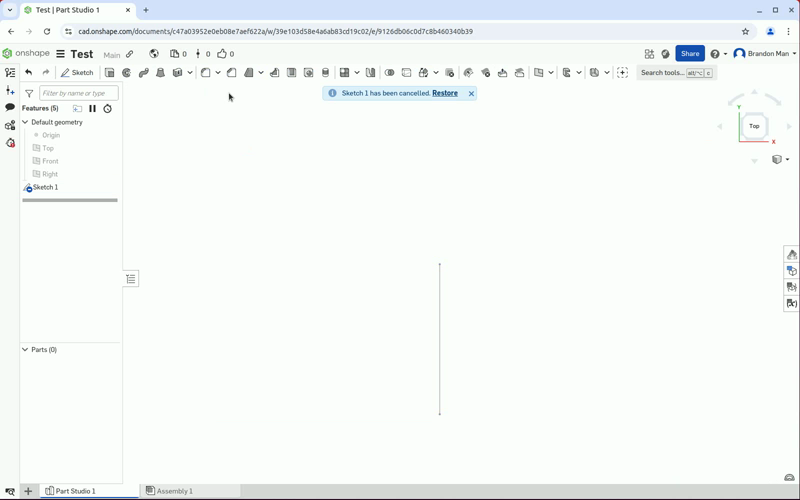
key(shift+s)
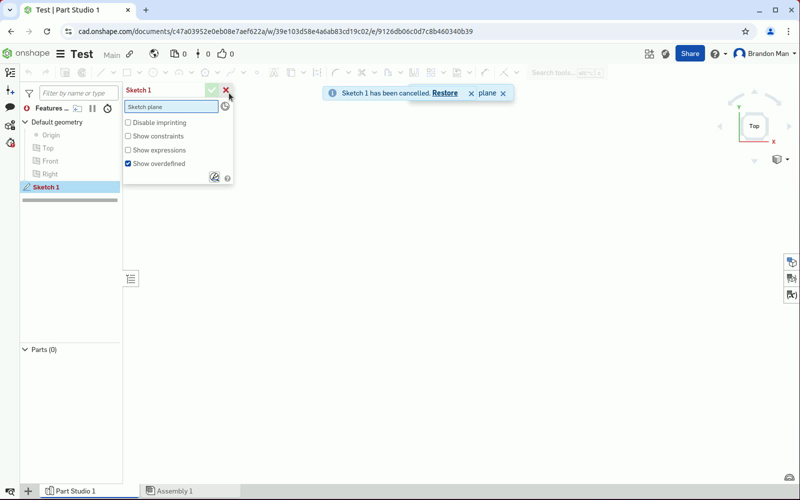
mouse_move(73, 150)
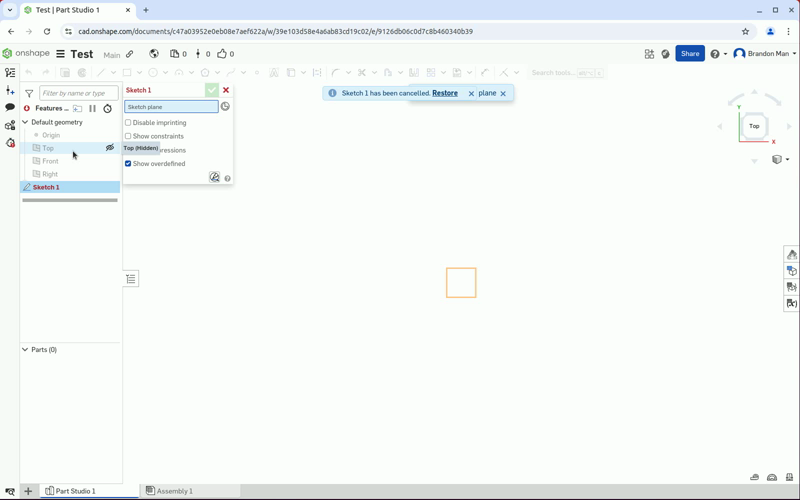
click(73, 150)
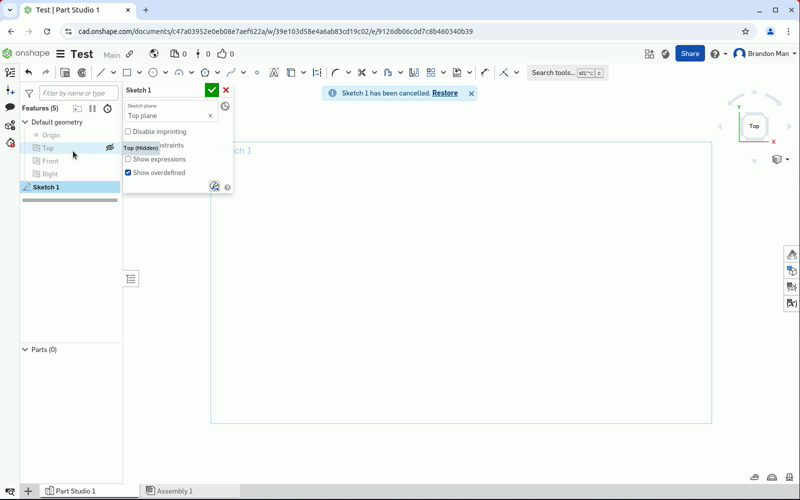
mouse_move(73, 352)
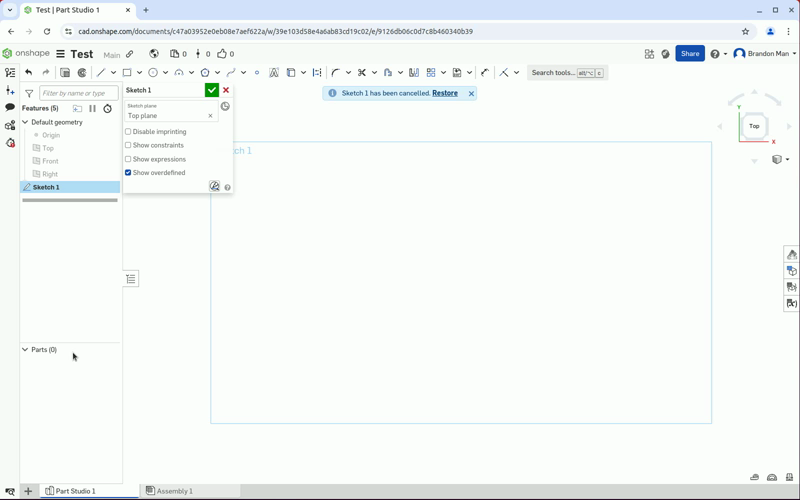
key(y)
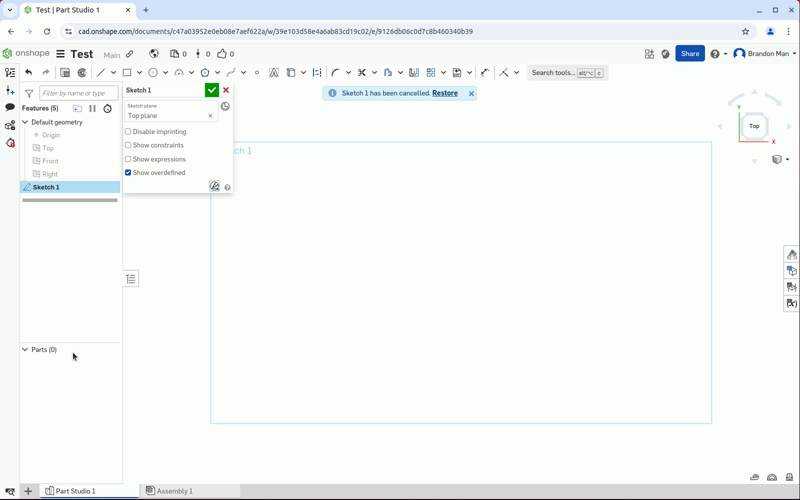
key(l)
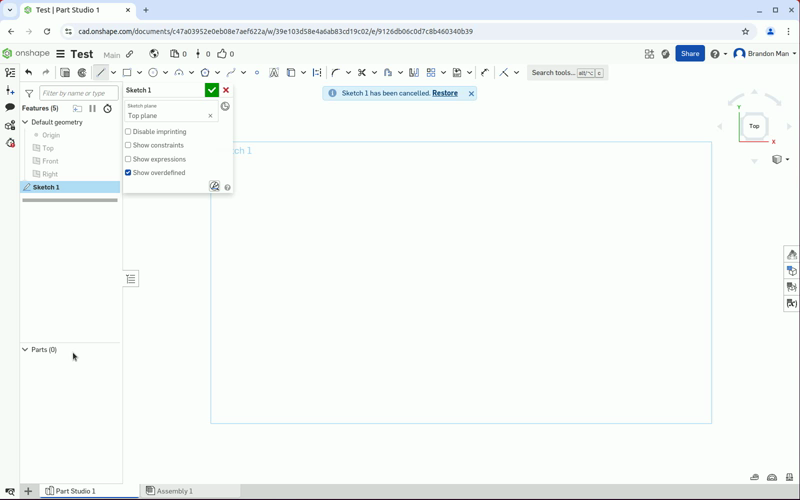
key_down(shift)
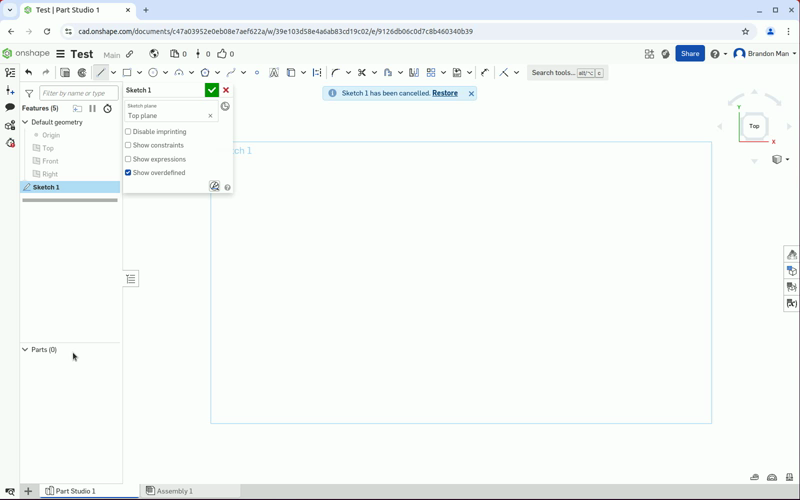
mouse_move(389, 355)
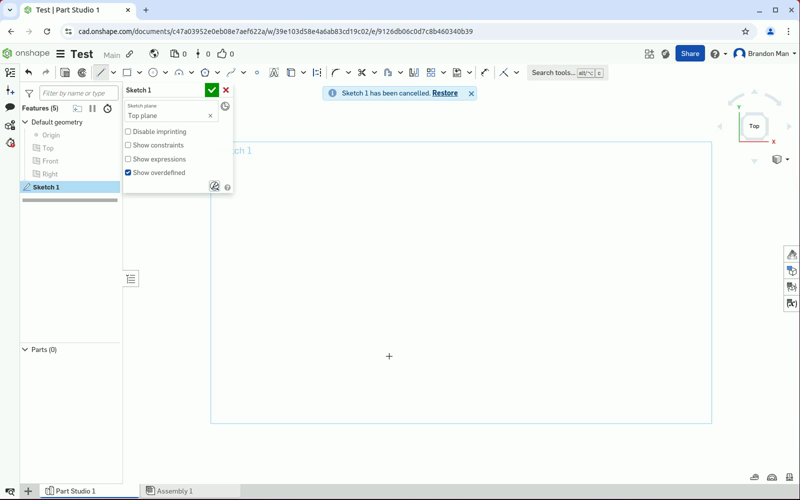
click(389, 355)
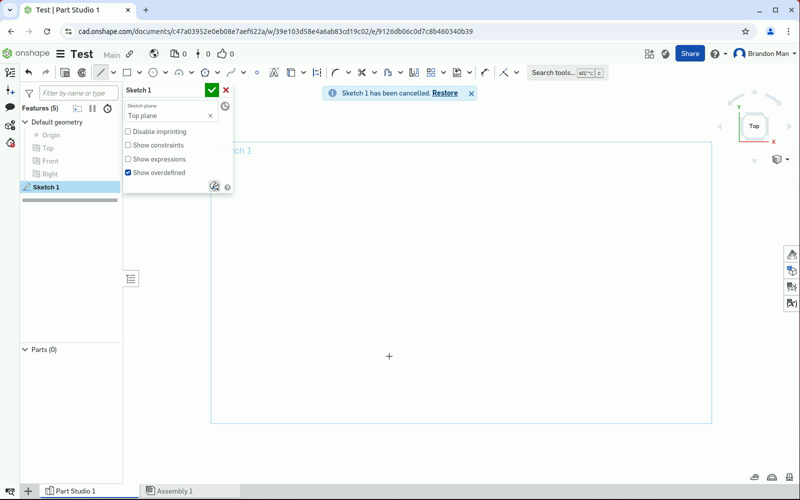
key_up(shift)
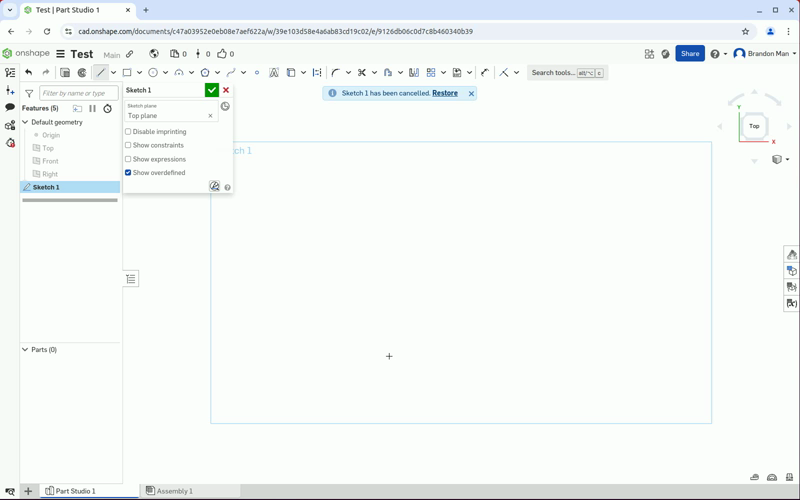
key_down(shift)
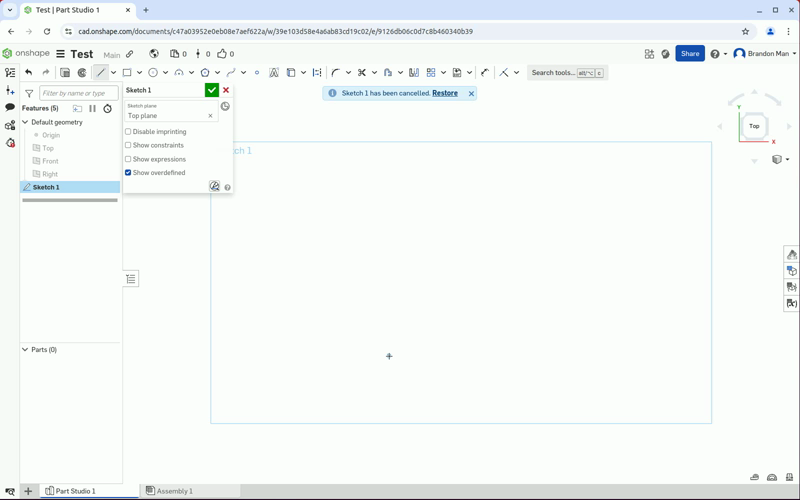
mouse_move(503, 324)
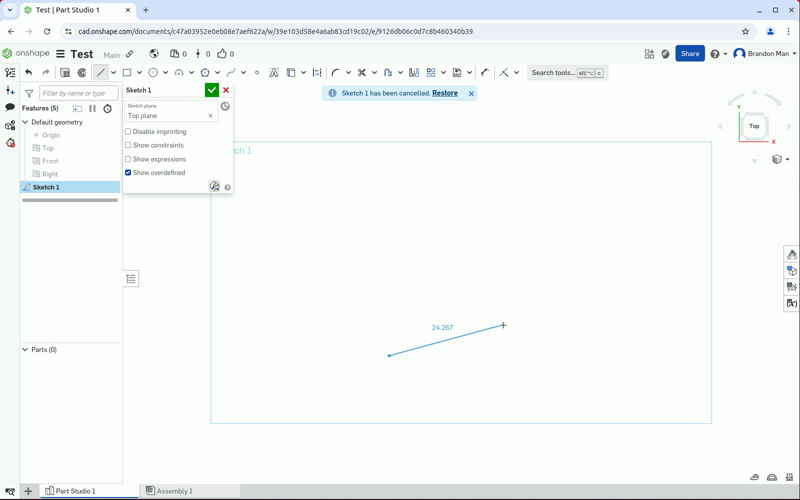
click(503, 324)
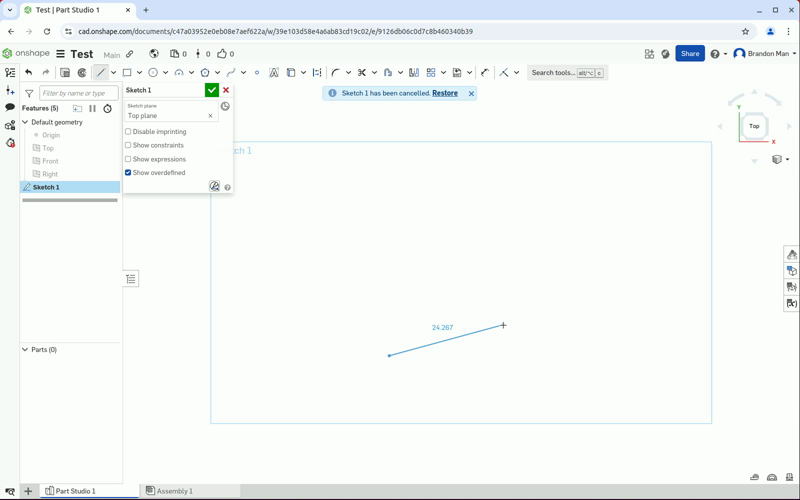
key_up(shift)
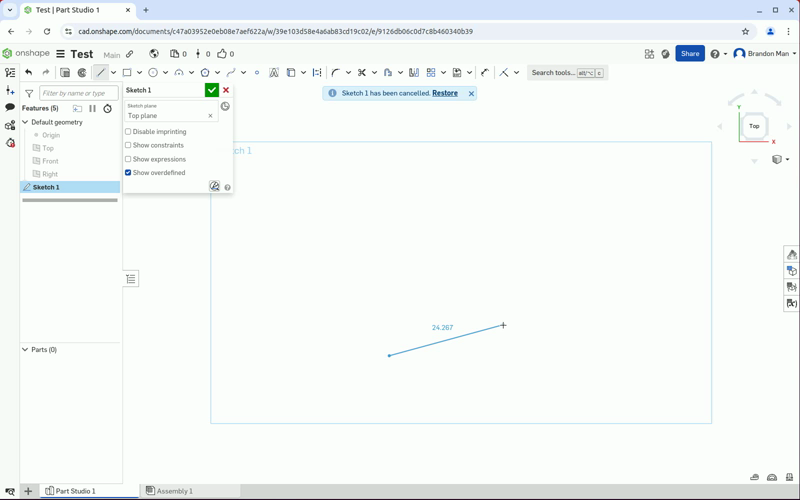
key_down(shift)
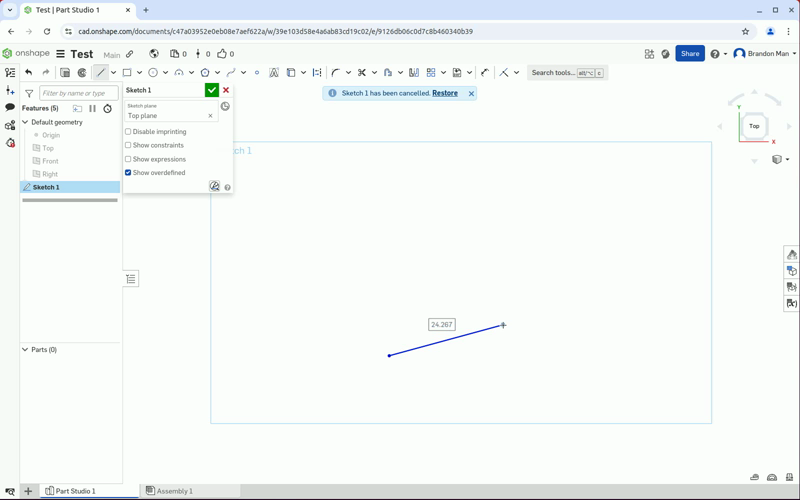
mouse_move(535, 241)
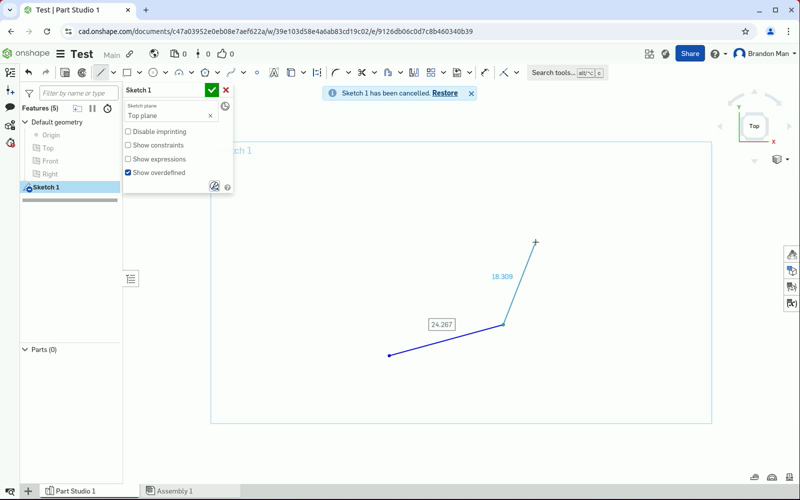
click(535, 241)
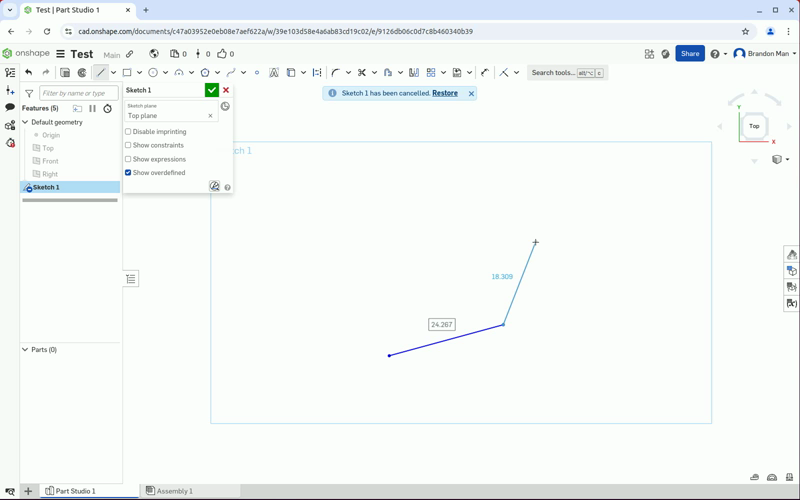
key_up(shift)
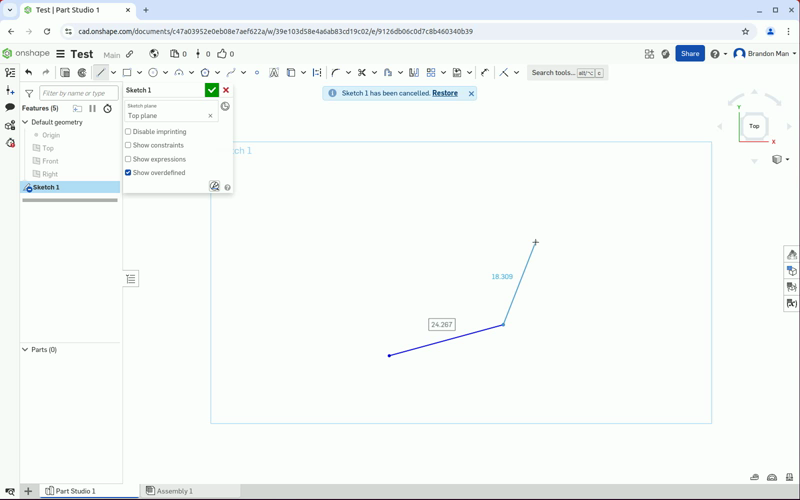
key_down(shift)
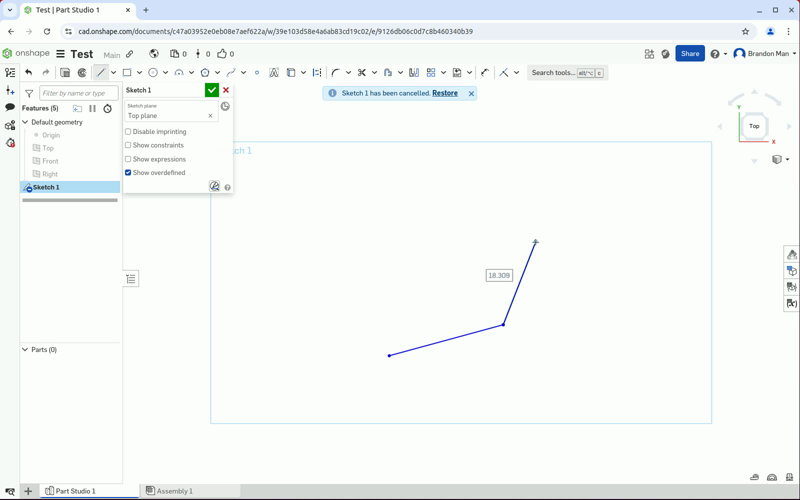
mouse_move(480, 172)
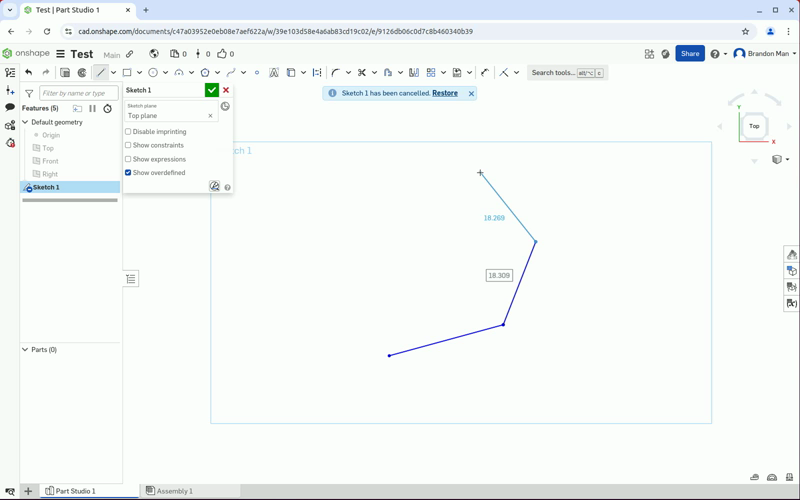
click(480, 172)
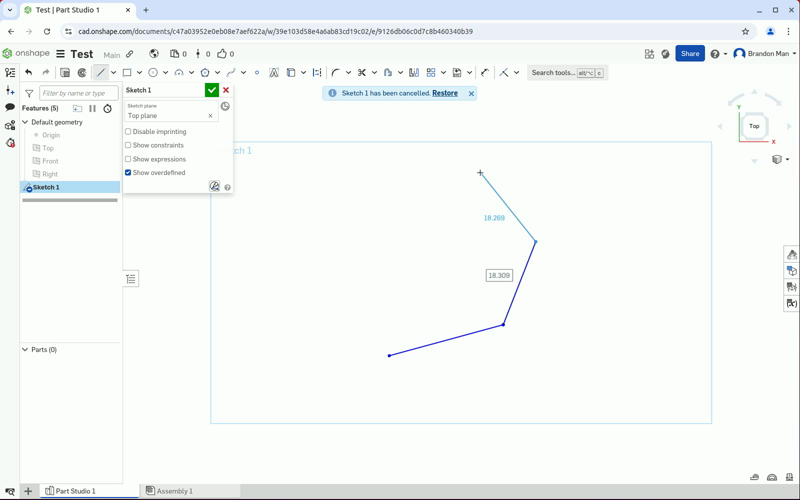
key_up(shift)
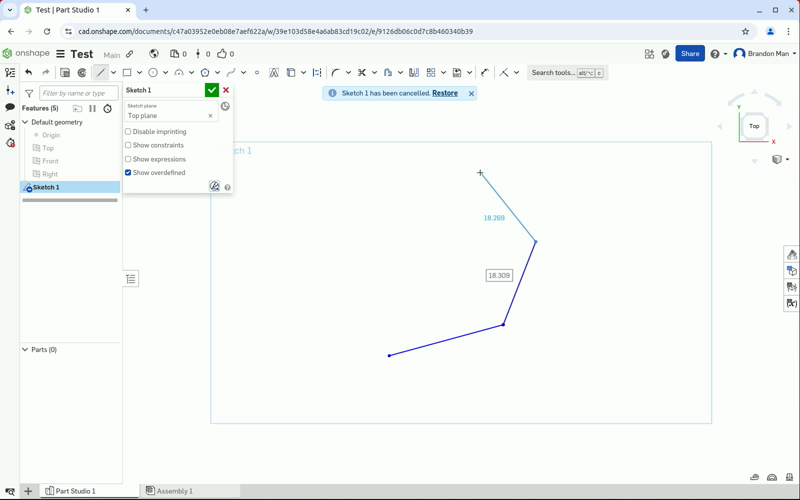
key_down(shift)
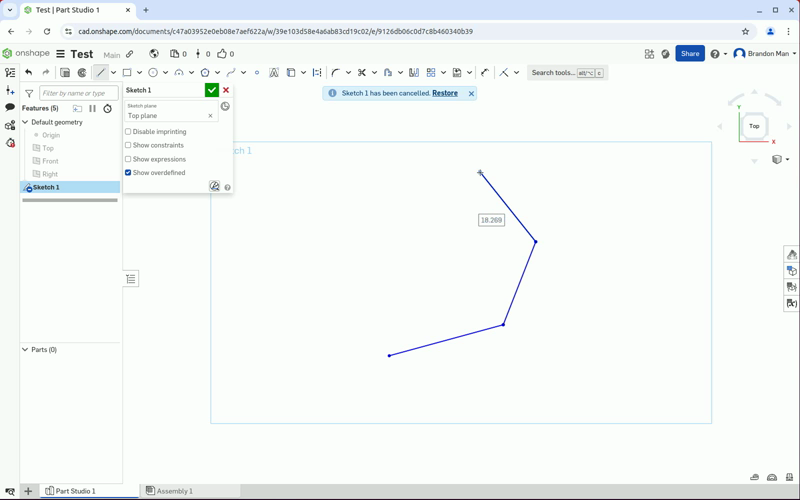
mouse_move(389, 245)
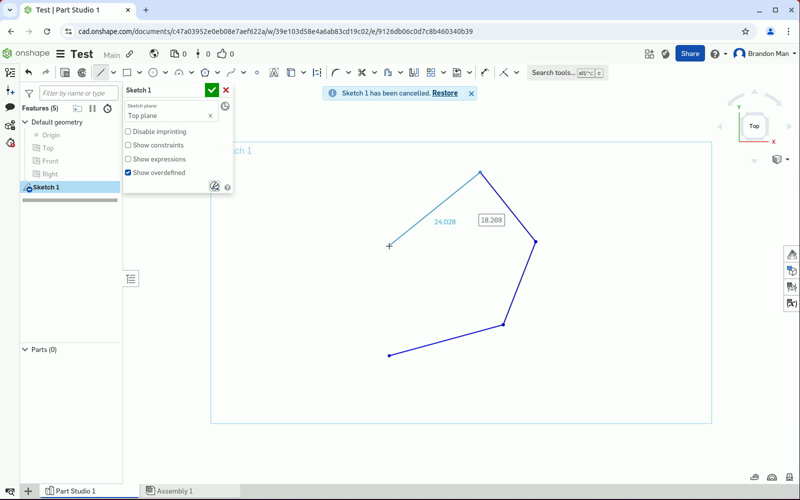
click(389, 245)
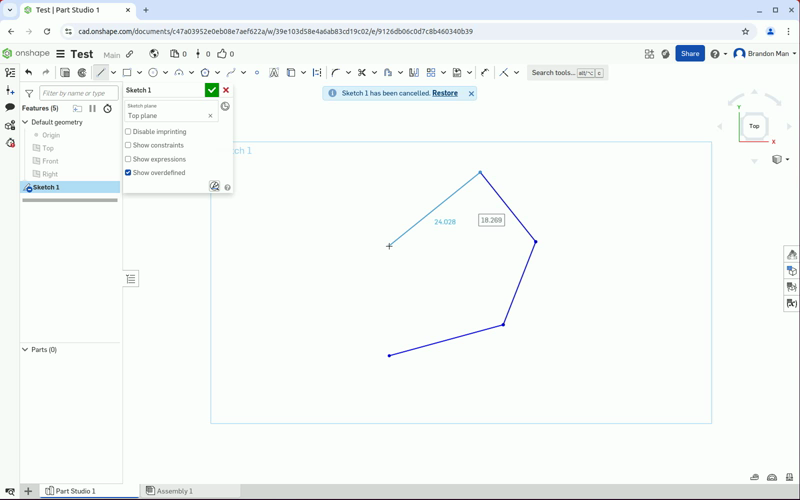
key_up(shift)
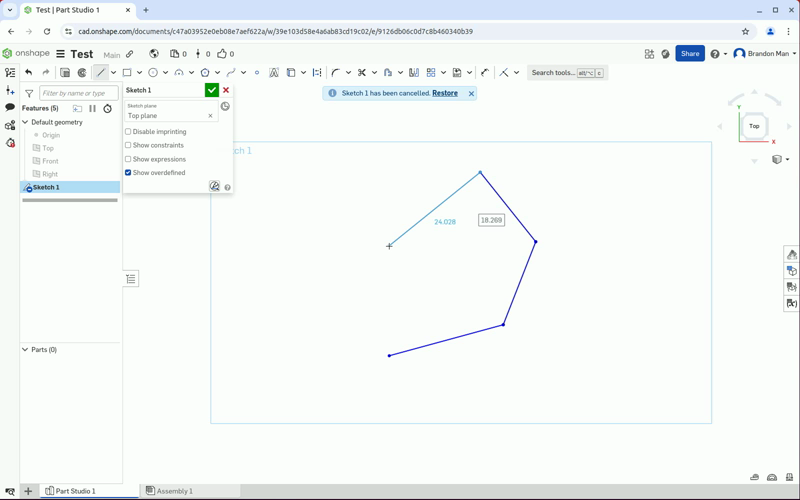
key_down(shift)
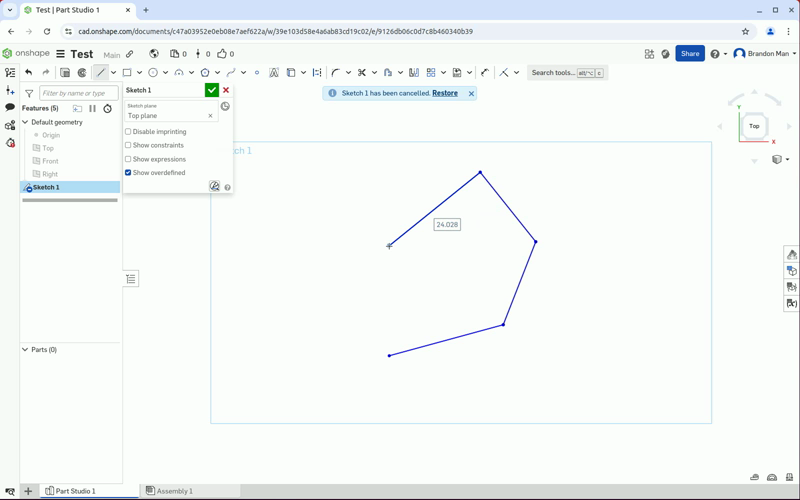
mouse_move(389, 355)
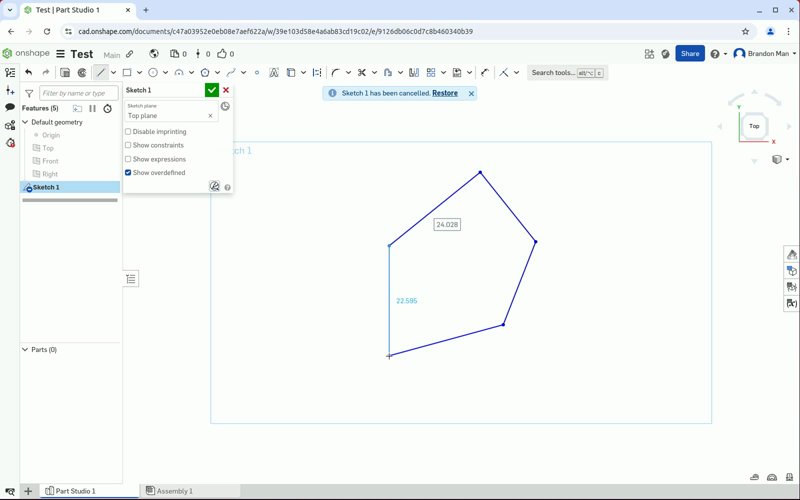
key_up(shift)
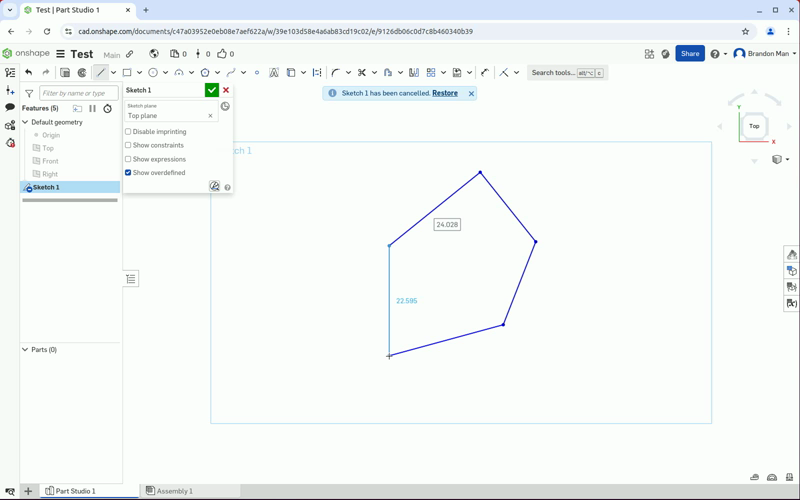
click(389, 355)
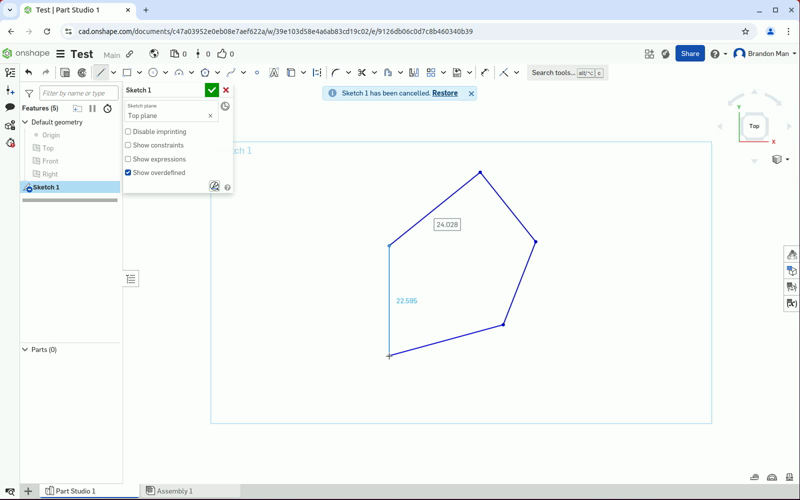
key(esc)
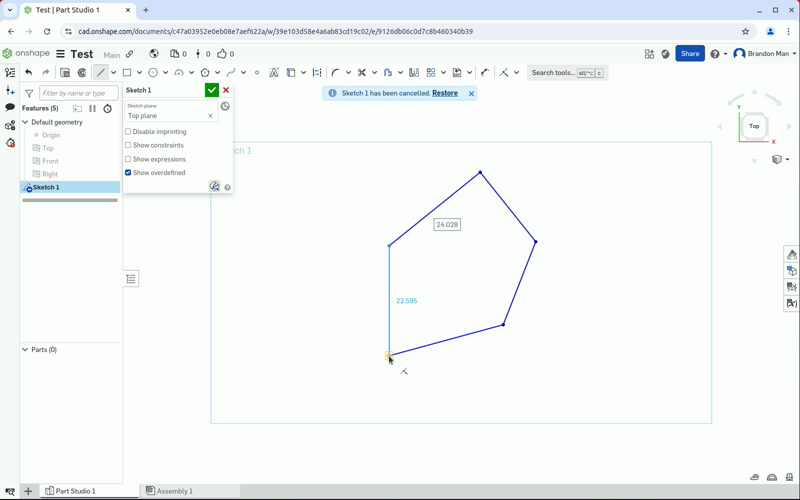
mouse_move(429, 229)
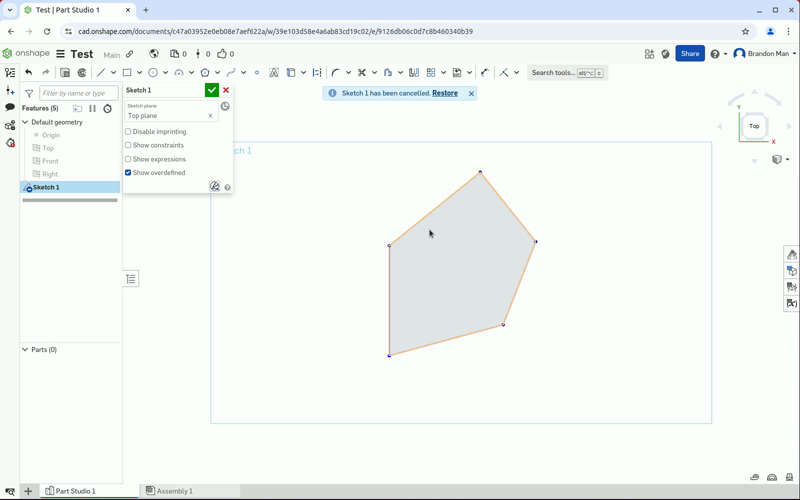
click(429, 229)
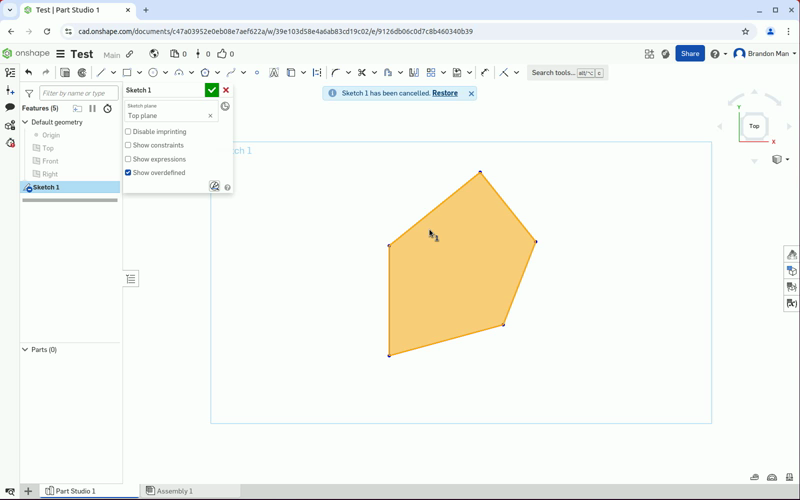
mouse_move(73, 352)
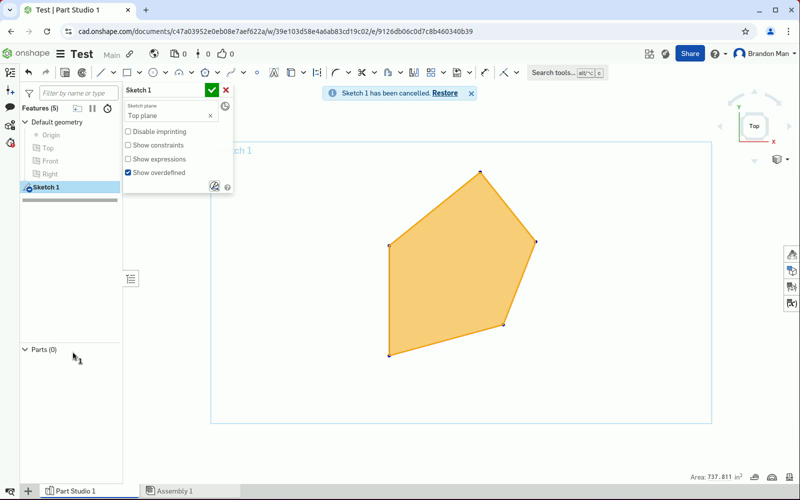
key(shift+y)
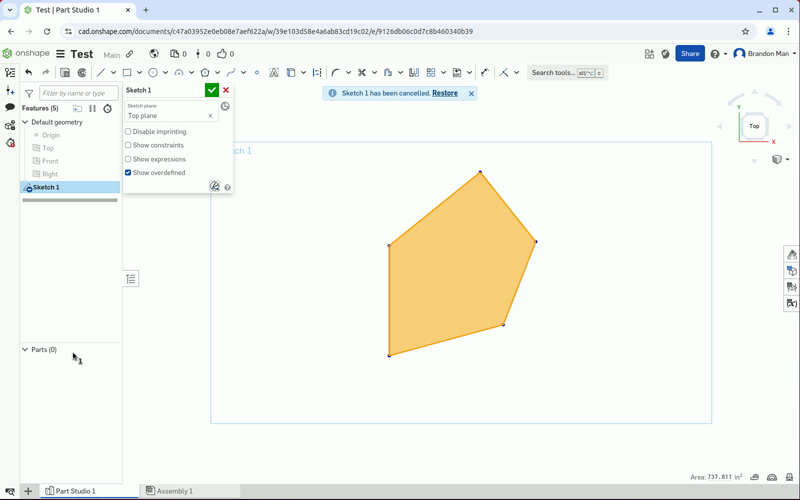
key(shift+e)
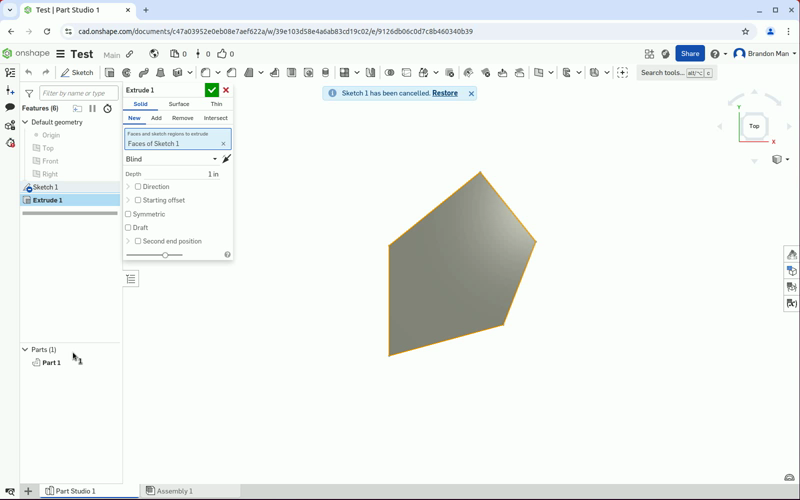
mouse_move(143, 106)
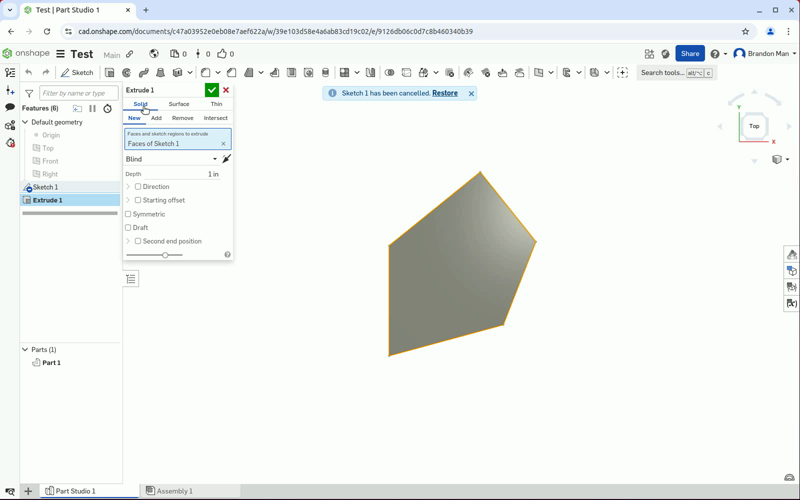
click(143, 106)
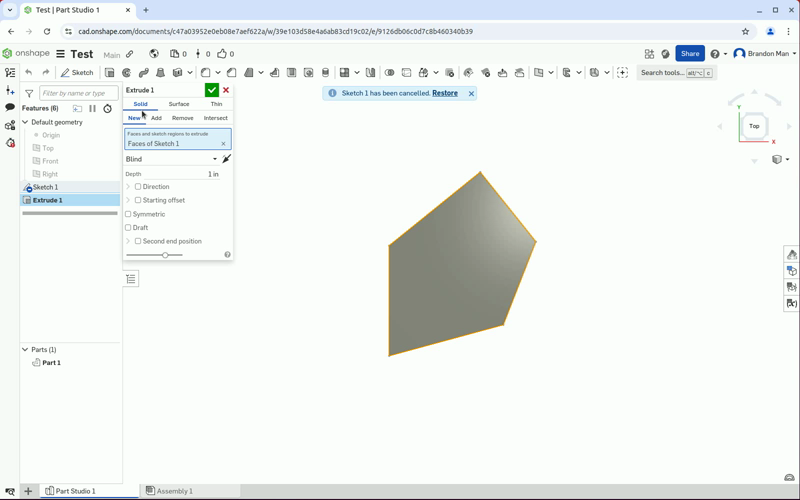
mouse_move(137, 120)
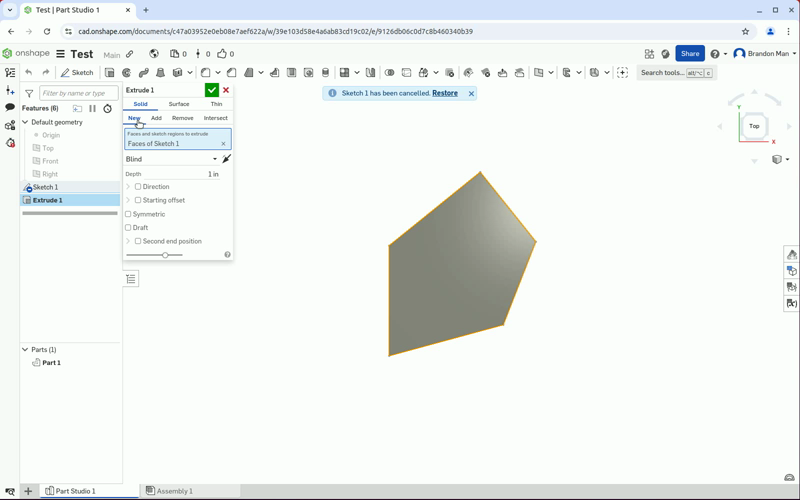
click(137, 120)
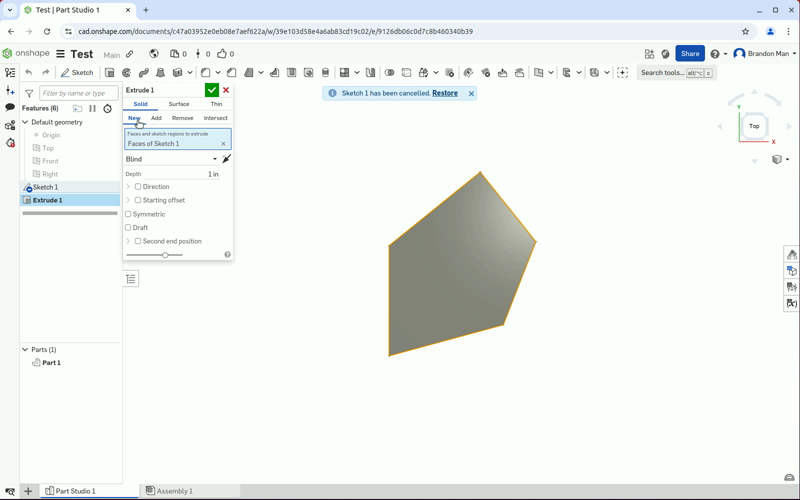
key(tab, 4)
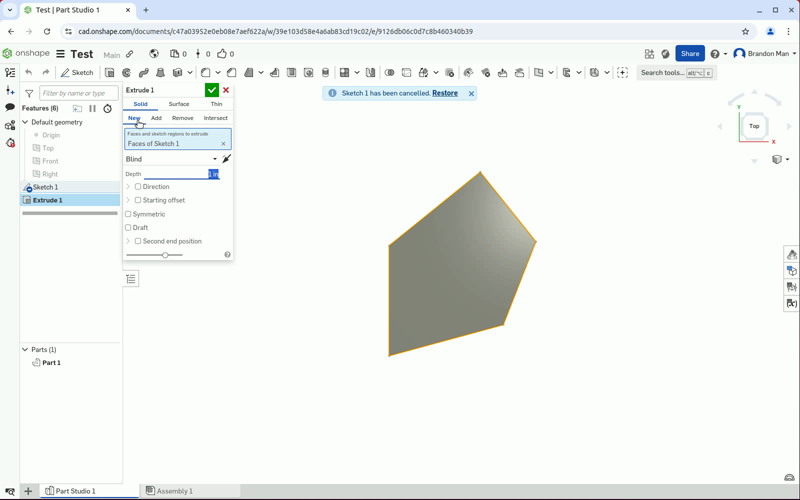
text(11.554)
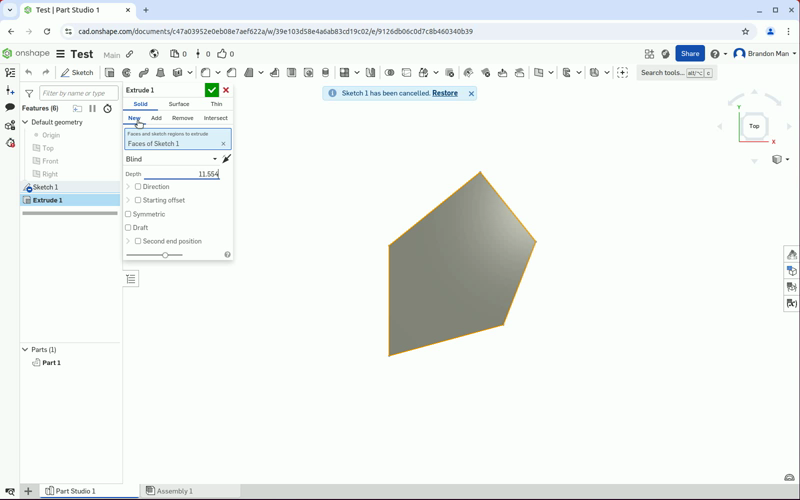
key(enter)
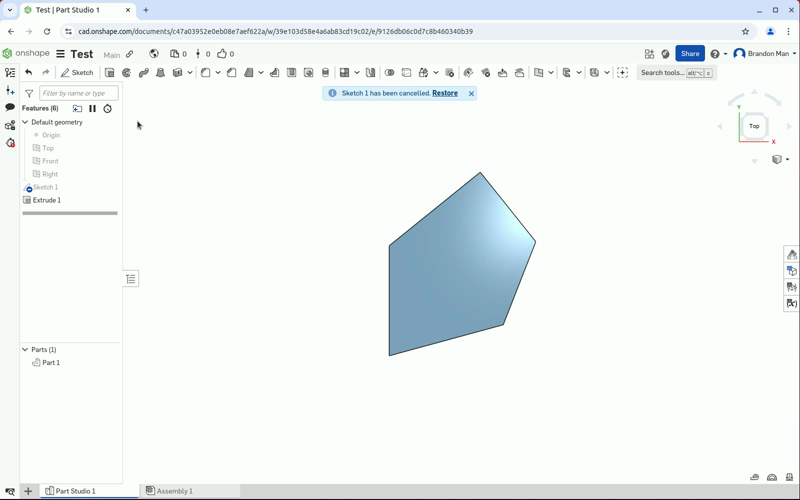
key(shift+h)
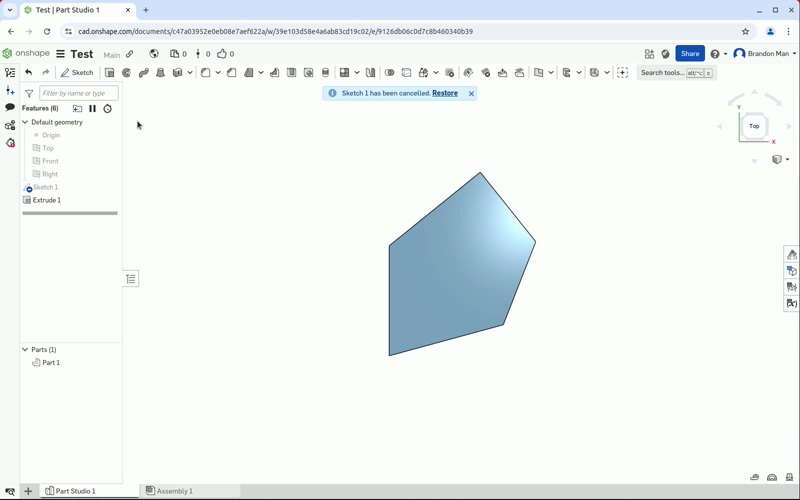
key(shift+h)
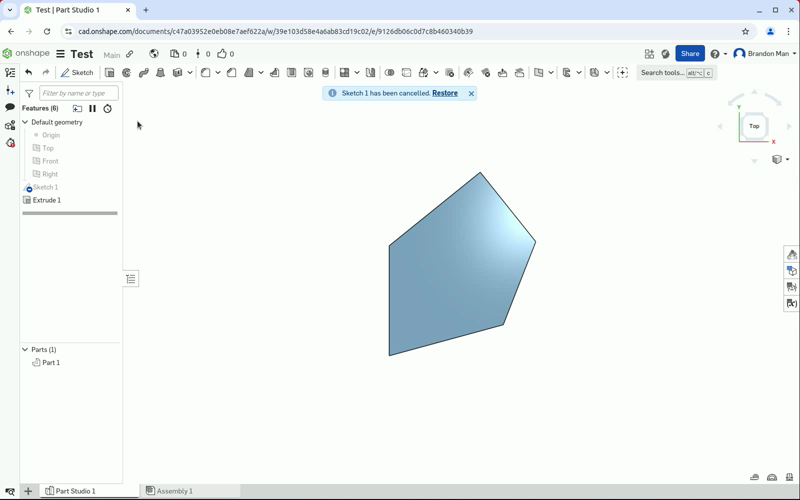
mouse_move(73, 189)
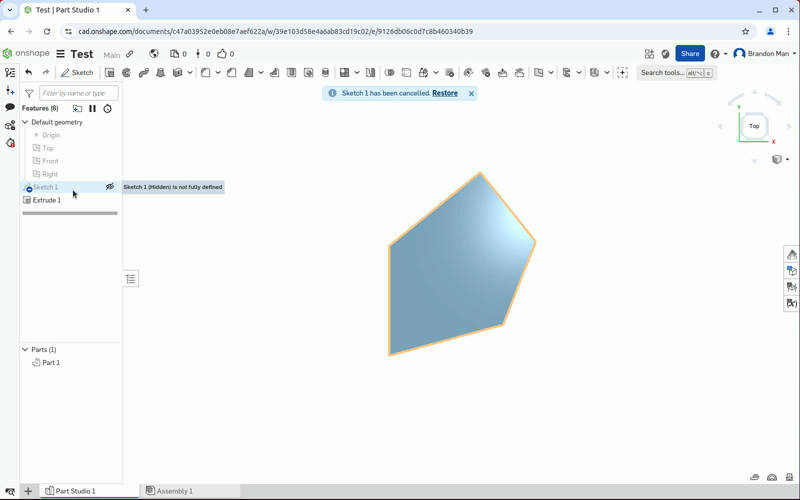
click(73, 189)
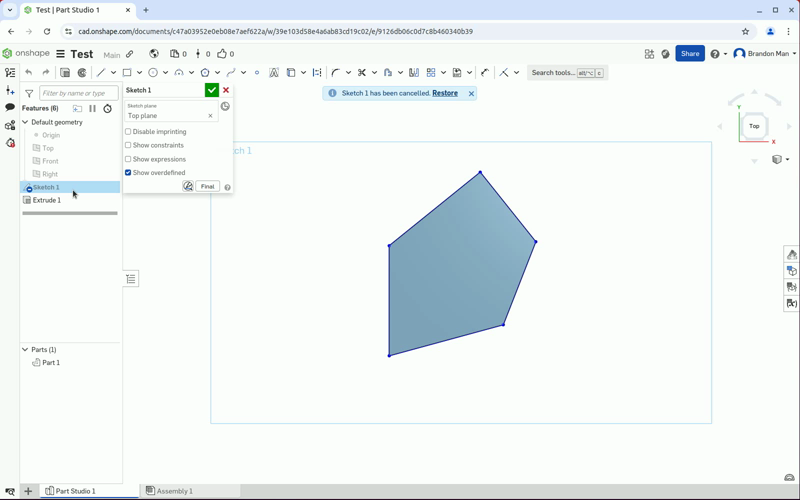
mouse_move(229, 92)
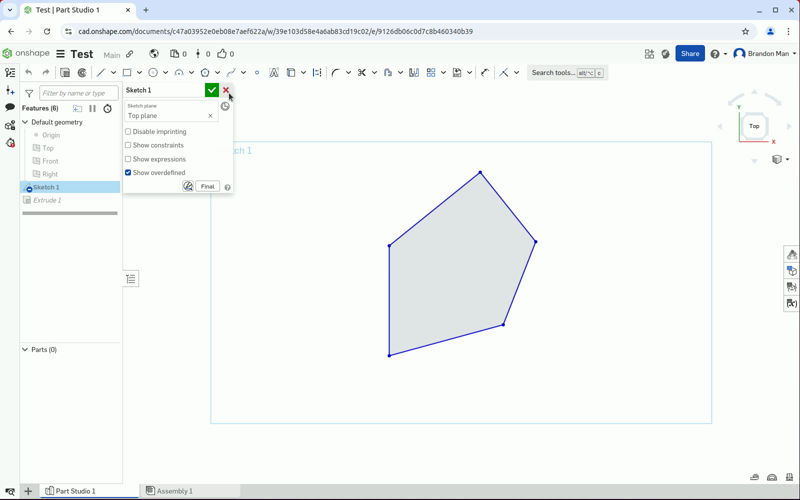
click(229, 92)
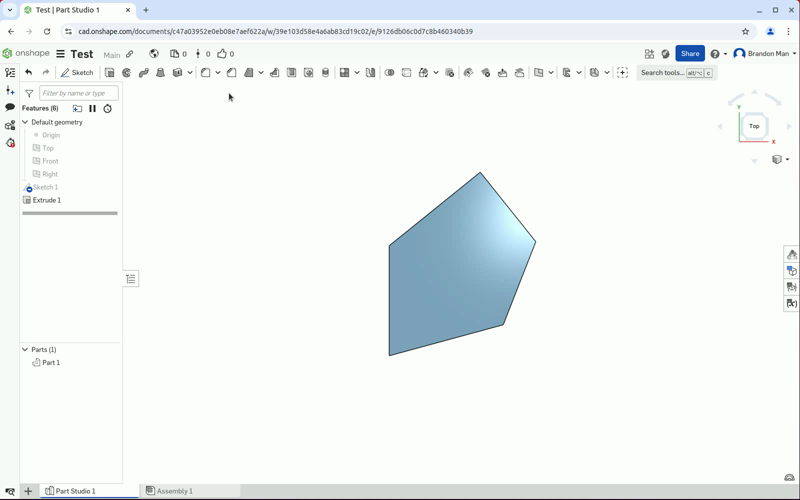
mouse_move(541, 75)
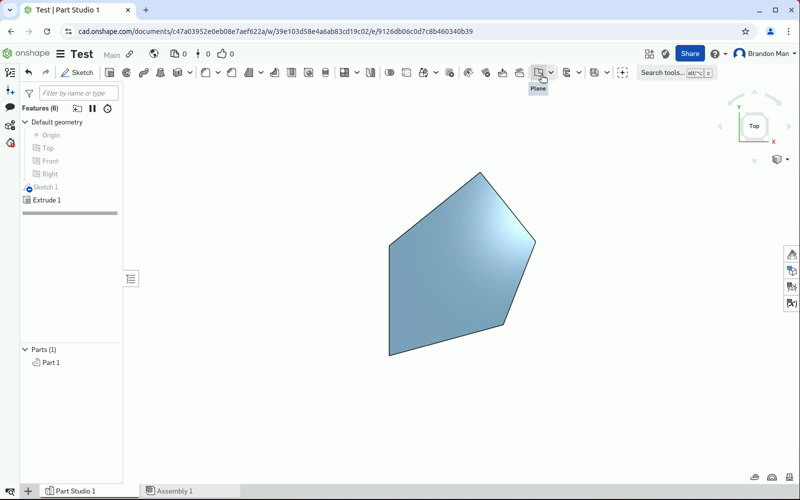
click(541, 75)
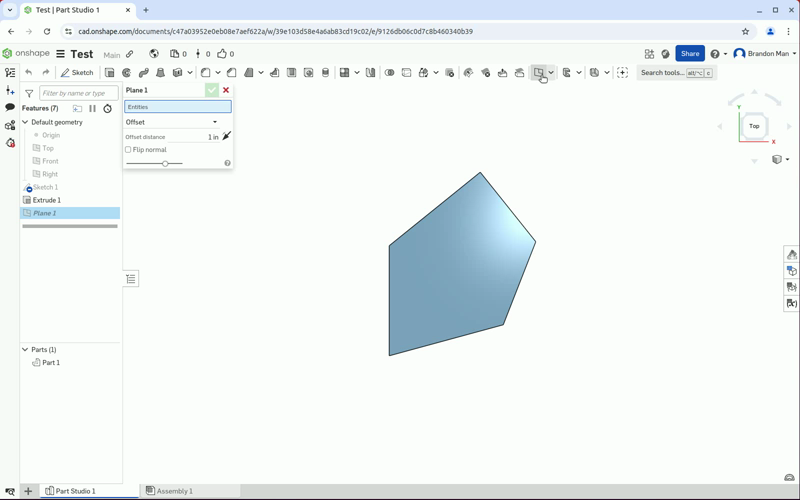
mouse_move(73, 150)
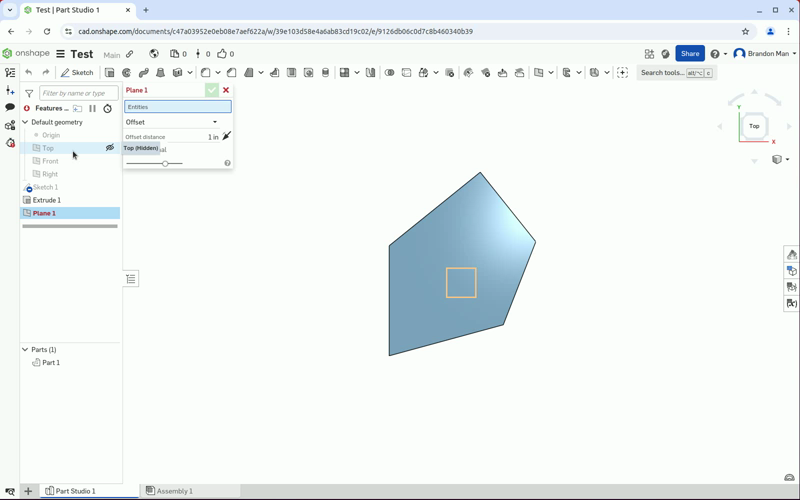
click(73, 150)
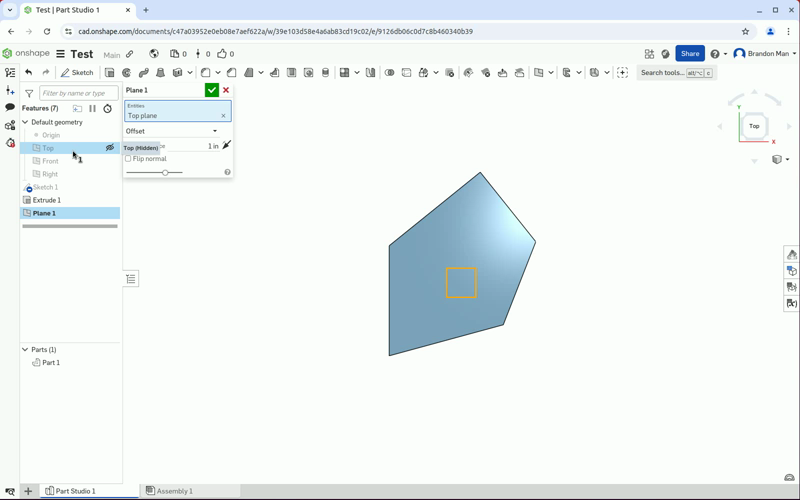
key(tab, 2)
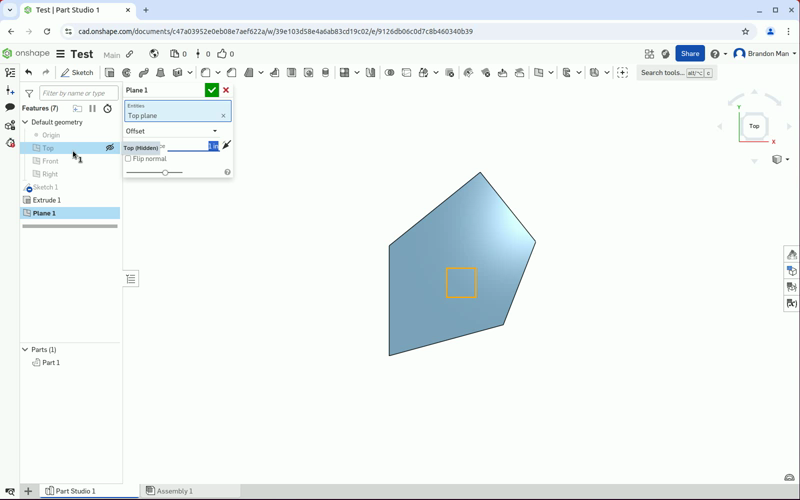
text(11.554)
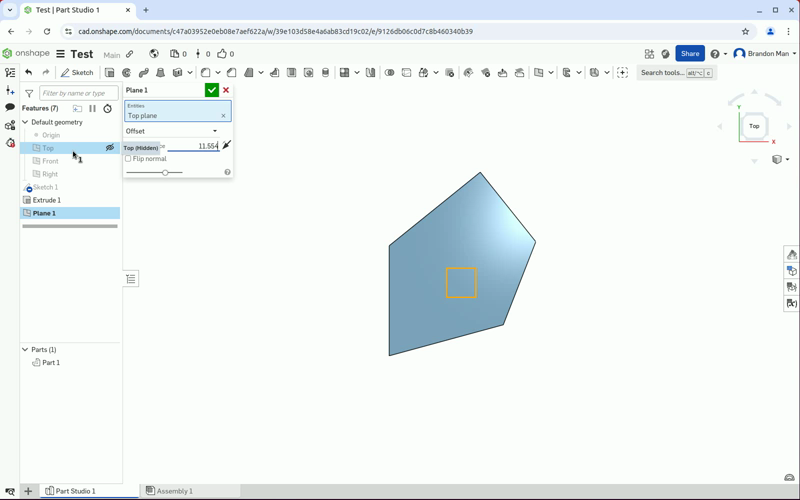
key(enter, 2)
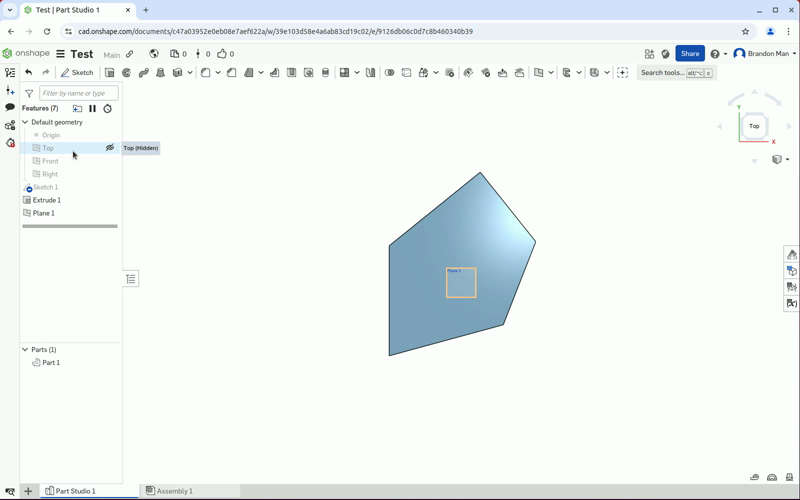
key(shift+s)
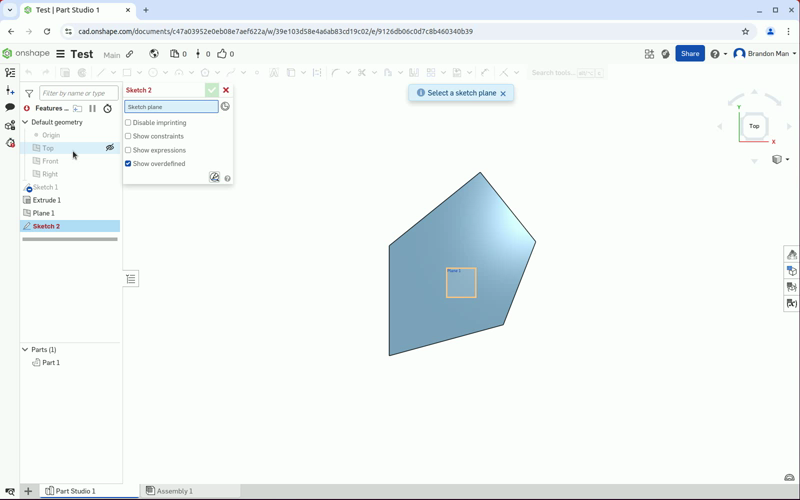
mouse_move(73, 215)
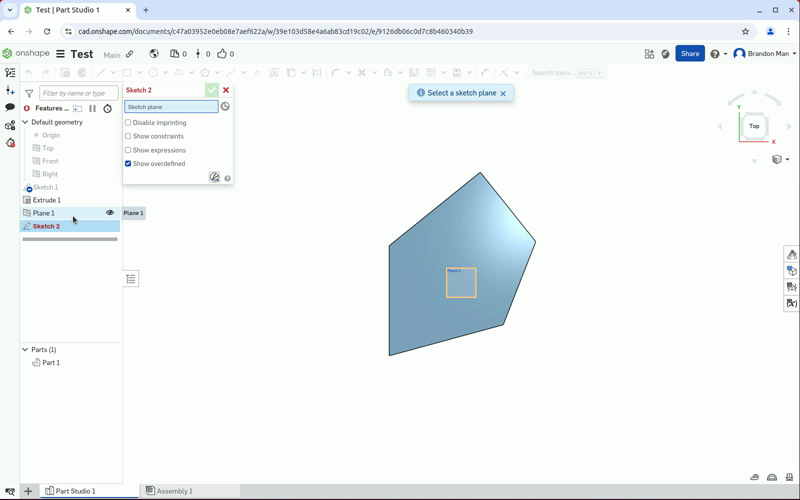
click(73, 215)
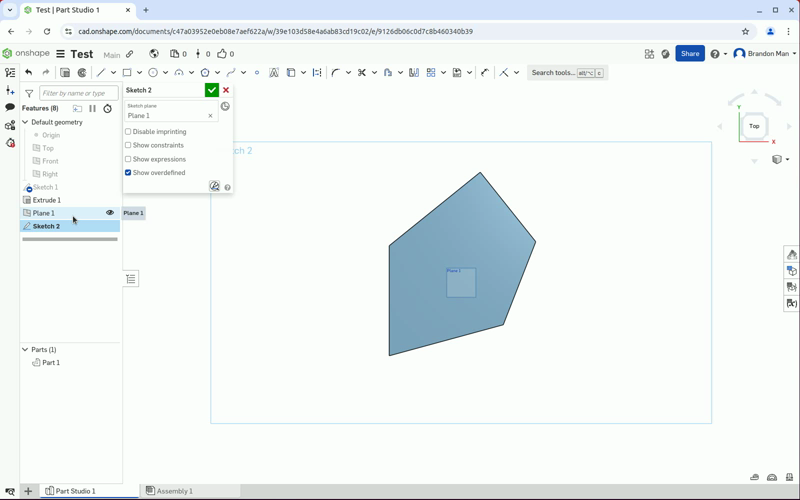
mouse_move(73, 352)
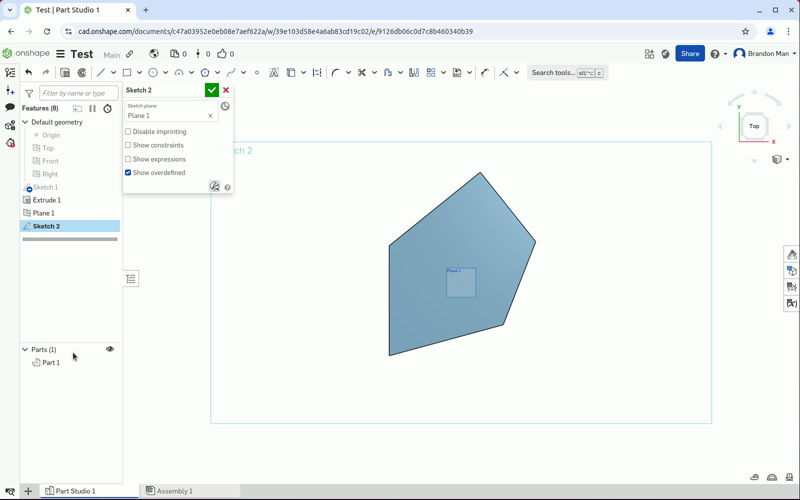
key(y)
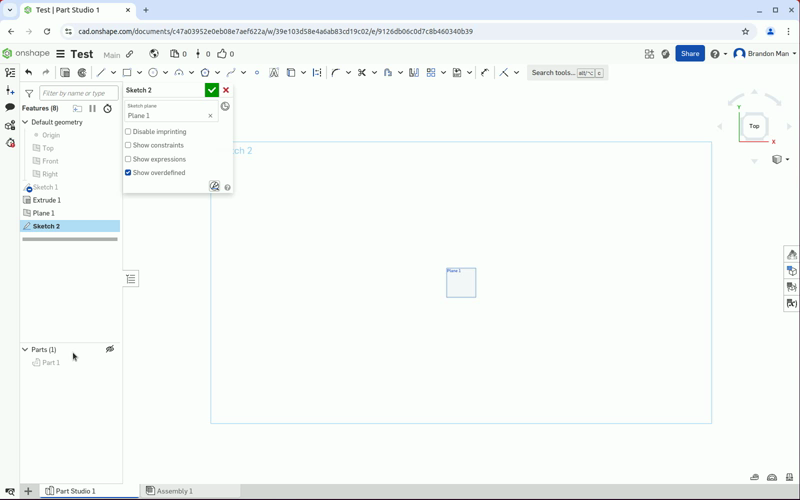
key(l)
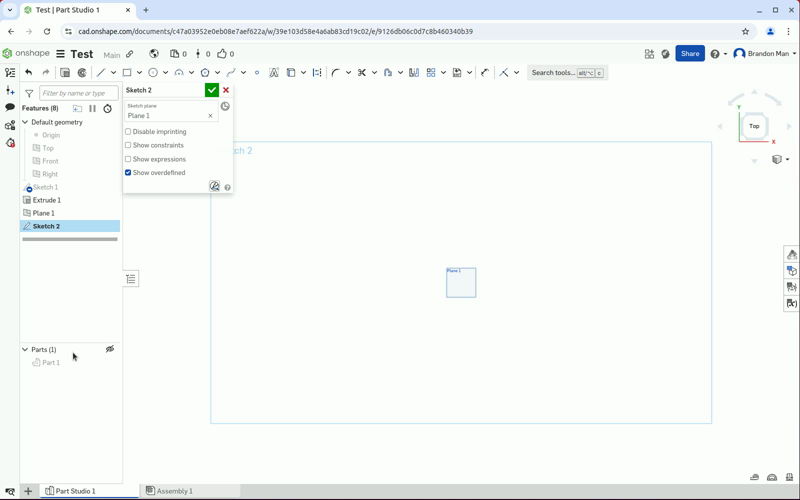
key_down(shift)
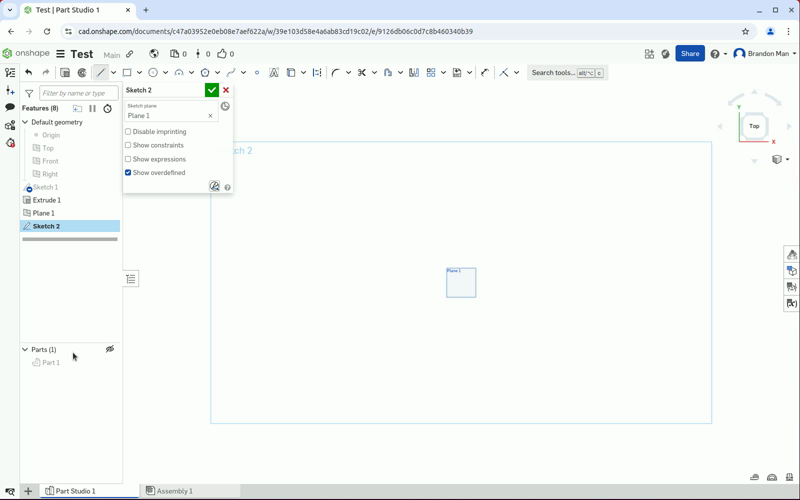
mouse_move(429, 212)
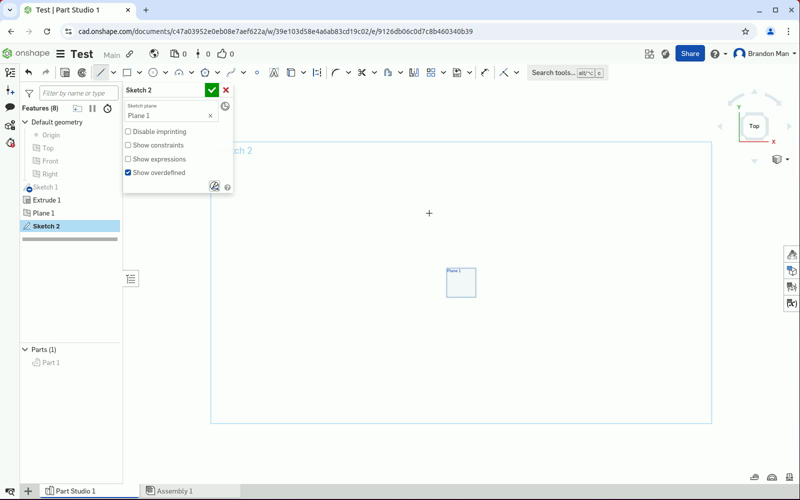
click(429, 212)
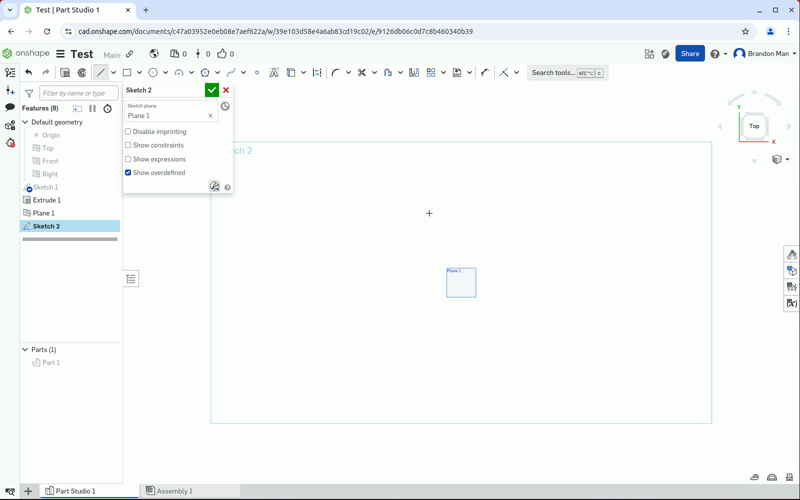
key_up(shift)
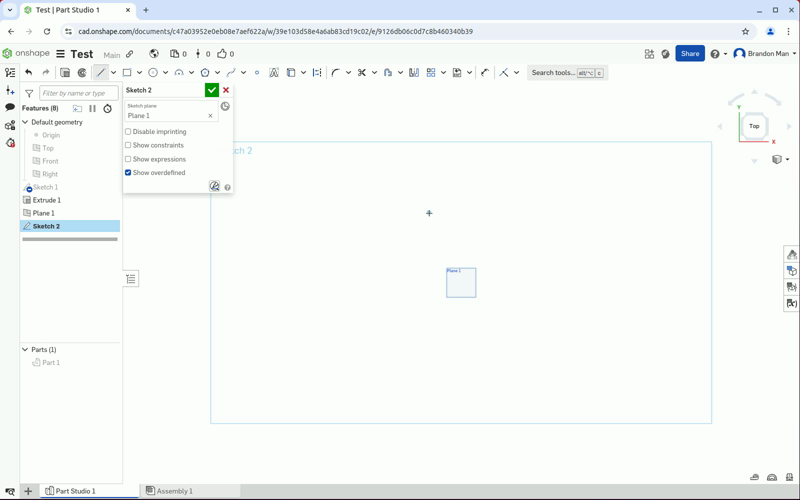
key_down(shift)
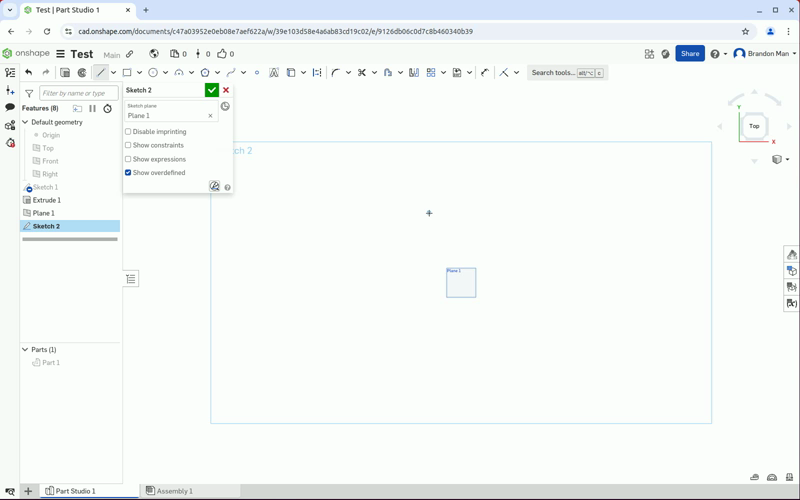
mouse_move(459, 212)
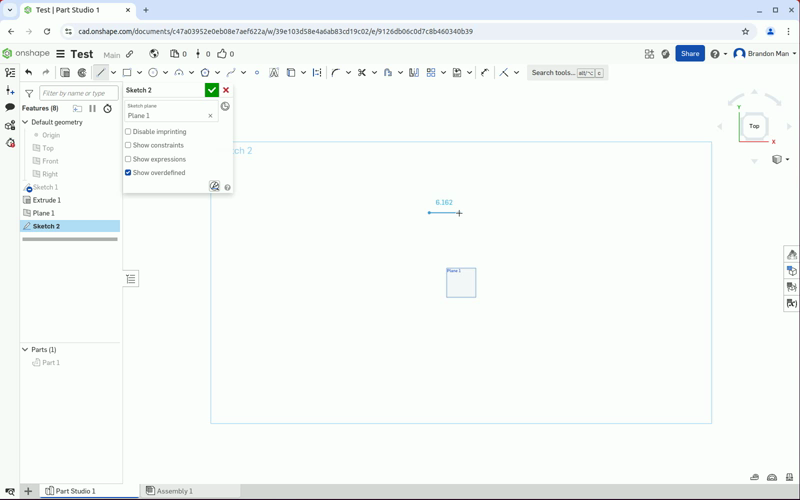
mouse_move(430, 211)
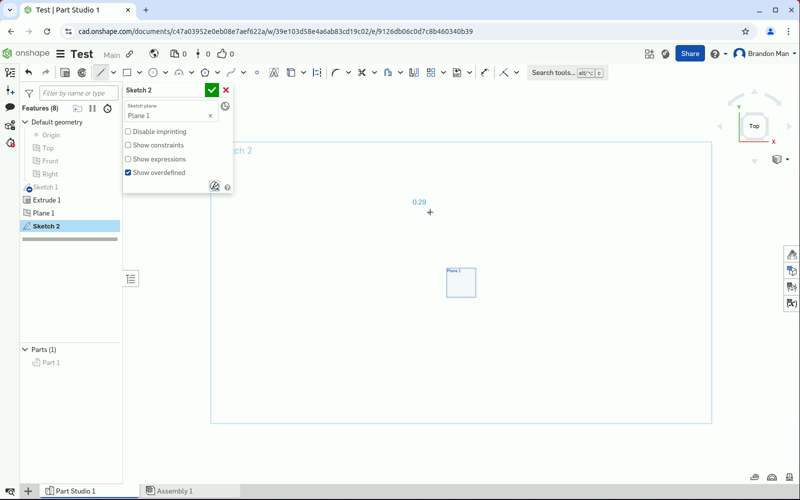
scroll(6)
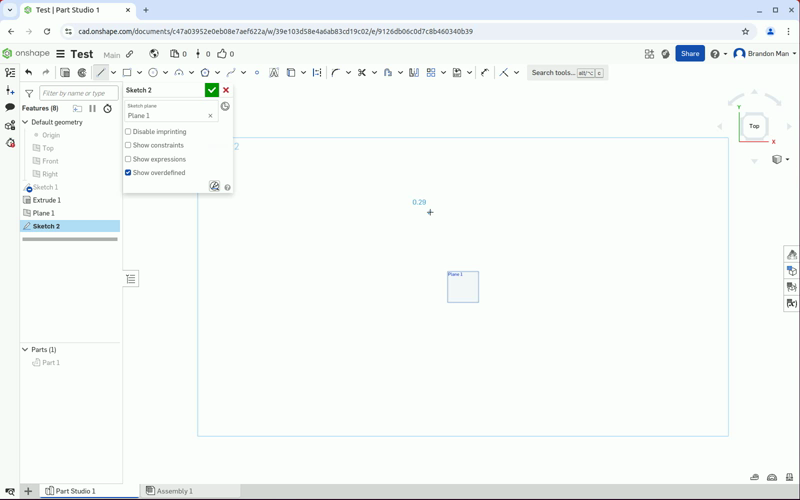
scroll(6)
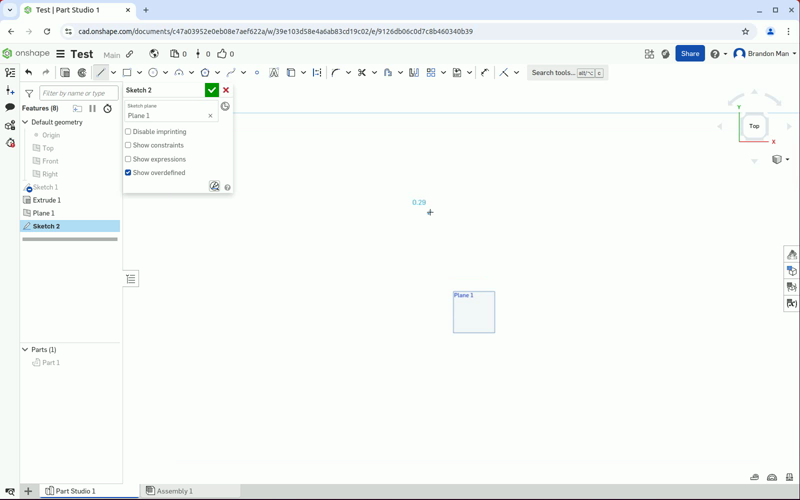
scroll(6)
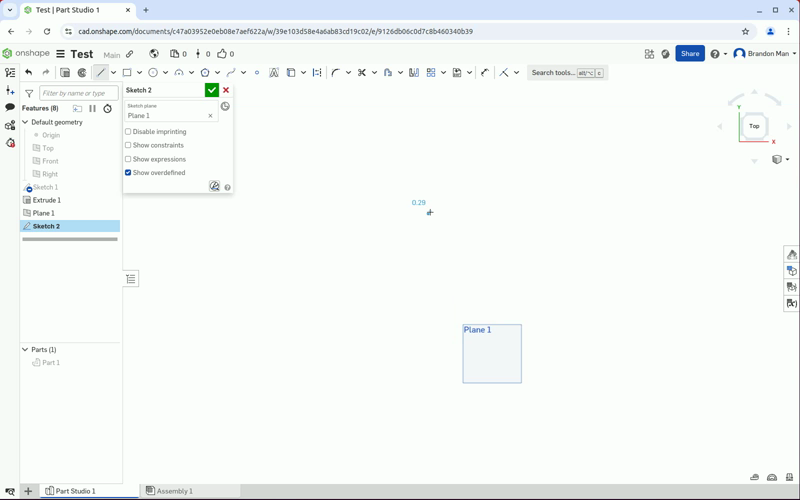
scroll(6)
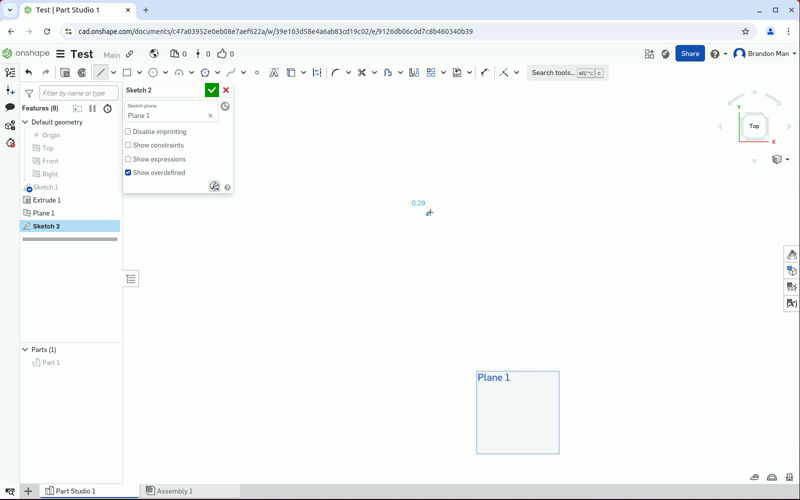
scroll(6)
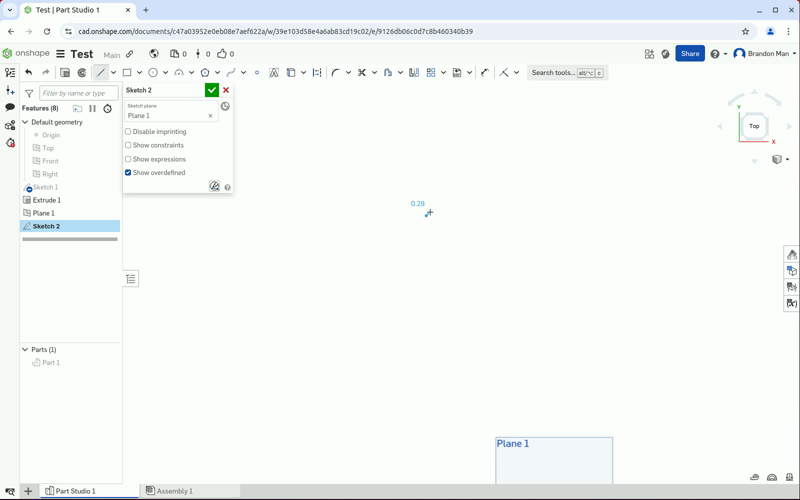
scroll(6)
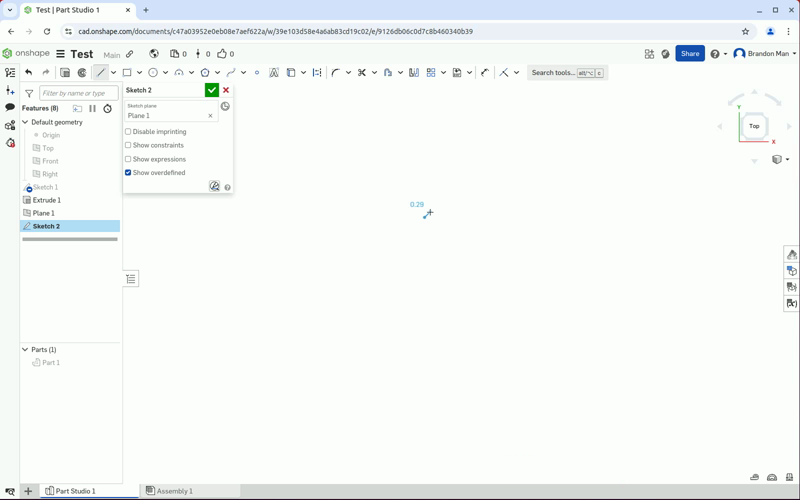
scroll(6)
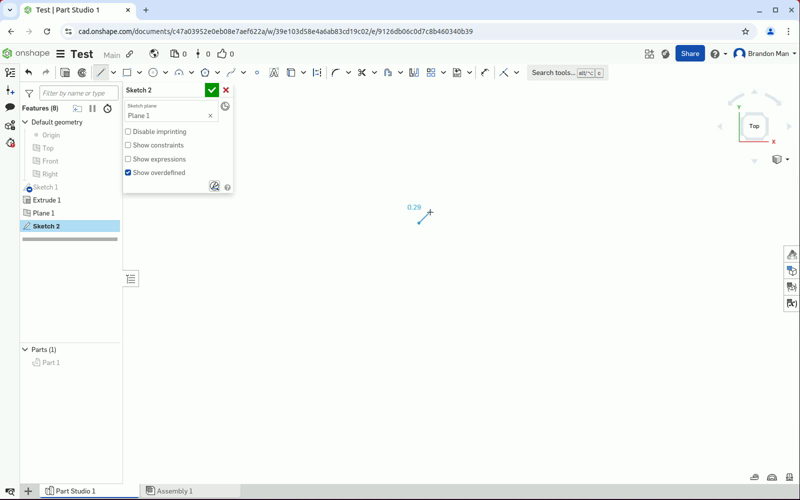
click(430, 211)
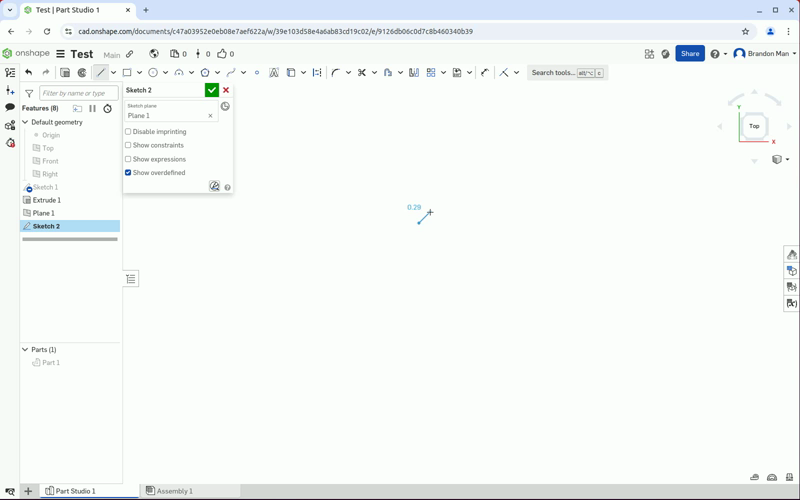
scroll(-6)
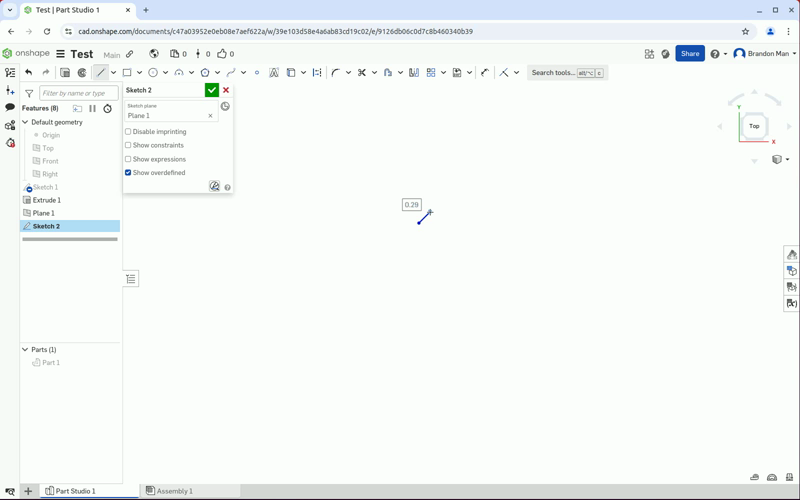
scroll(-6)
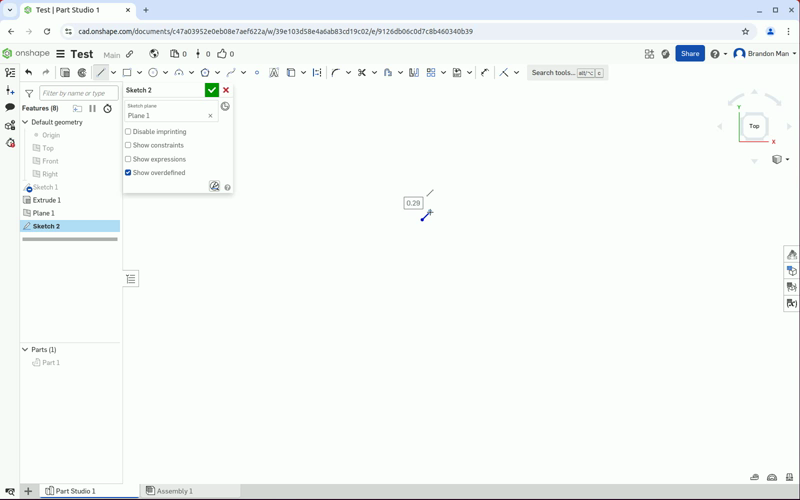
scroll(-6)
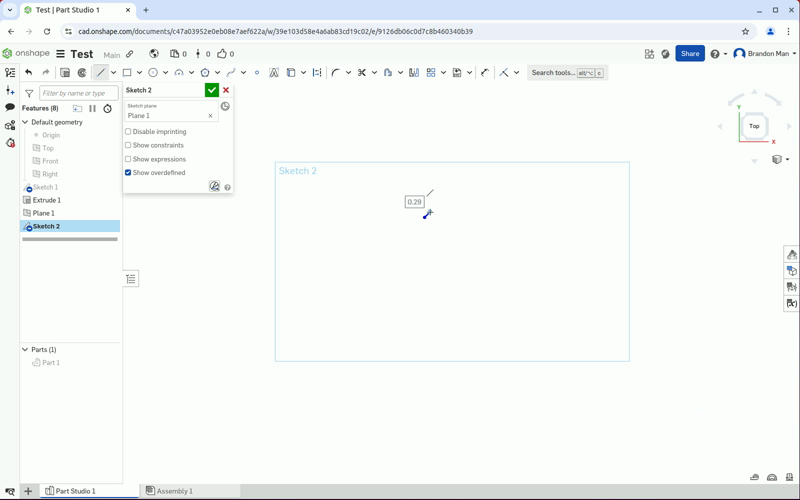
scroll(-6)
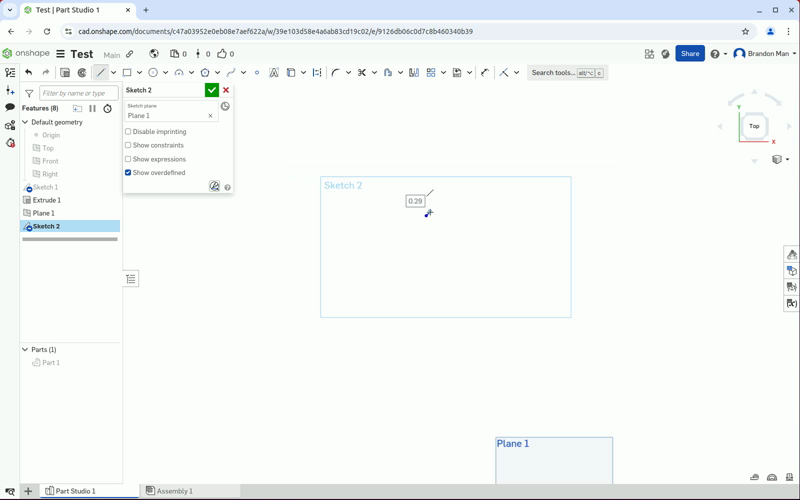
scroll(-6)
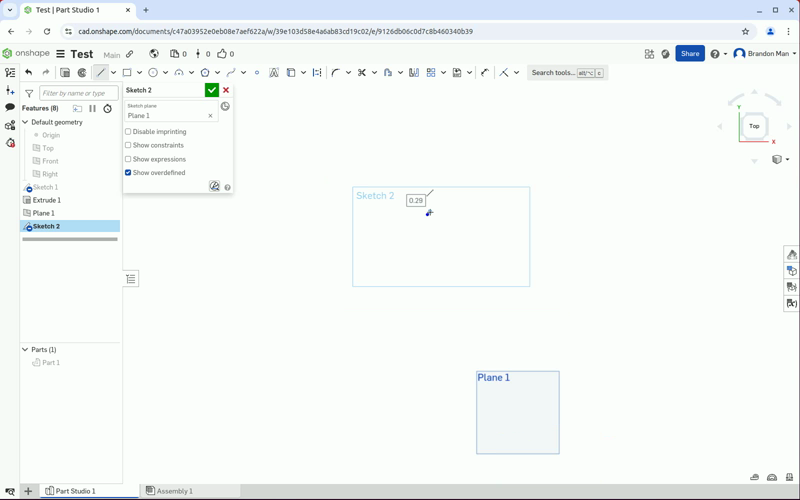
scroll(-6)
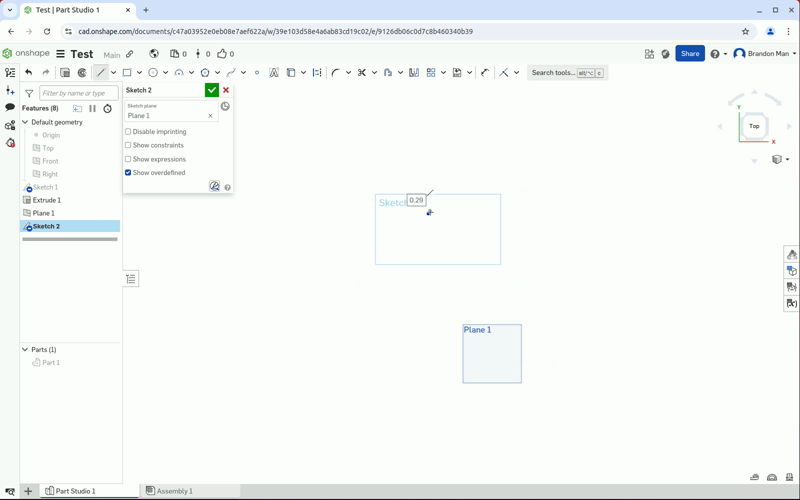
scroll(-6)
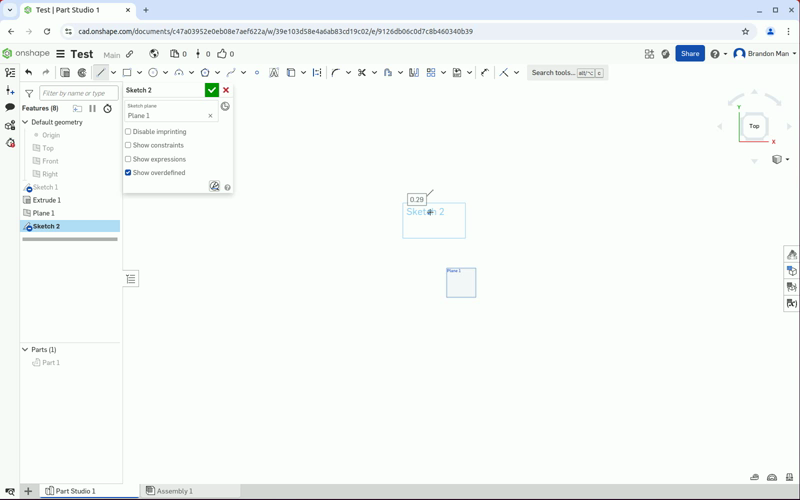
key_up(shift)
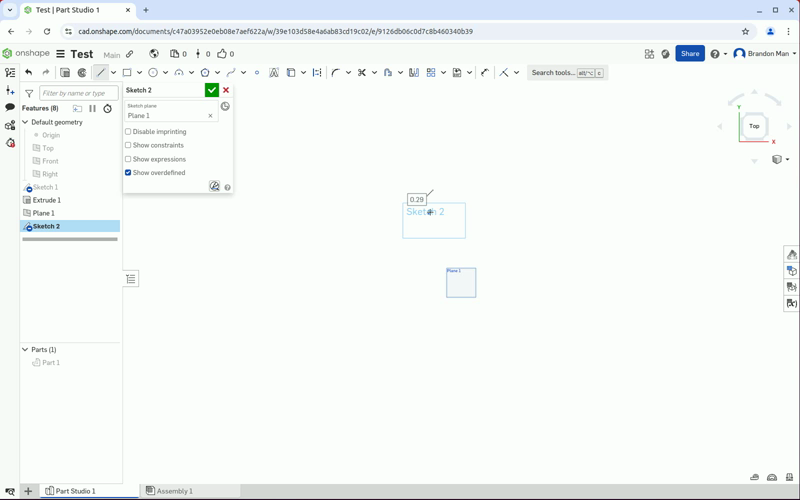
key_down(shift)
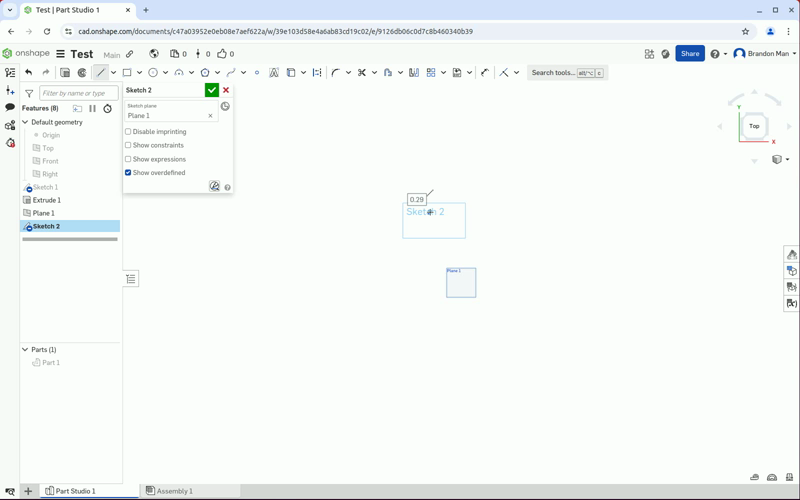
mouse_move(460, 211)
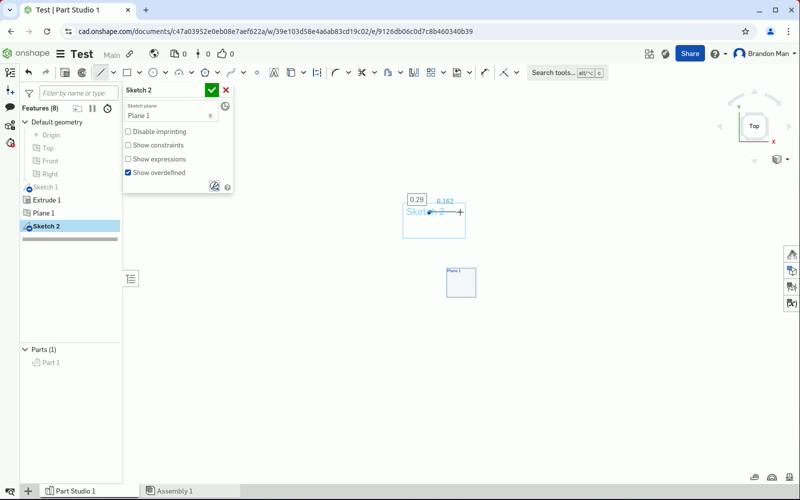
mouse_move(429, 211)
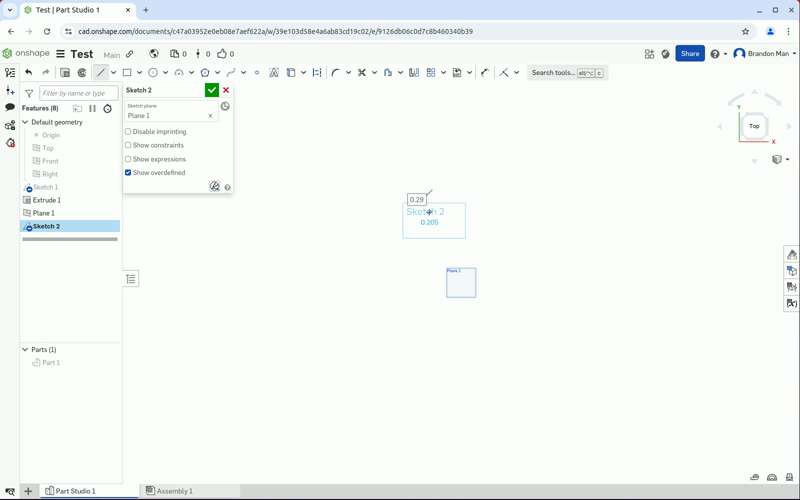
scroll(6)
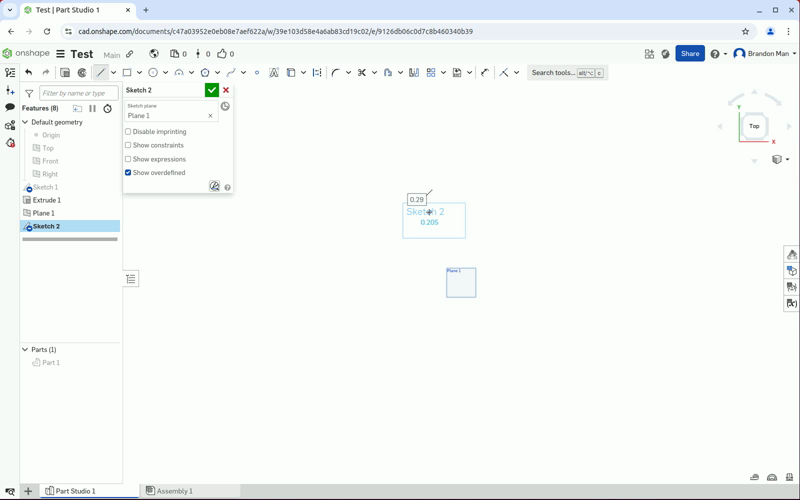
scroll(6)
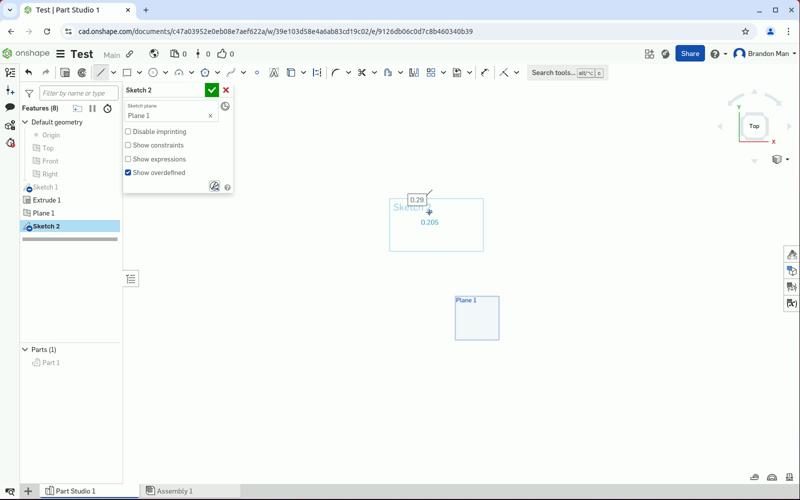
scroll(6)
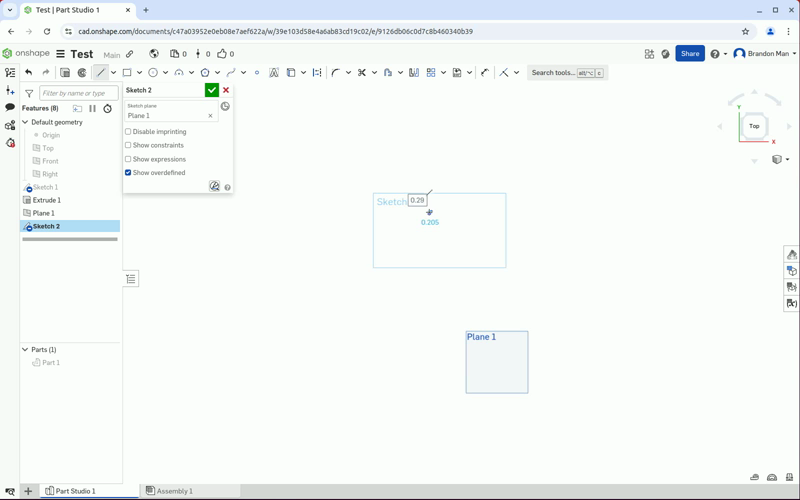
scroll(6)
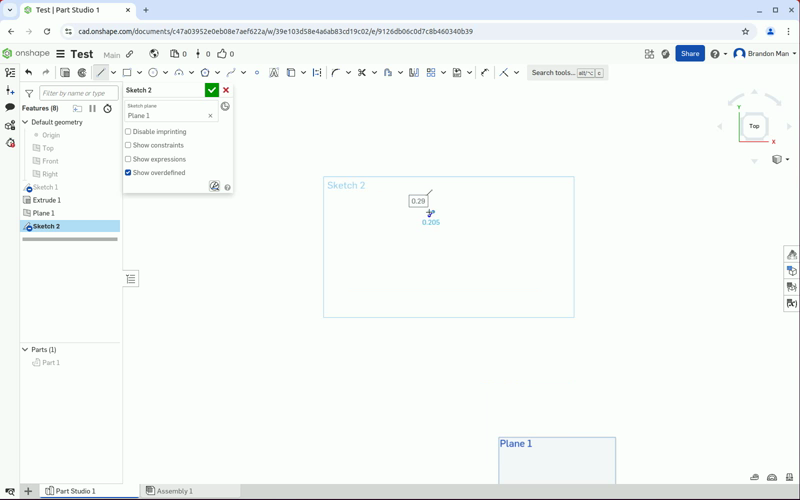
scroll(6)
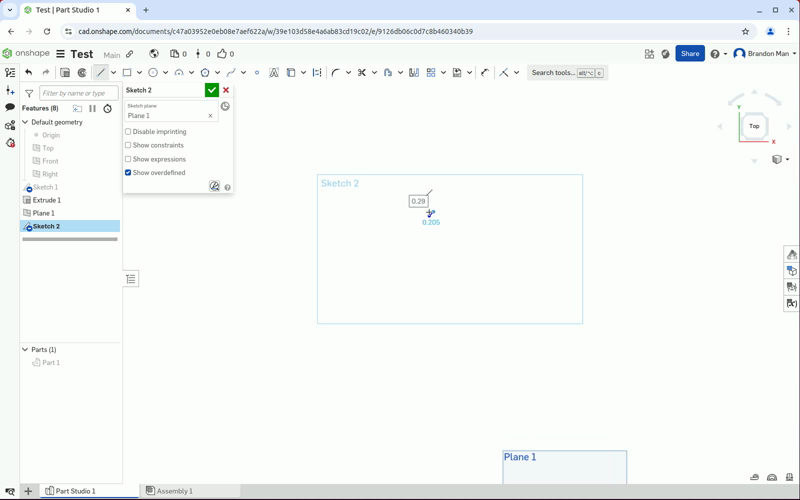
scroll(6)
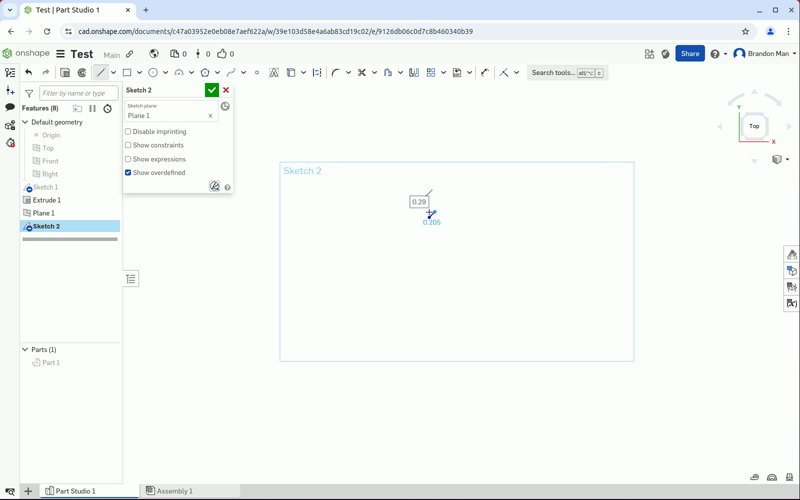
scroll(6)
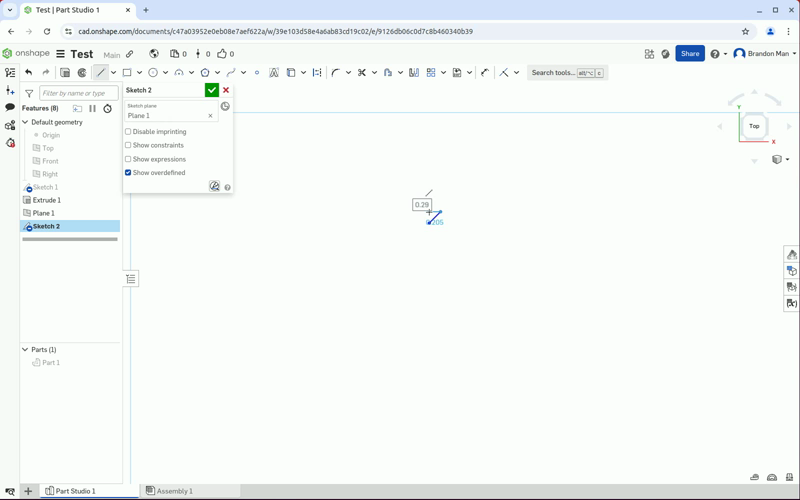
click(429, 211)
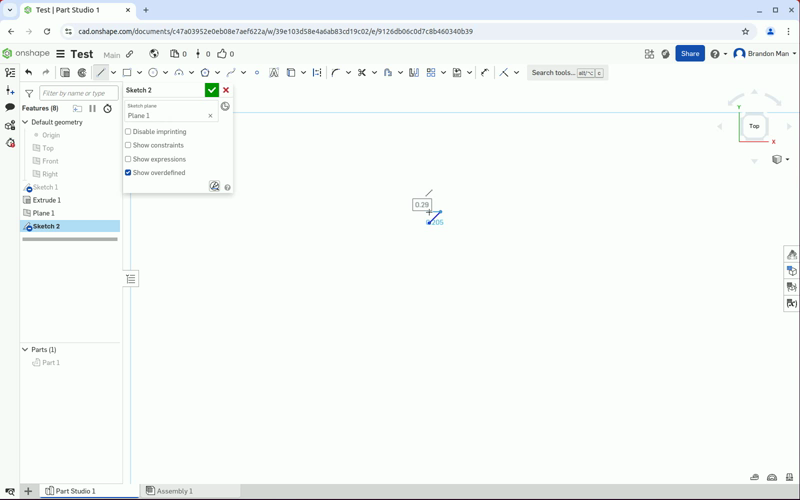
scroll(-6)
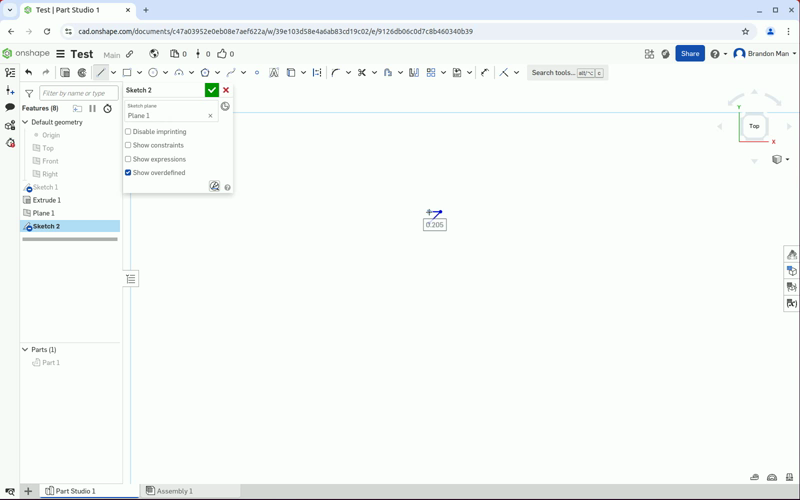
scroll(-6)
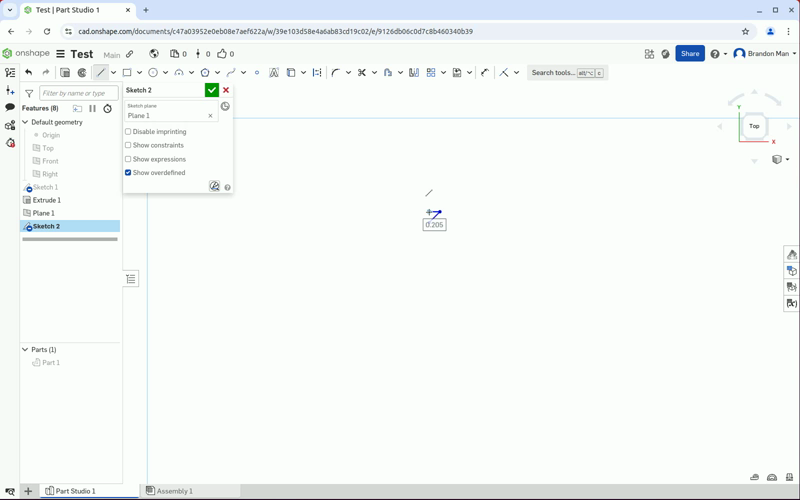
scroll(-6)
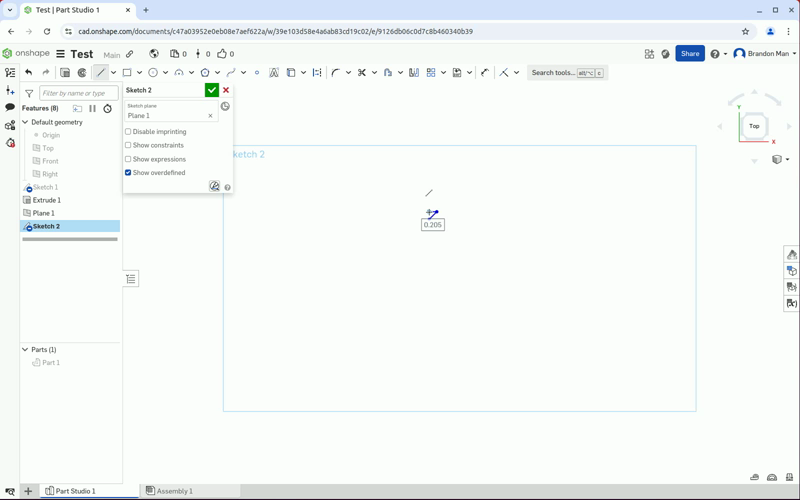
scroll(-6)
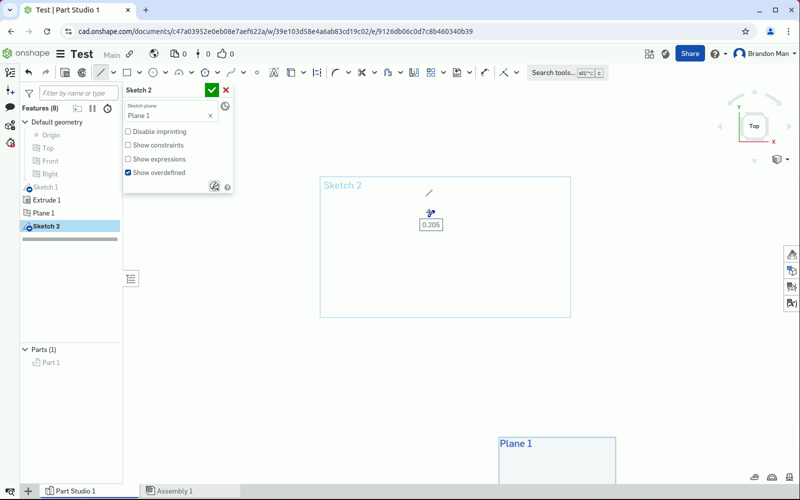
scroll(-6)
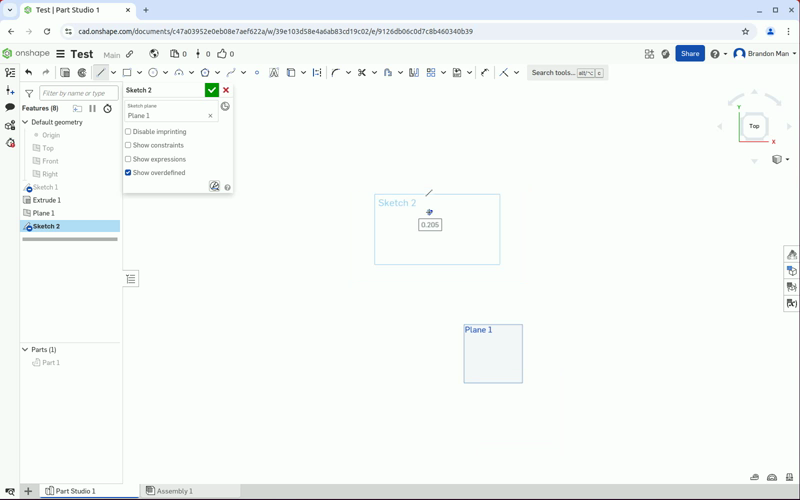
scroll(-6)
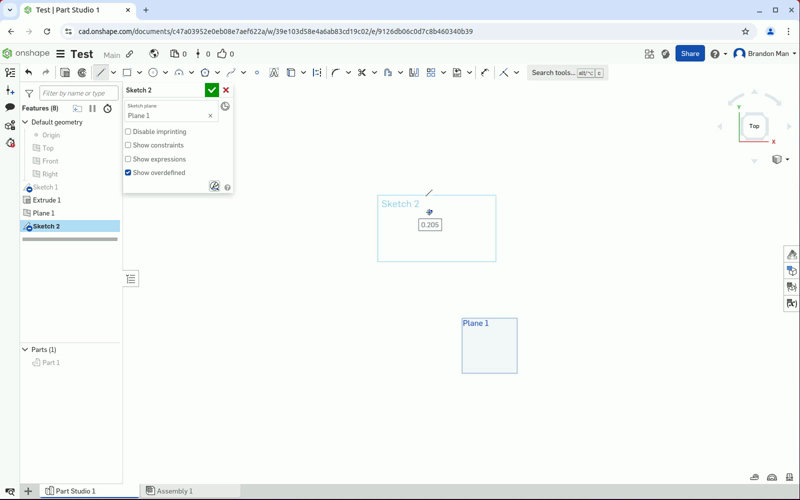
scroll(-6)
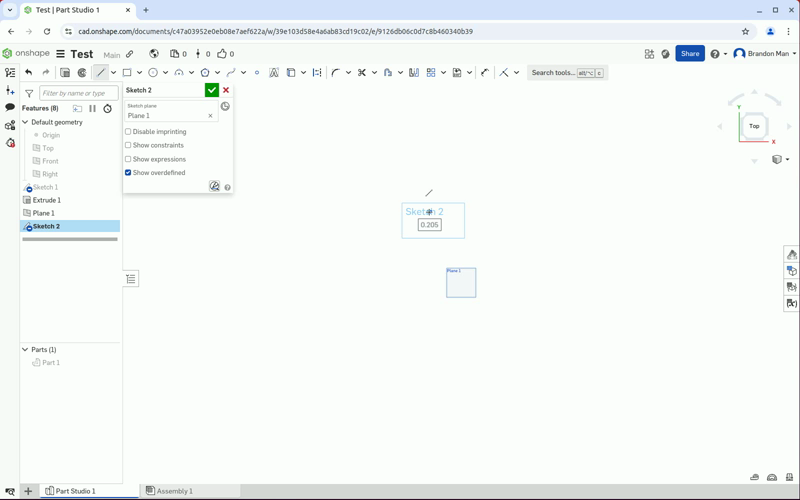
key_up(shift)
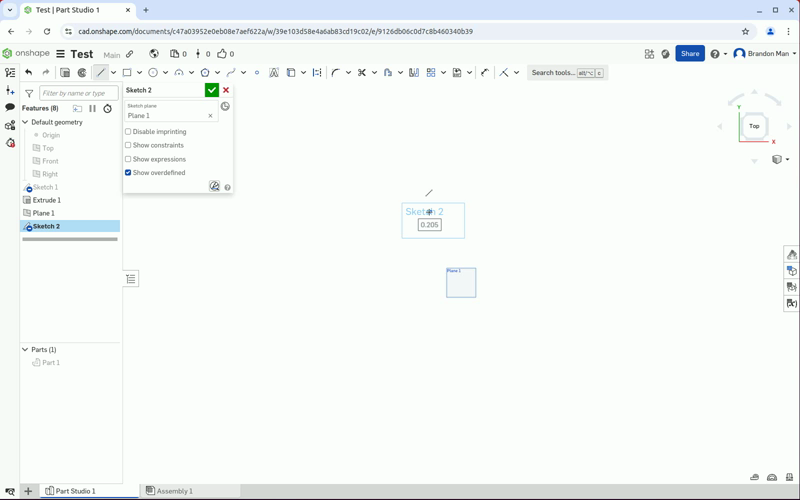
mouse_move(459, 211)
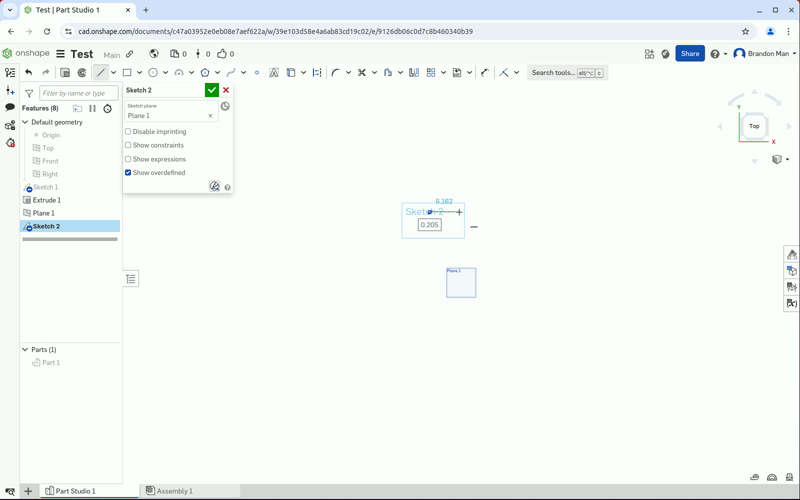
key_down(shift)
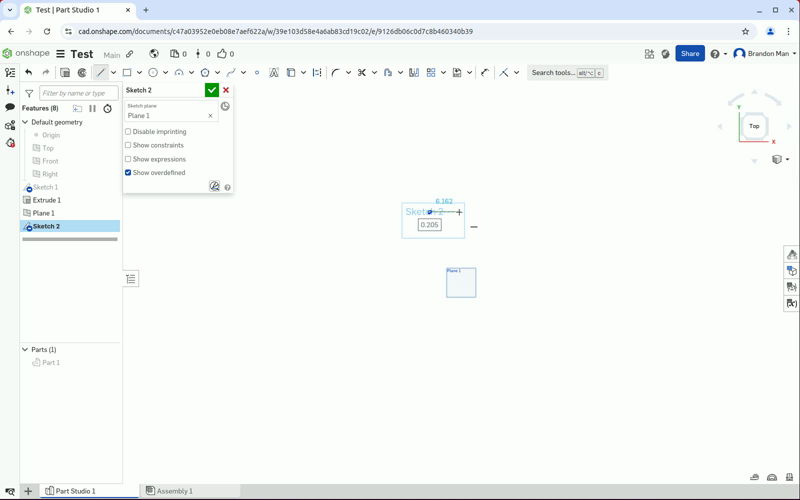
mouse_move(429, 212)
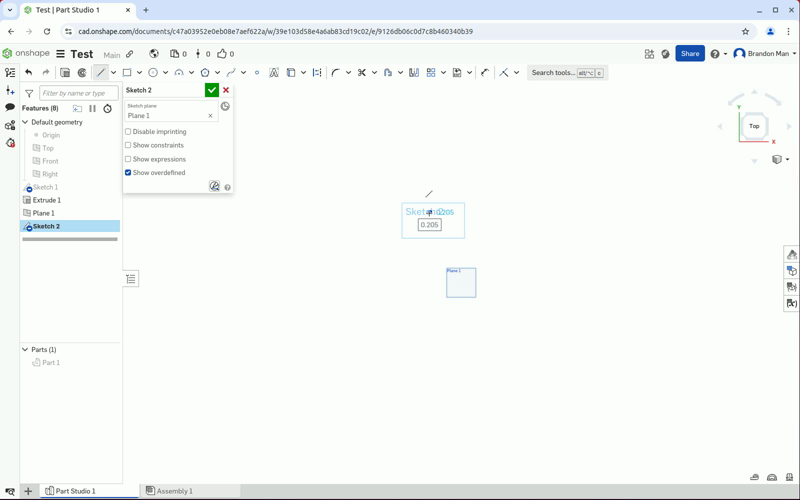
scroll(6)
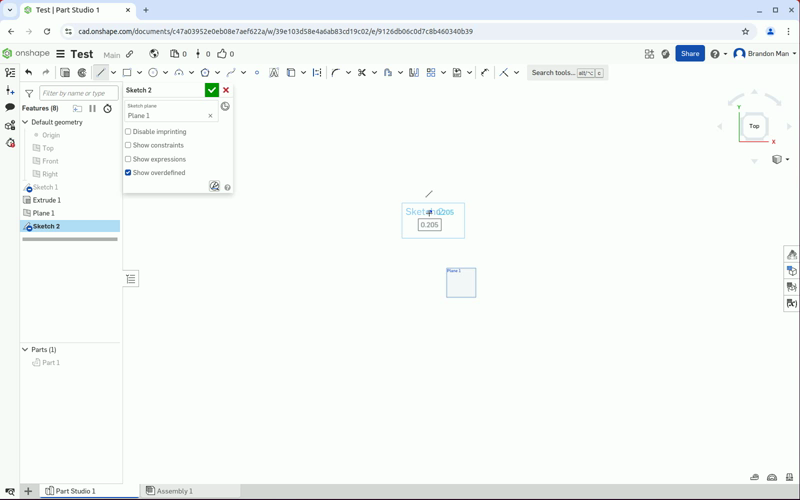
scroll(6)
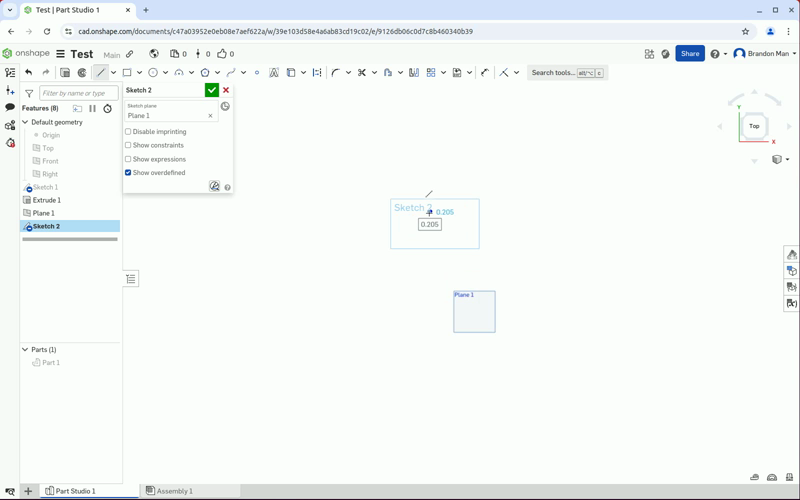
scroll(6)
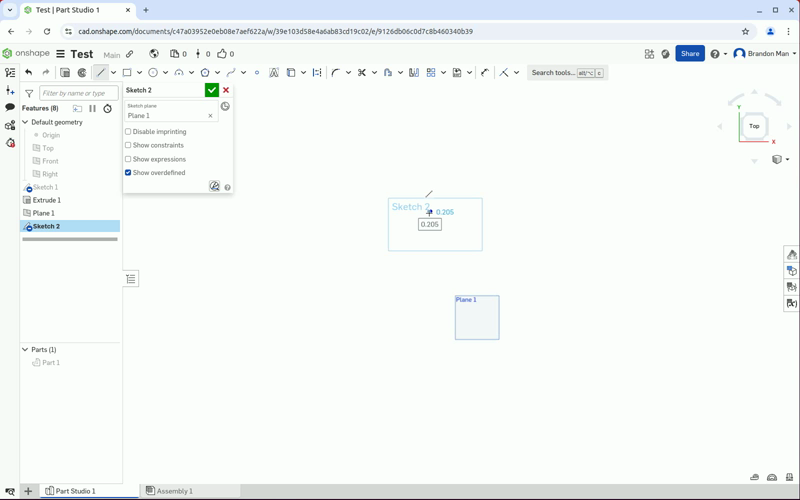
scroll(6)
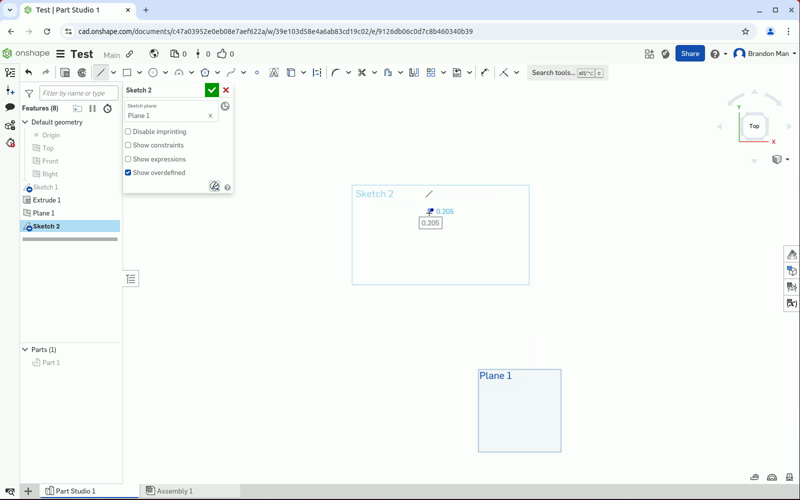
scroll(6)
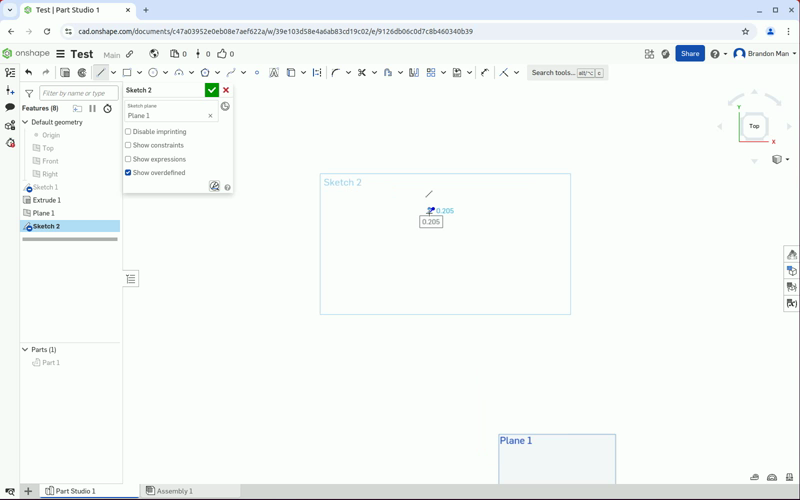
scroll(6)
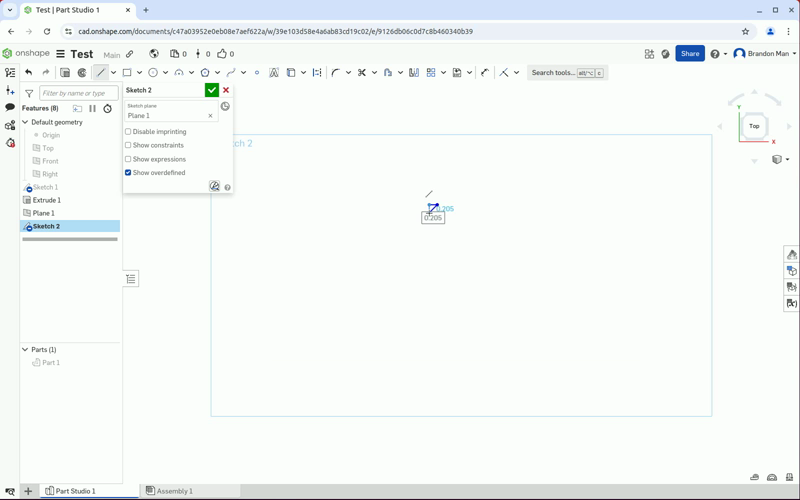
scroll(6)
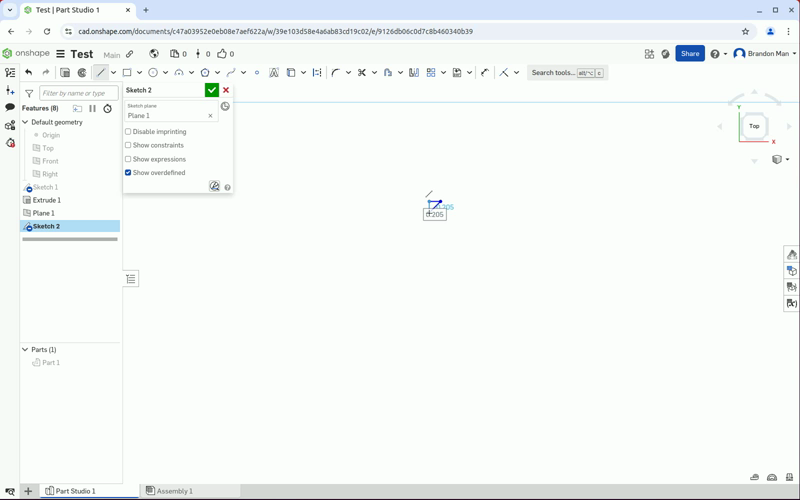
key_up(shift)
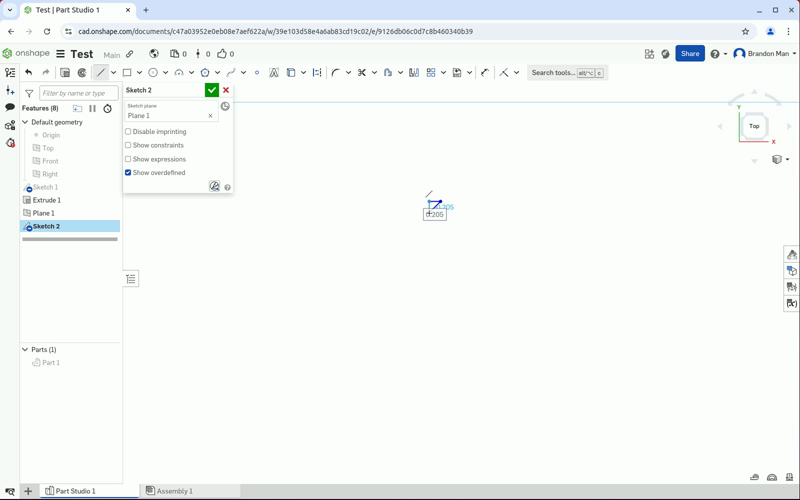
click(429, 212)
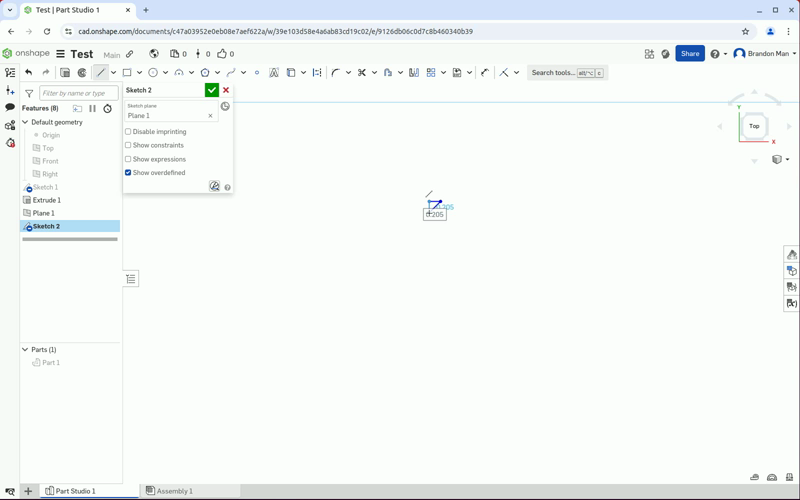
scroll(-6)
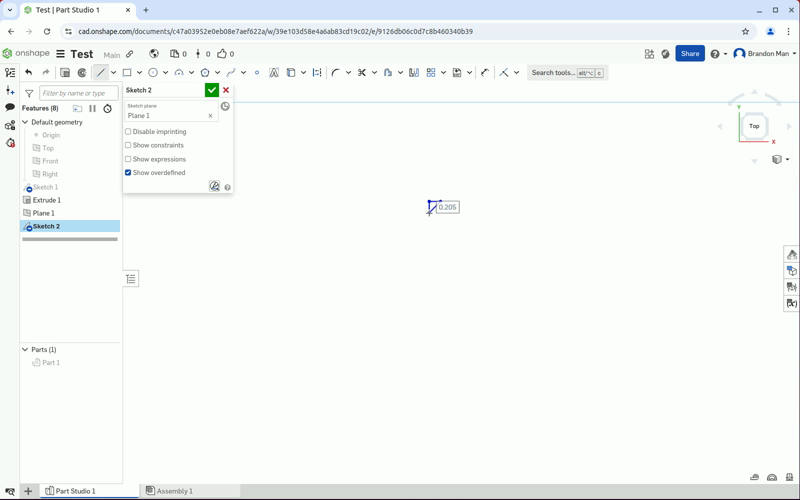
scroll(-6)
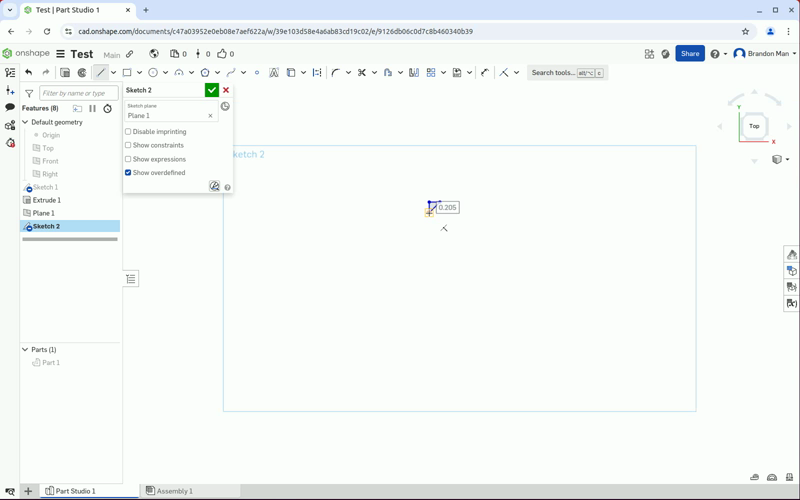
scroll(-6)
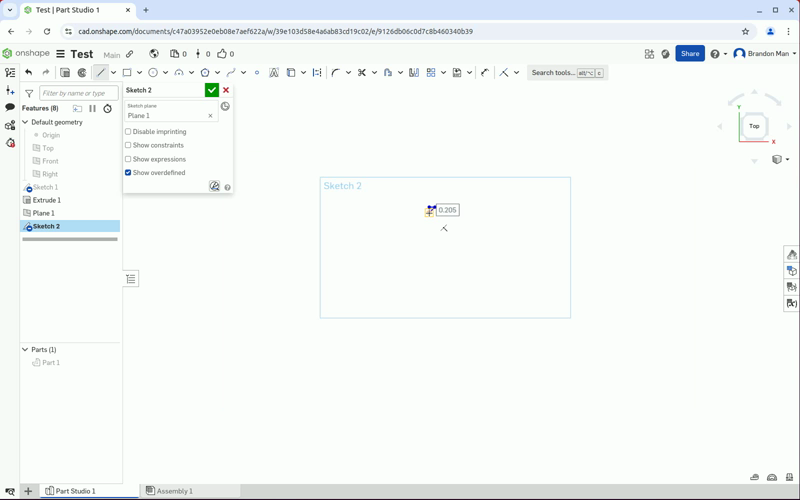
scroll(-6)
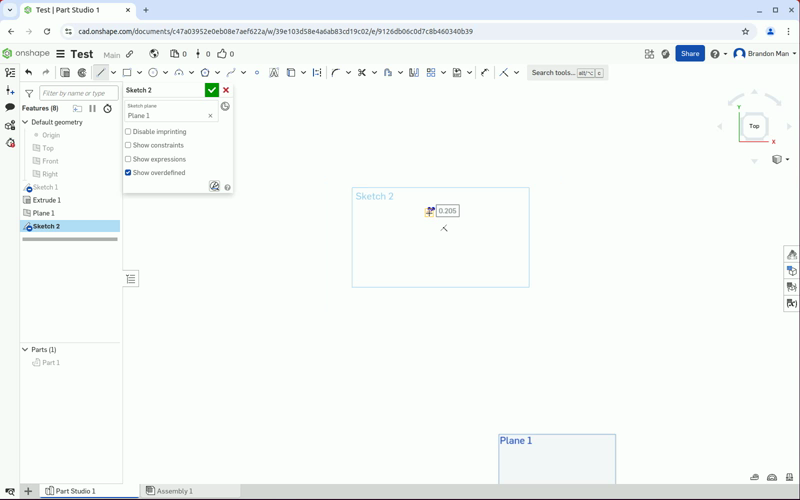
scroll(-6)
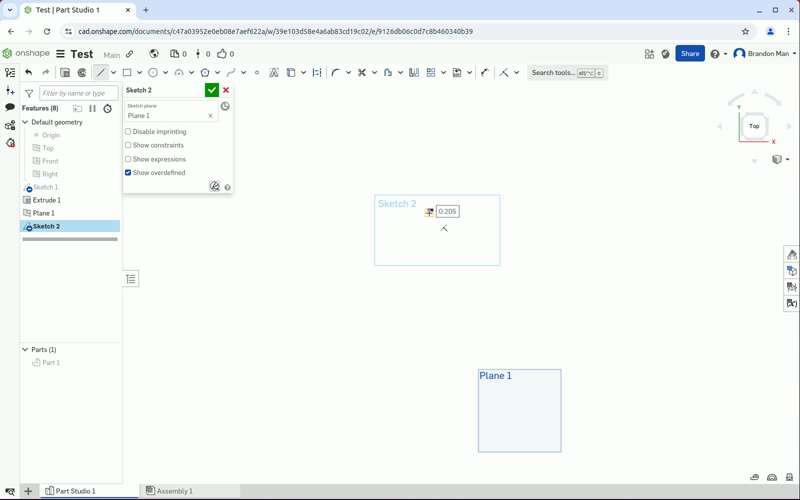
scroll(-6)
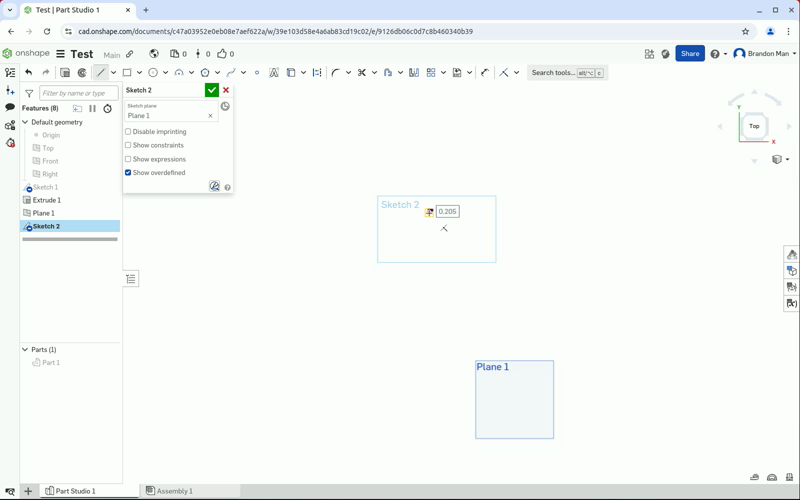
scroll(-6)
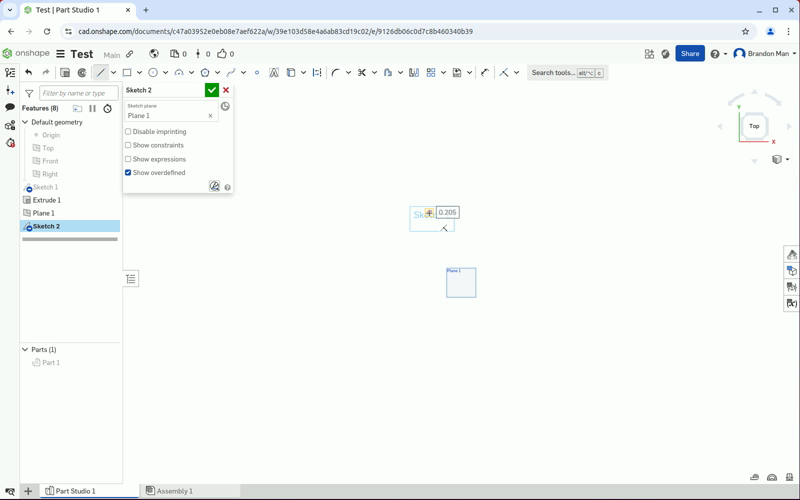
key(esc)
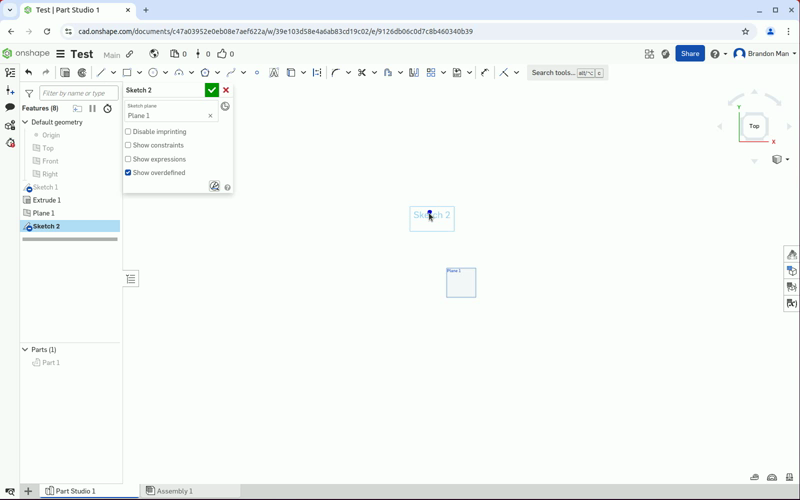
mouse_move(429, 212)
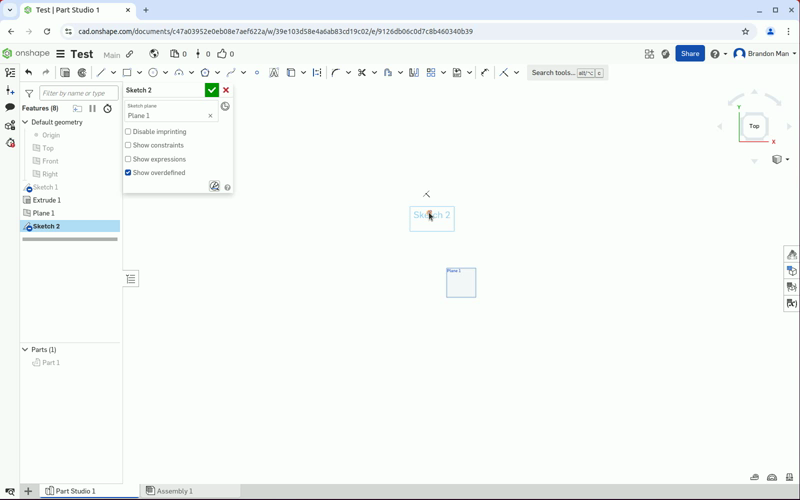
scroll(6)
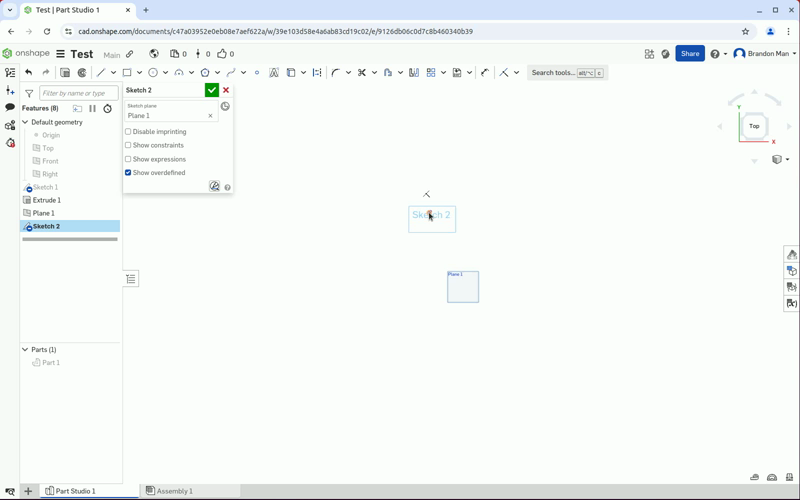
scroll(6)
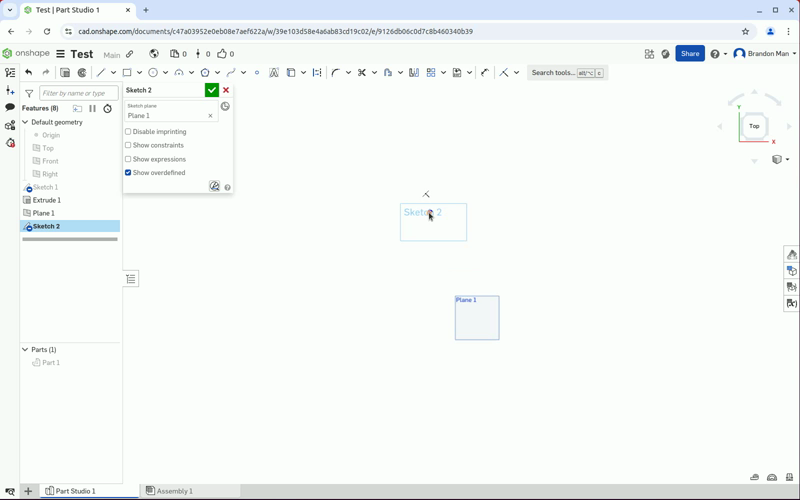
scroll(6)
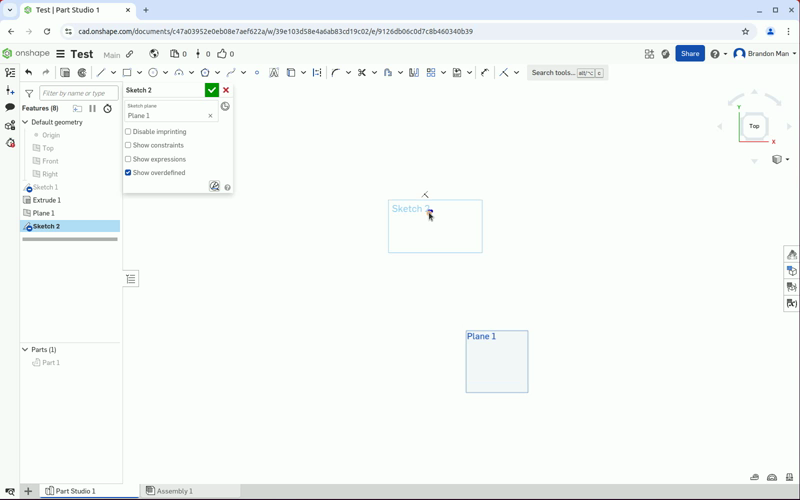
scroll(6)
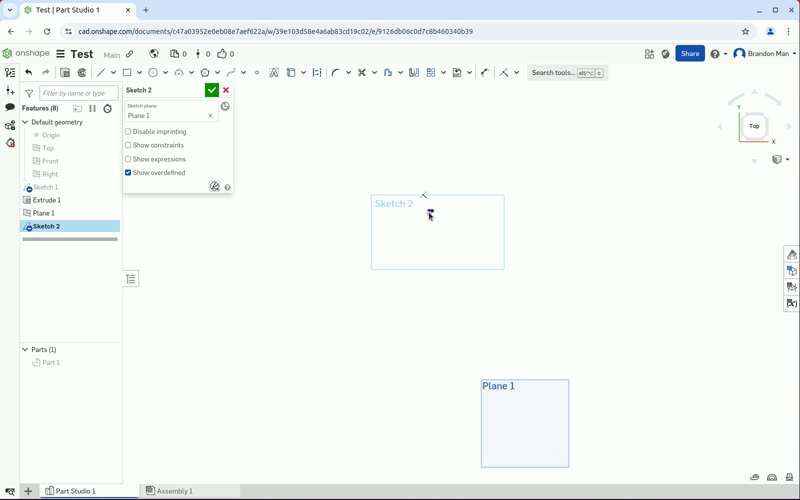
scroll(6)
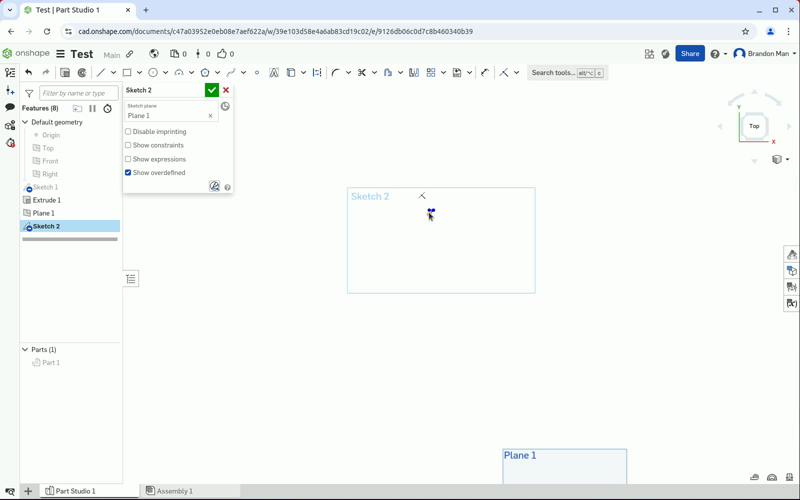
scroll(6)
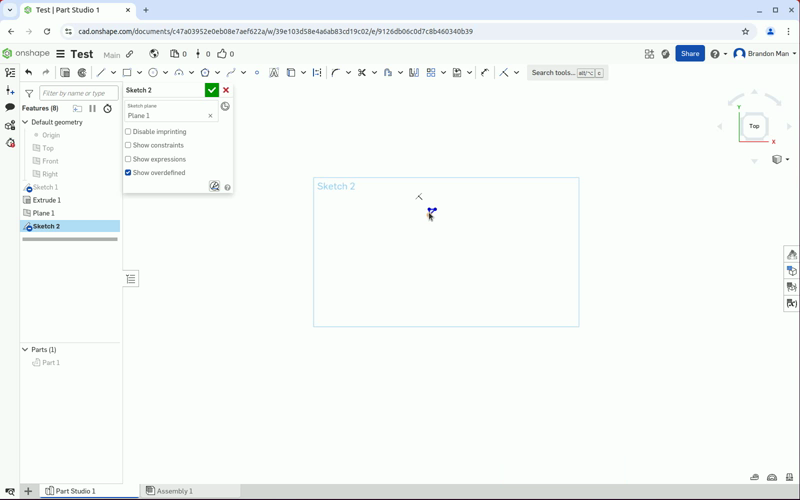
scroll(6)
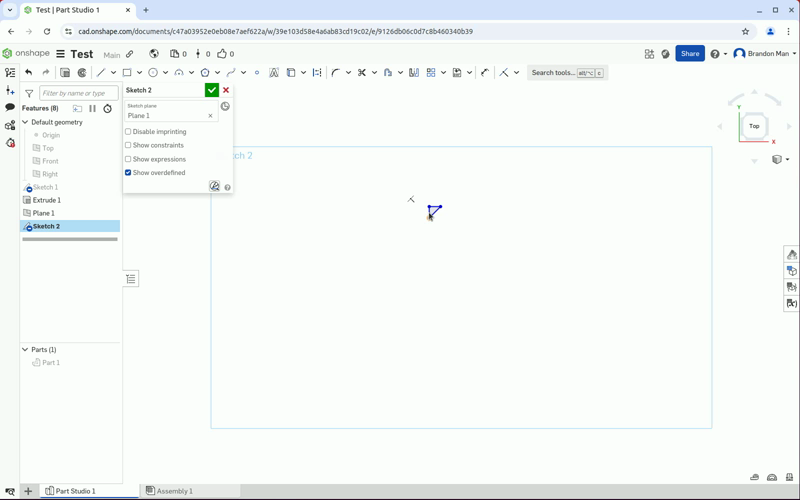
click(429, 212)
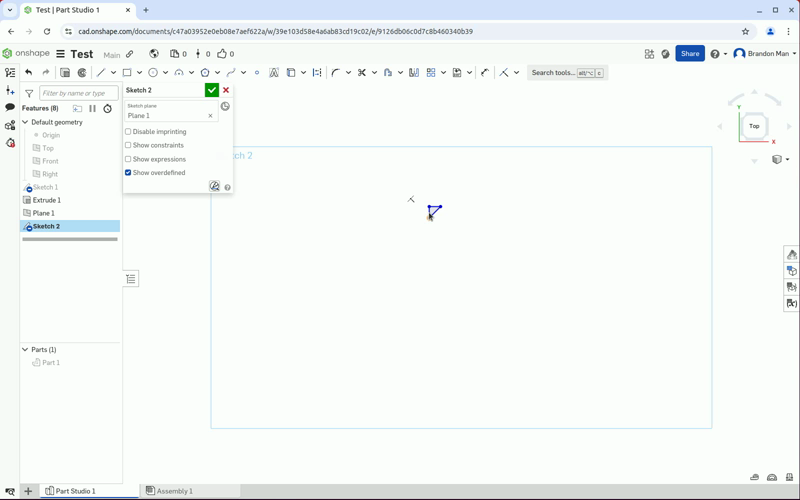
scroll(-6)
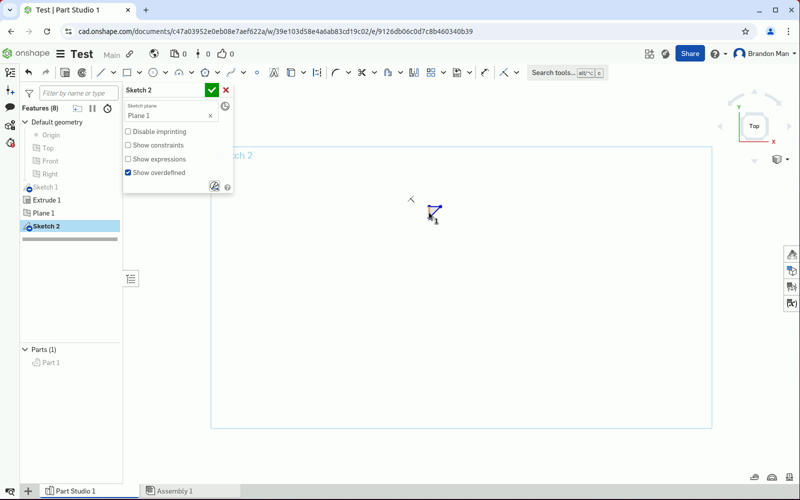
scroll(-6)
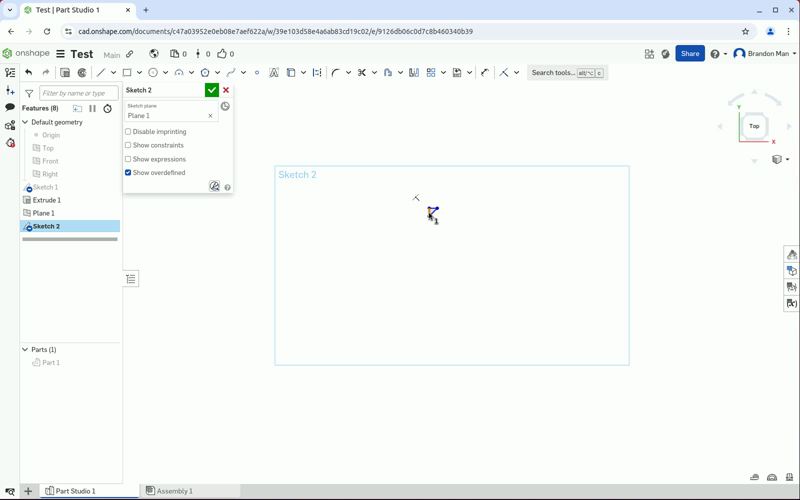
scroll(-6)
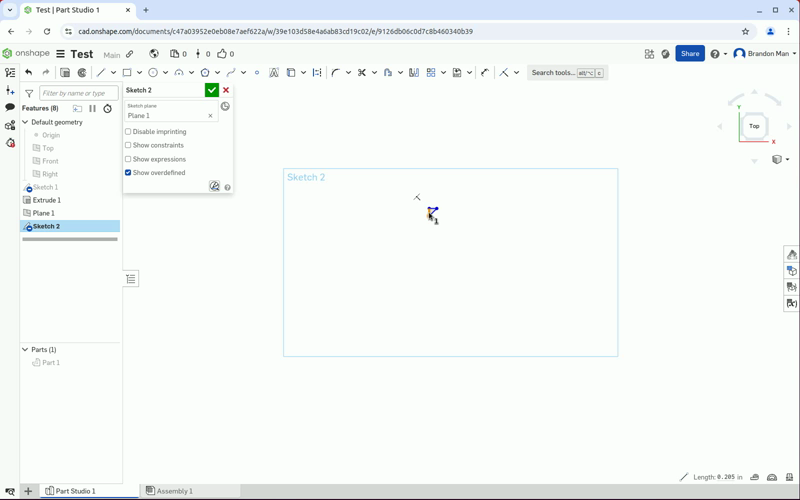
scroll(-6)
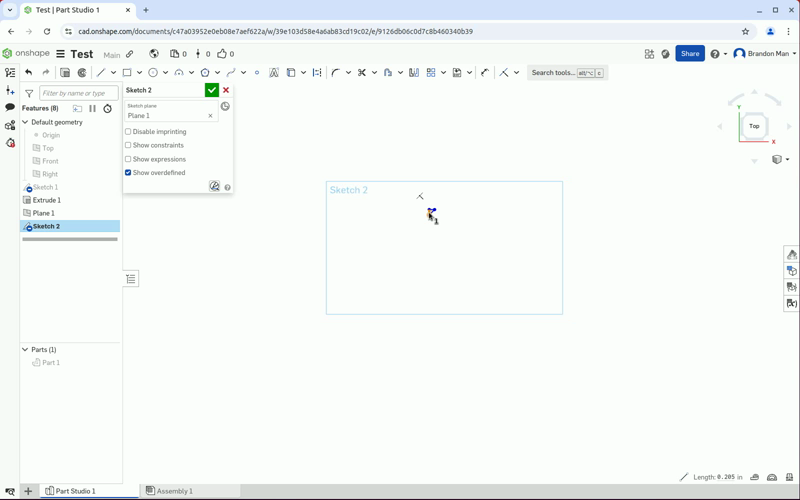
scroll(-6)
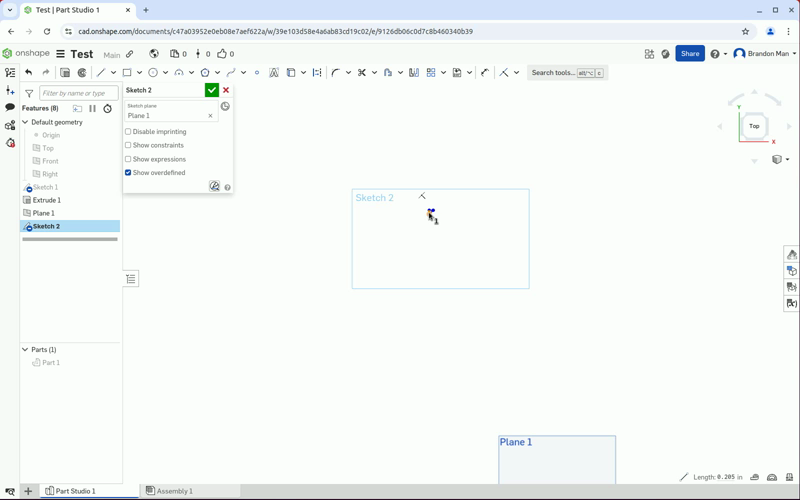
scroll(-6)
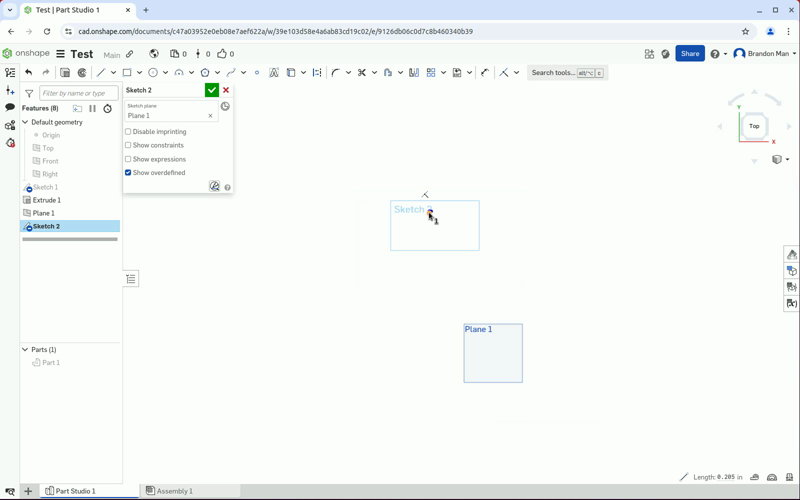
scroll(-6)
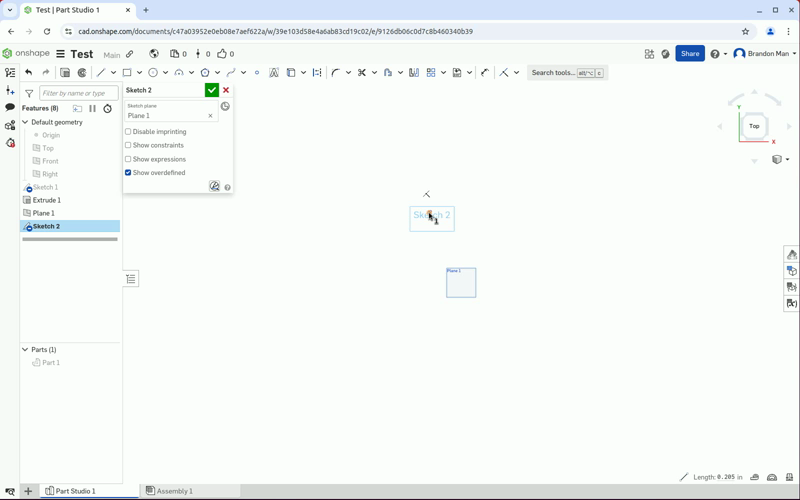
mouse_move(73, 352)
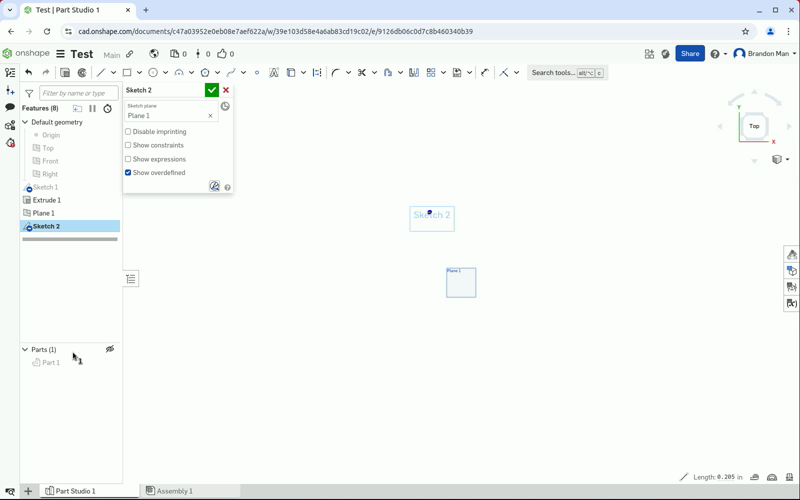
key(shift+y)
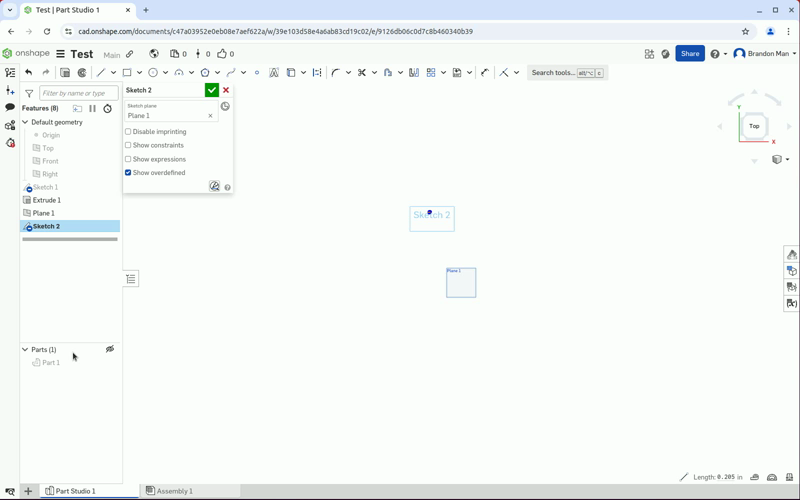
key(shift+e)
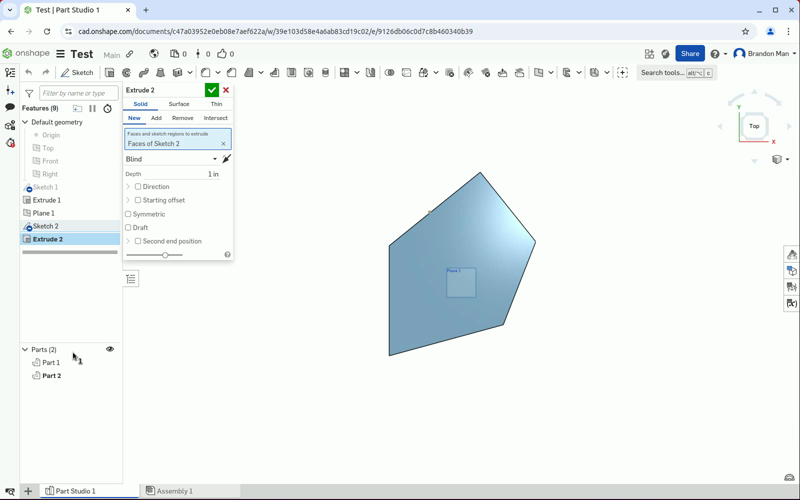
mouse_move(143, 106)
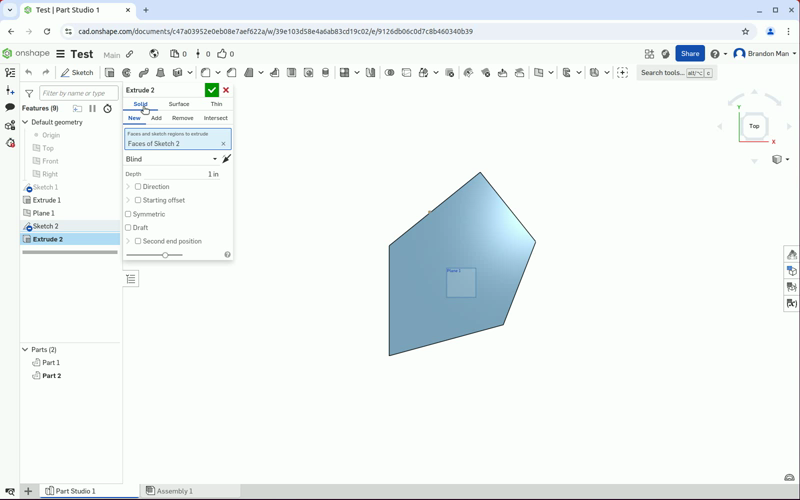
click(143, 106)
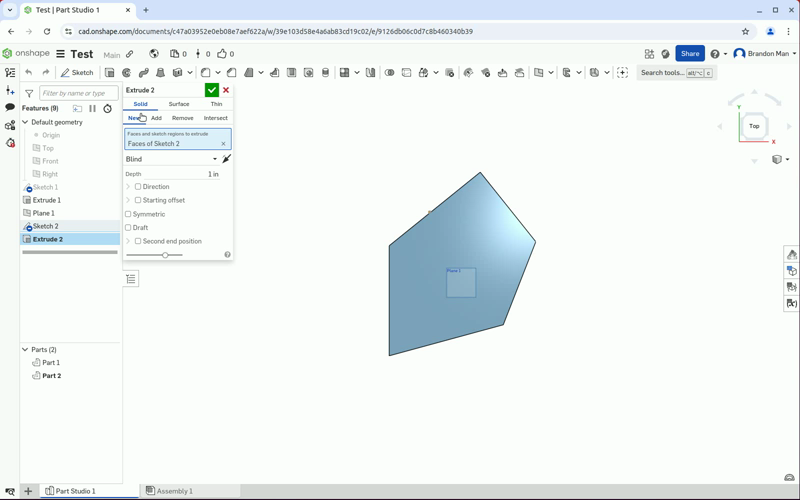
mouse_move(137, 120)
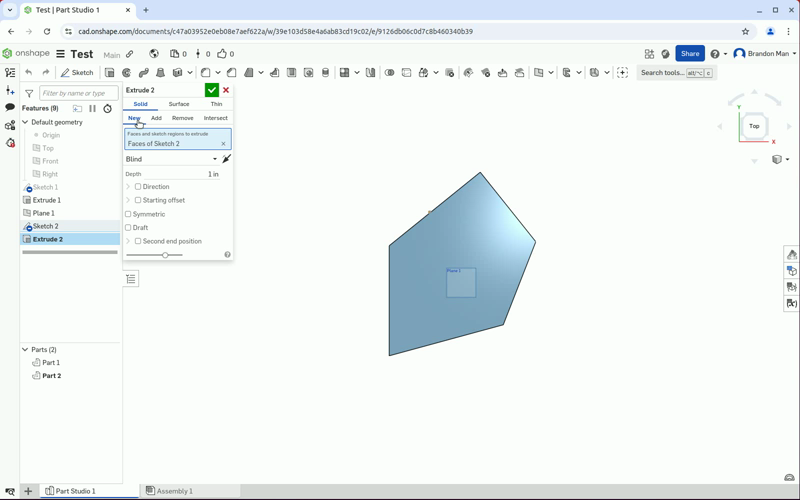
click(137, 120)
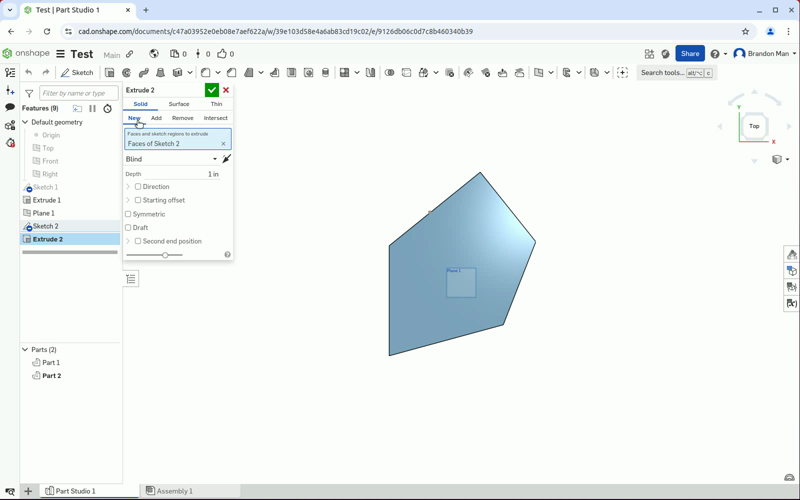
key(tab, 4)
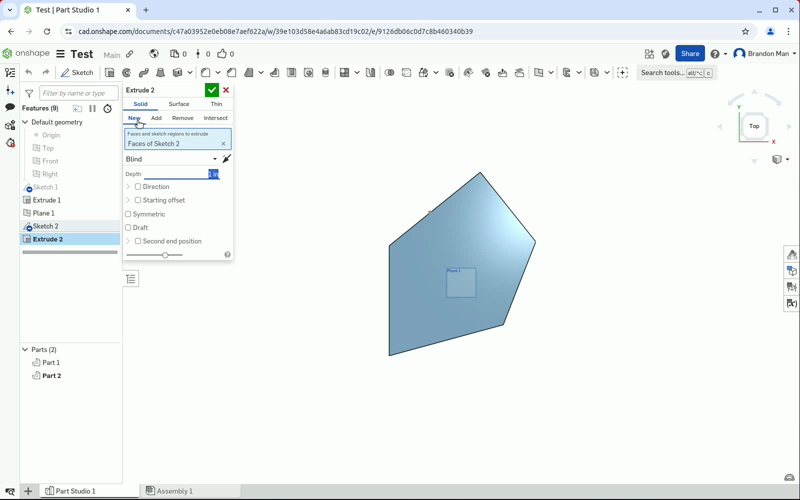
text(2.407)
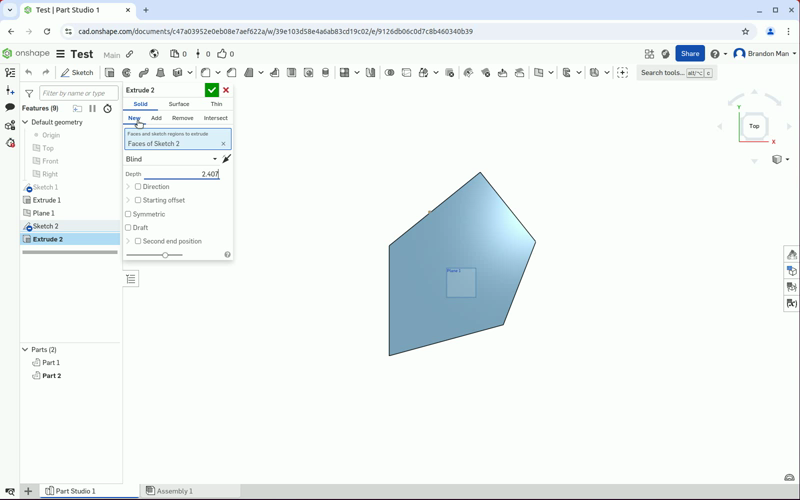
key(enter)
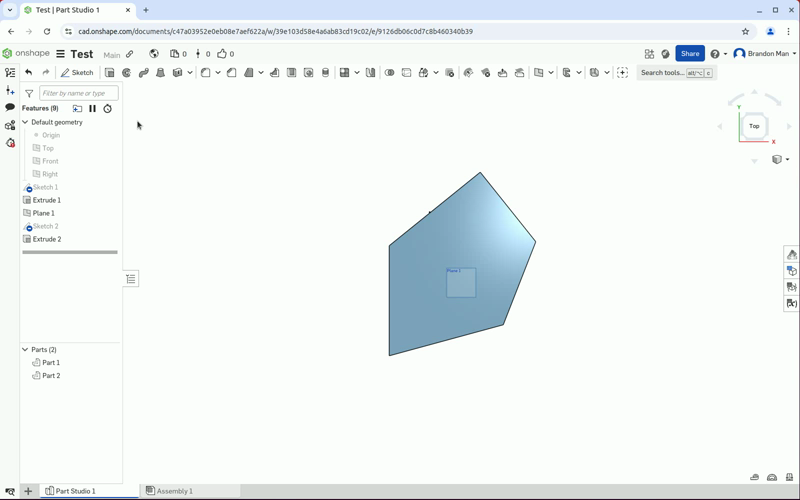
key(shift+h)
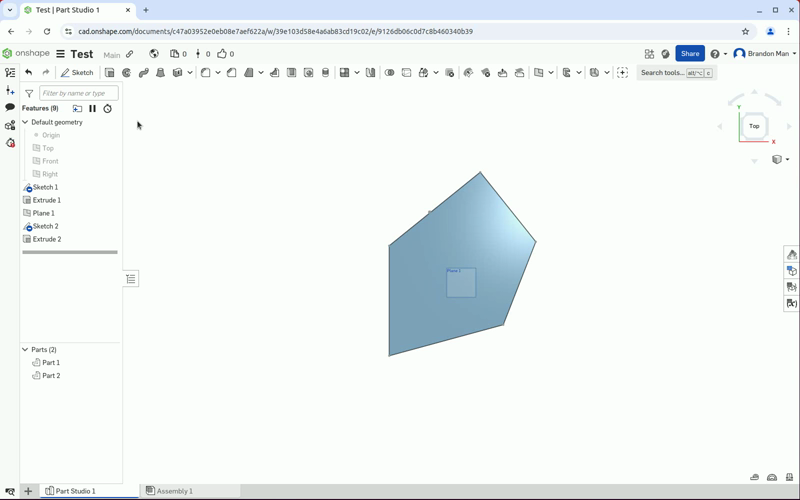
key(shift+h)
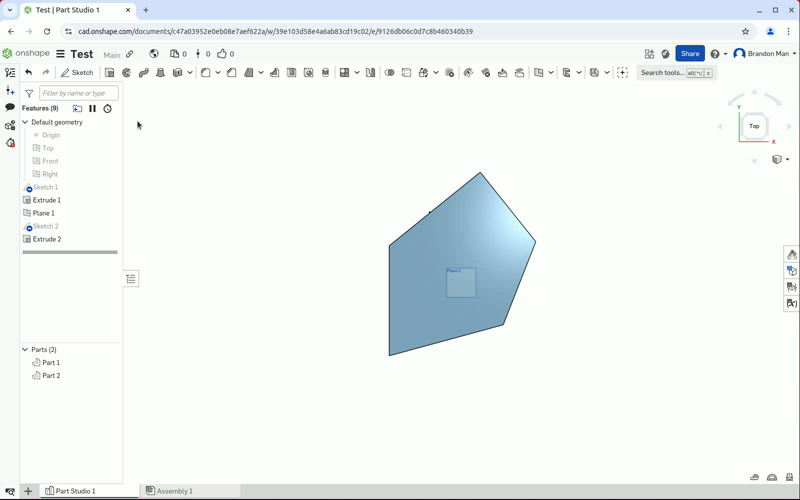
mouse_move(73, 189)
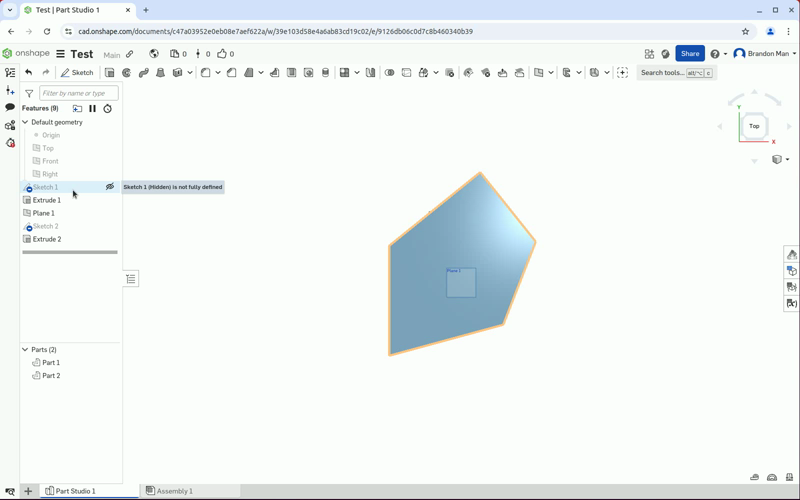
click(73, 189)
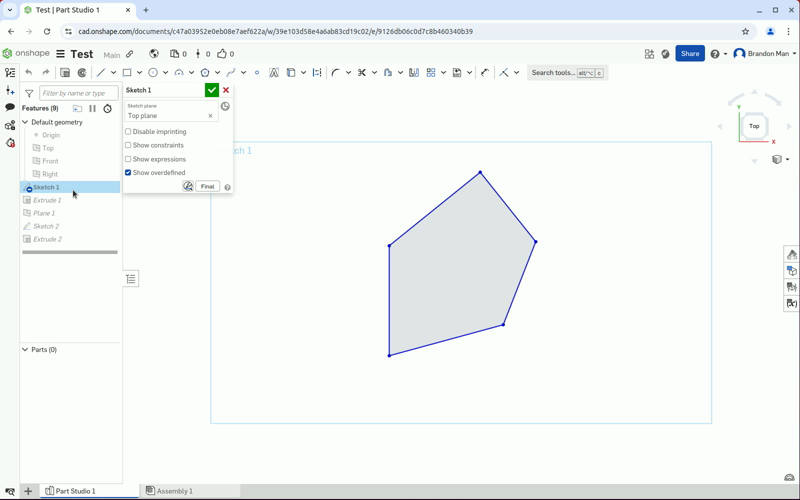
mouse_move(229, 92)
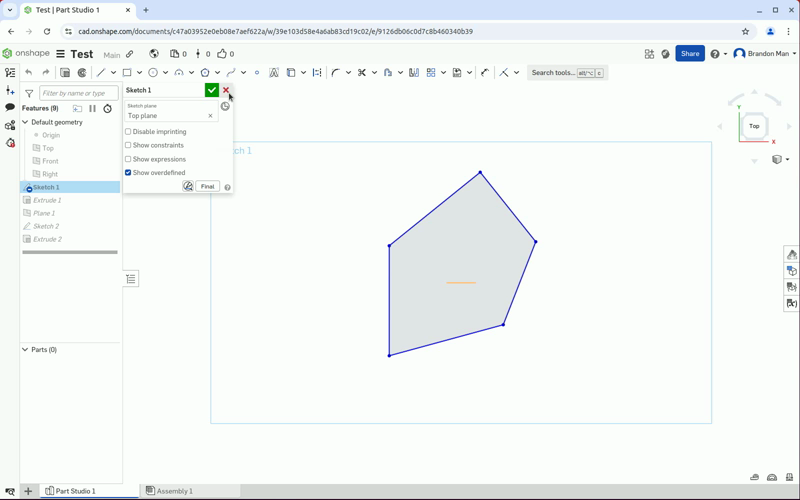
click(229, 92)
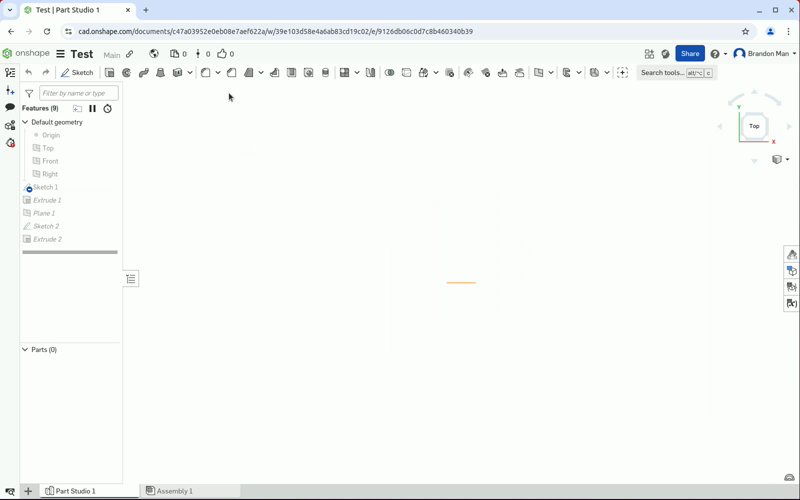
key(shift+s)
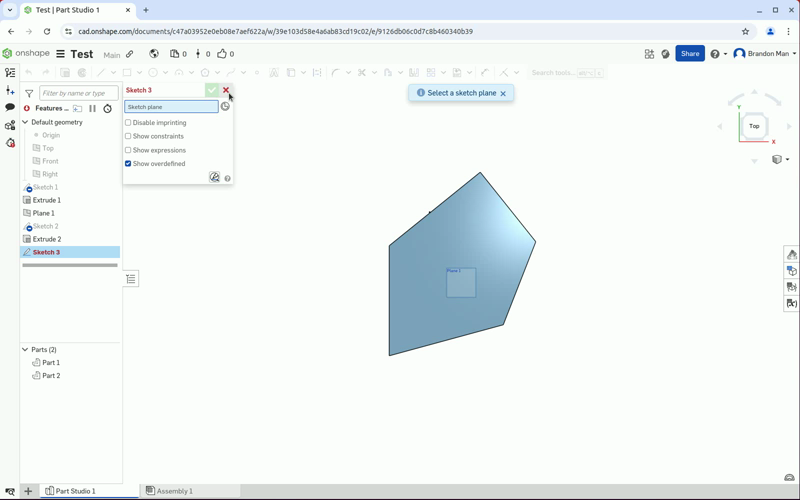
mouse_move(73, 215)
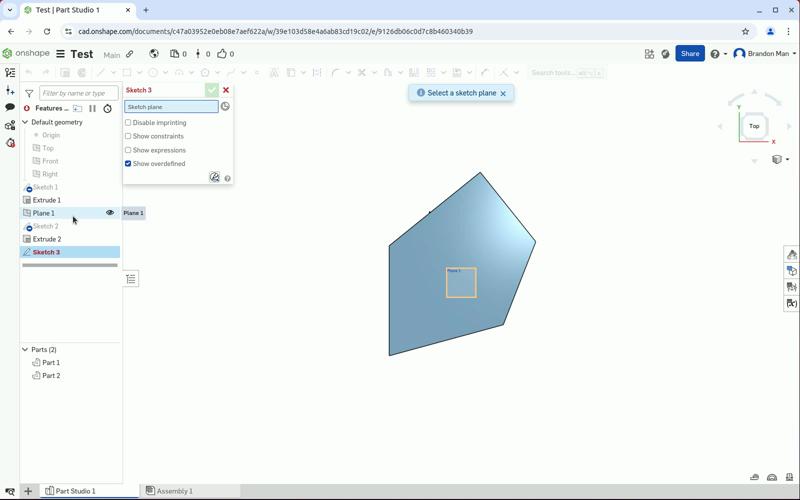
click(73, 215)
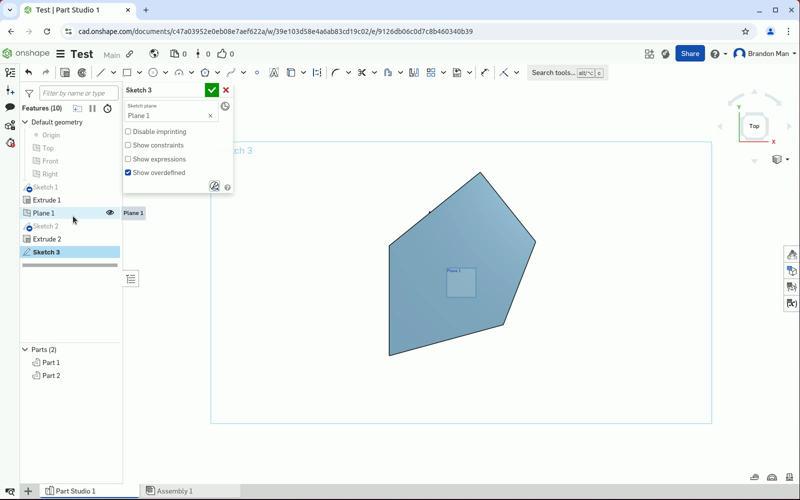
mouse_move(73, 352)
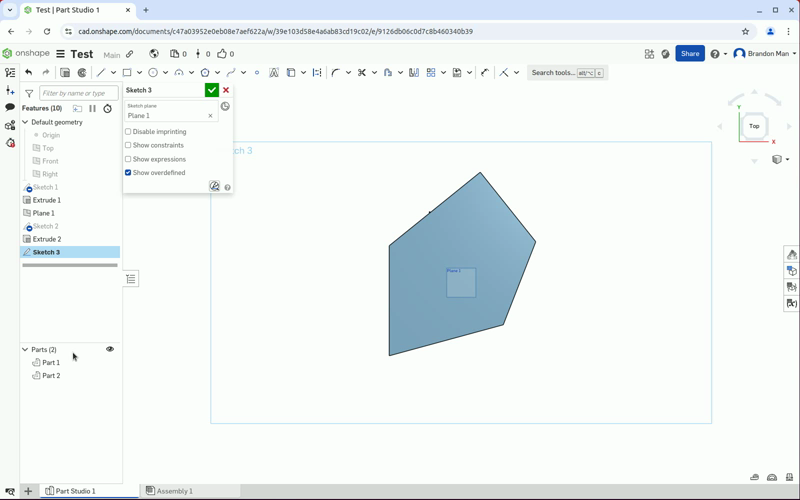
key(y)
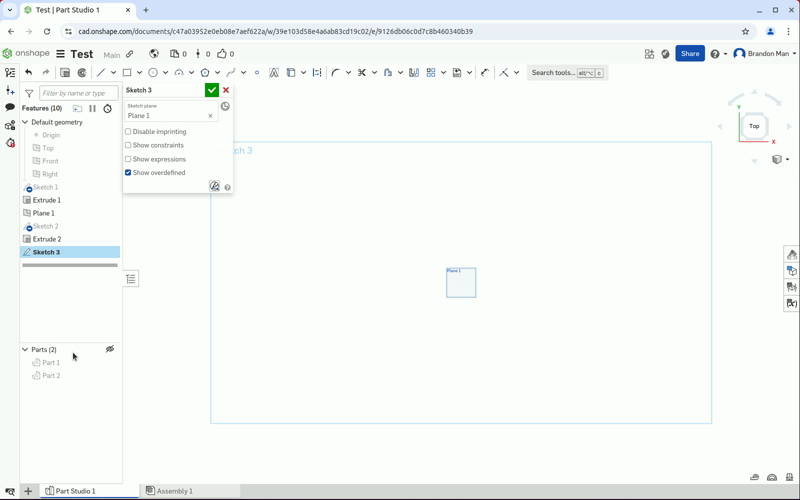
key(l)
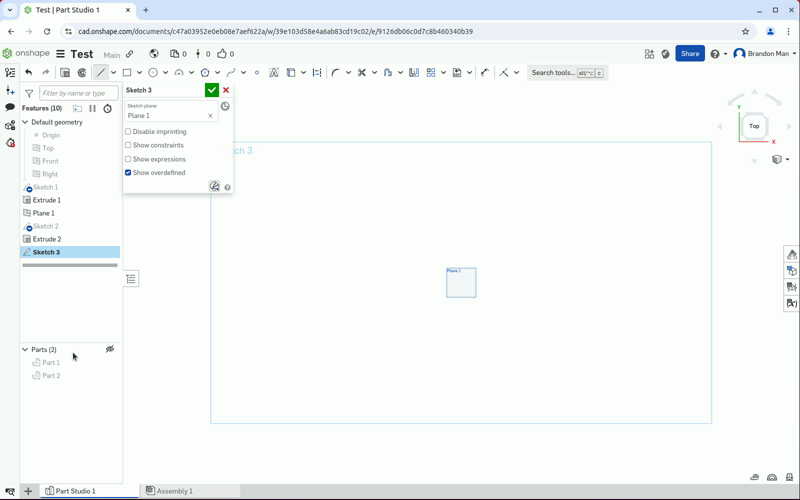
key_down(shift)
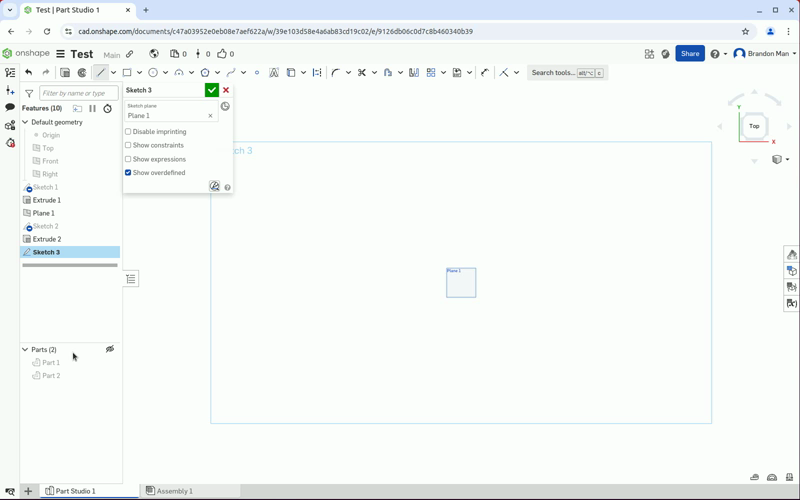
mouse_move(429, 312)
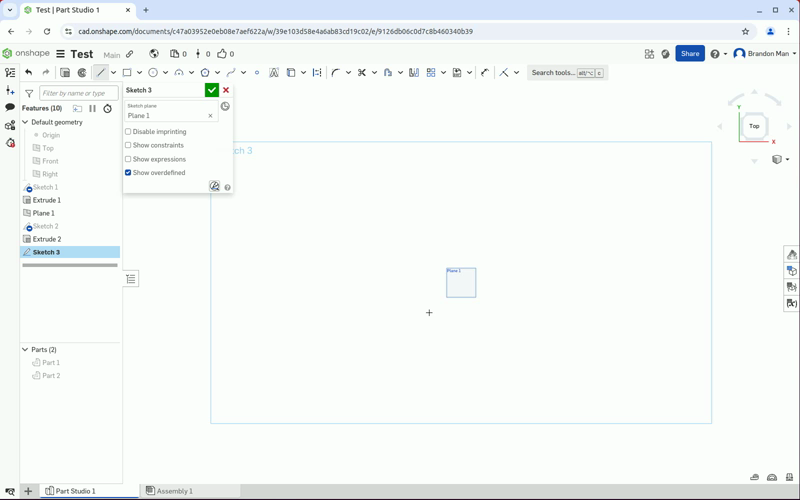
click(429, 312)
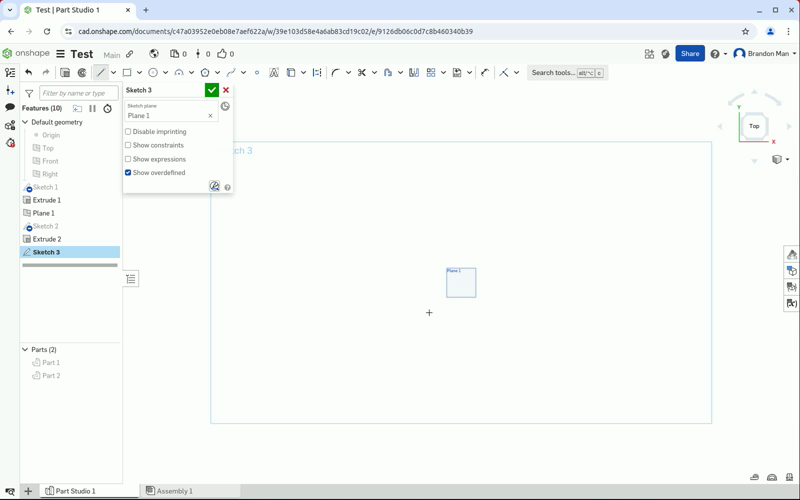
key_up(shift)
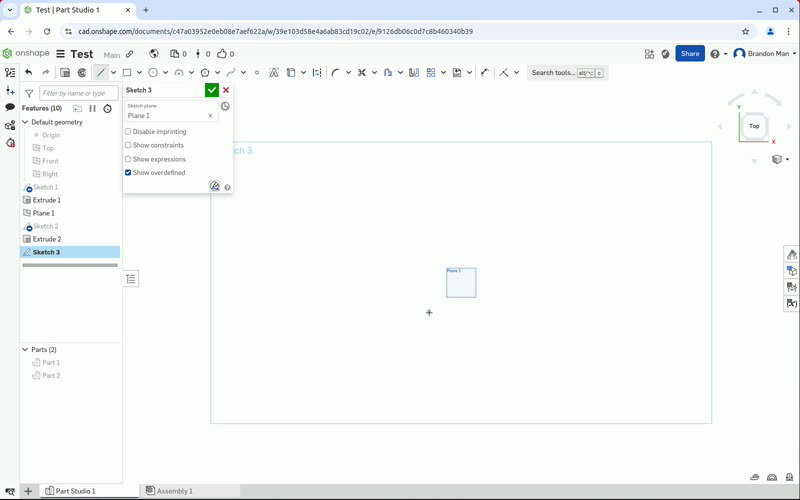
key_down(shift)
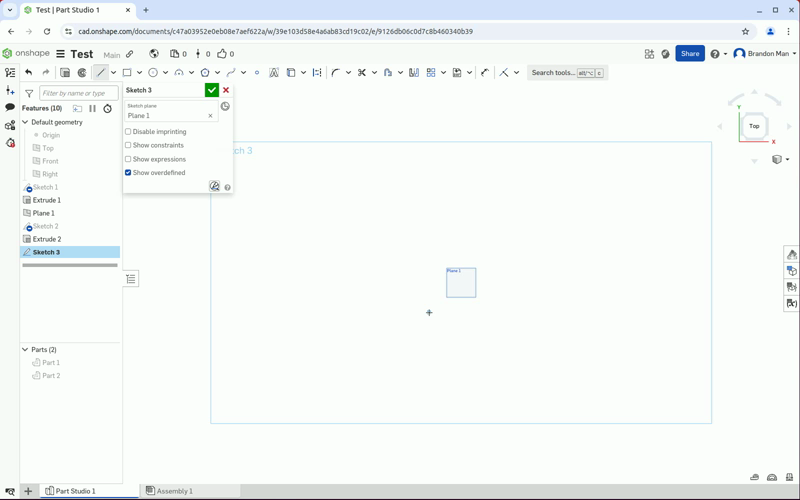
mouse_move(493, 312)
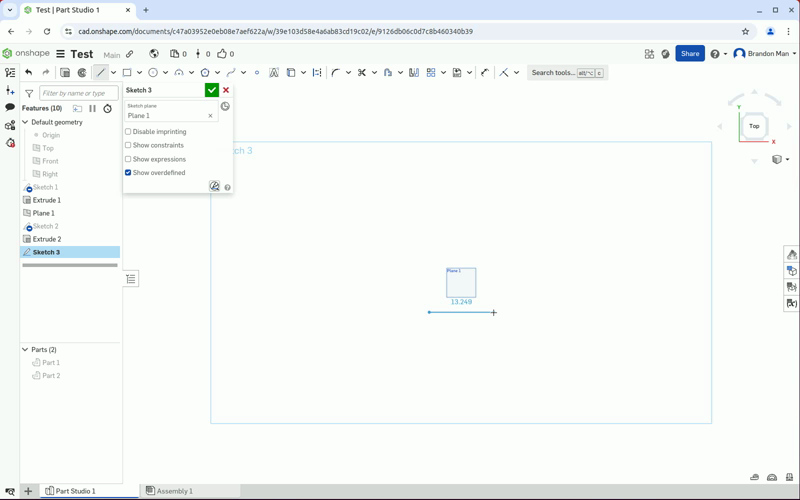
click(493, 312)
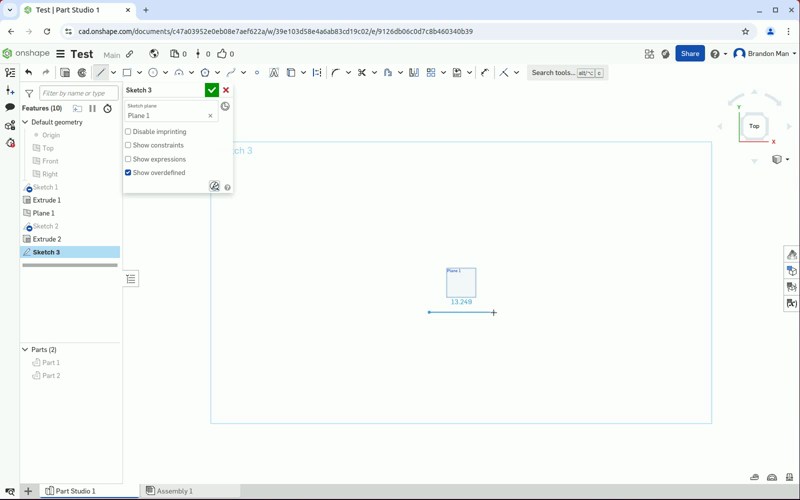
key_up(shift)
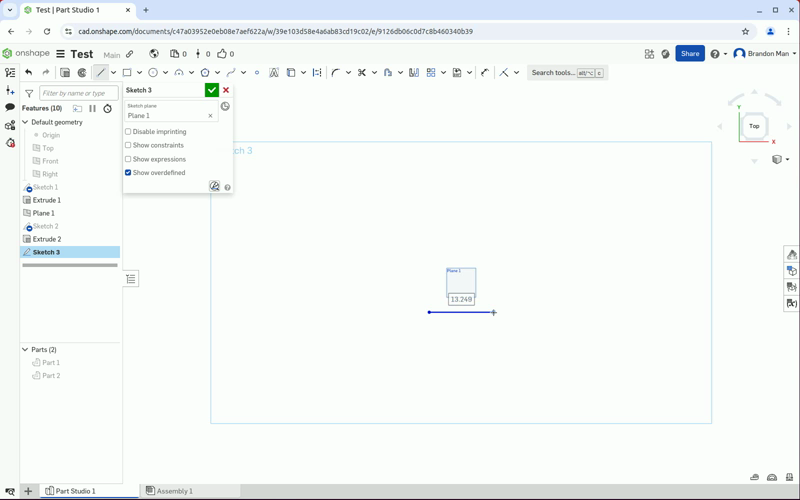
key_down(shift)
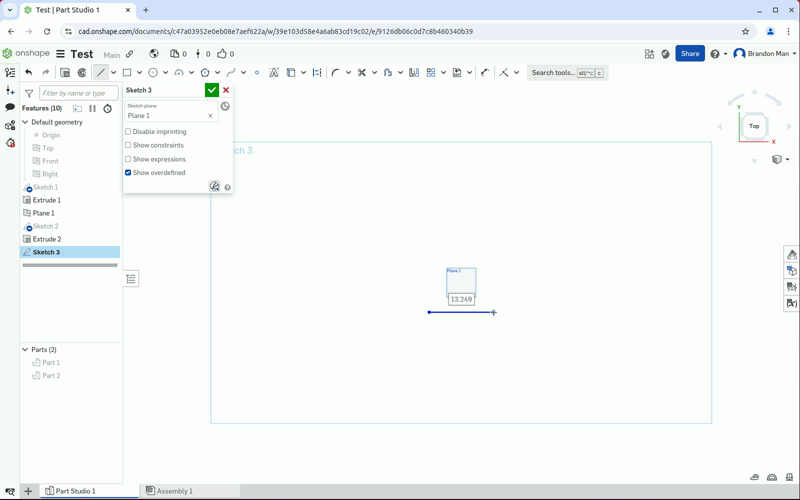
mouse_move(493, 213)
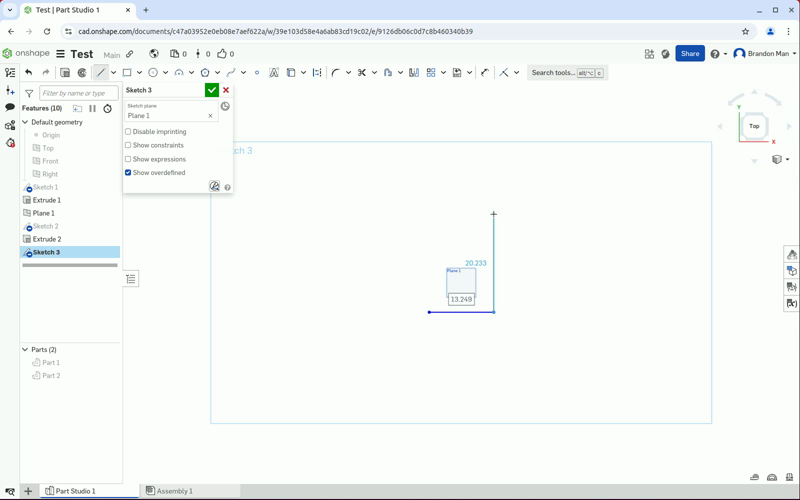
click(493, 213)
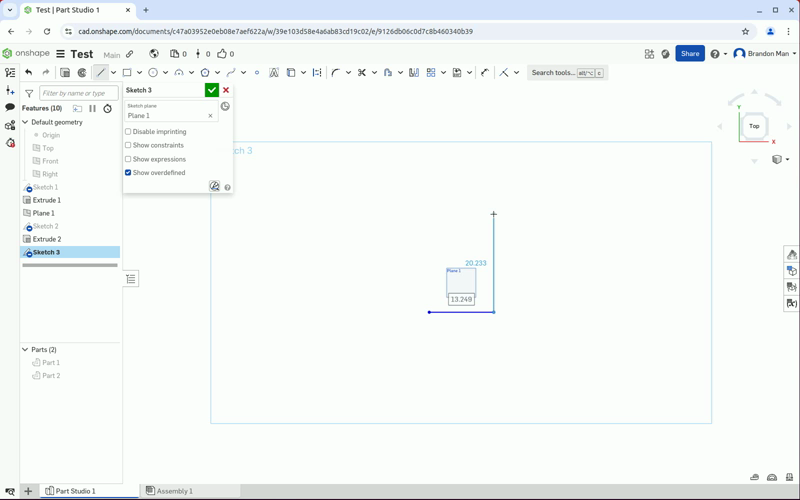
key_up(shift)
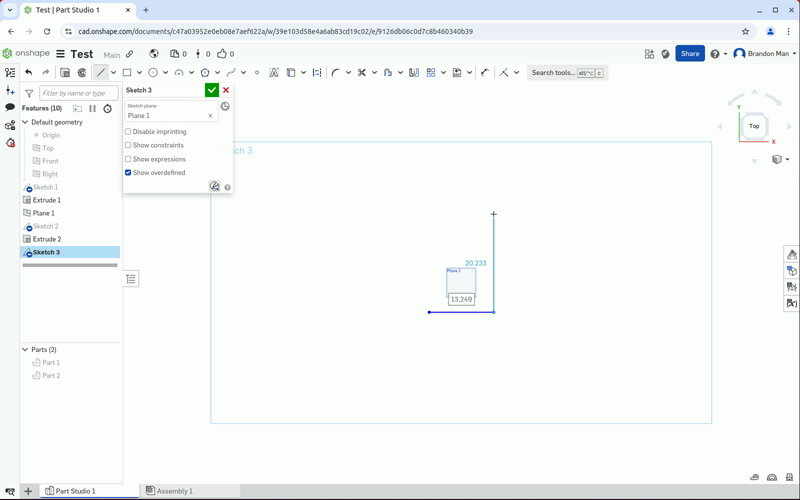
key_down(shift)
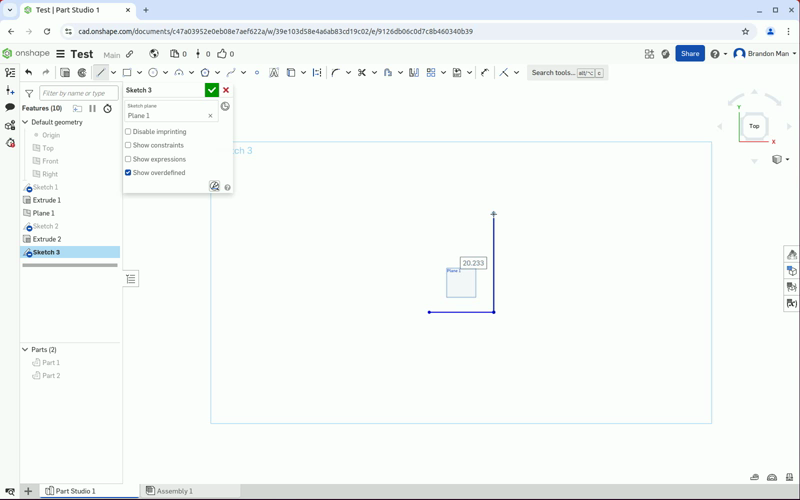
mouse_move(429, 213)
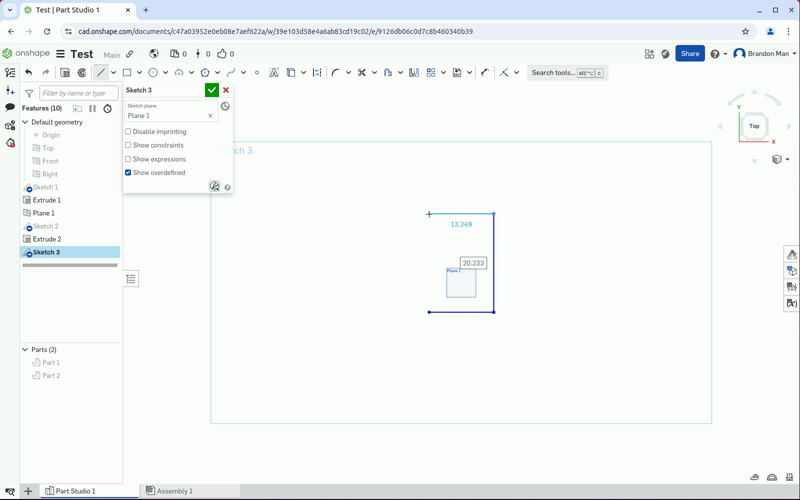
click(429, 213)
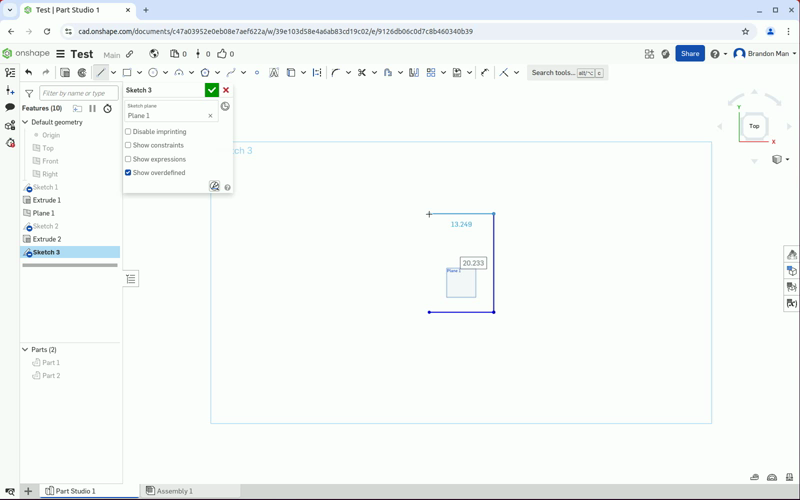
key_up(shift)
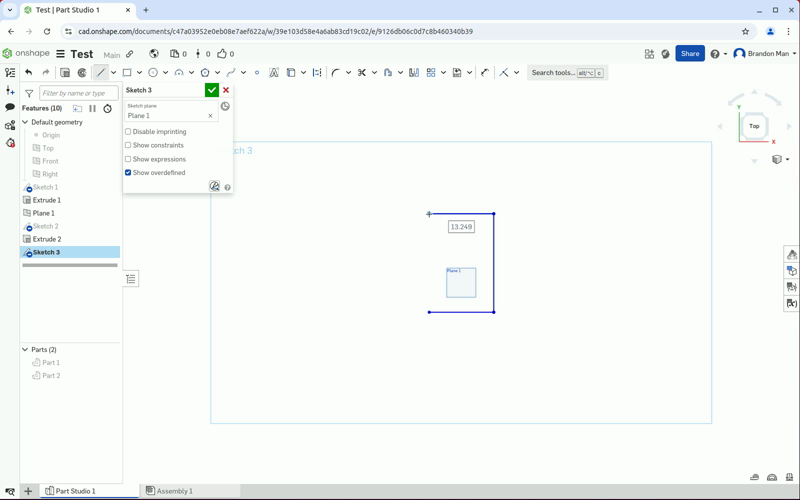
key_down(shift)
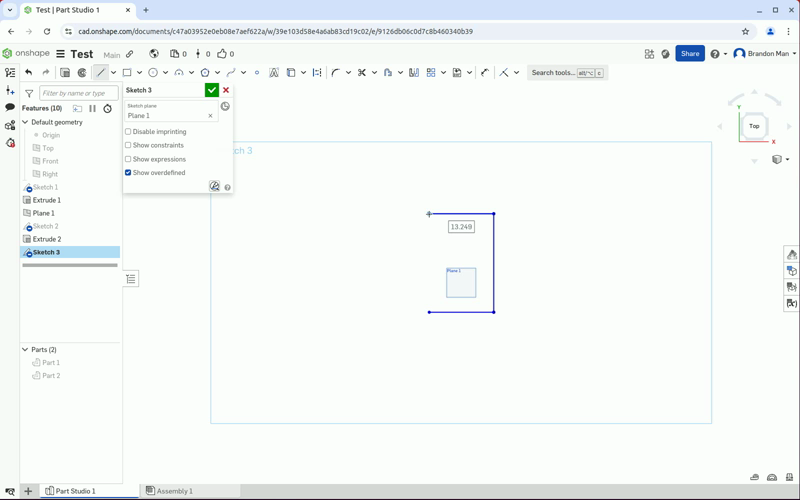
mouse_move(429, 312)
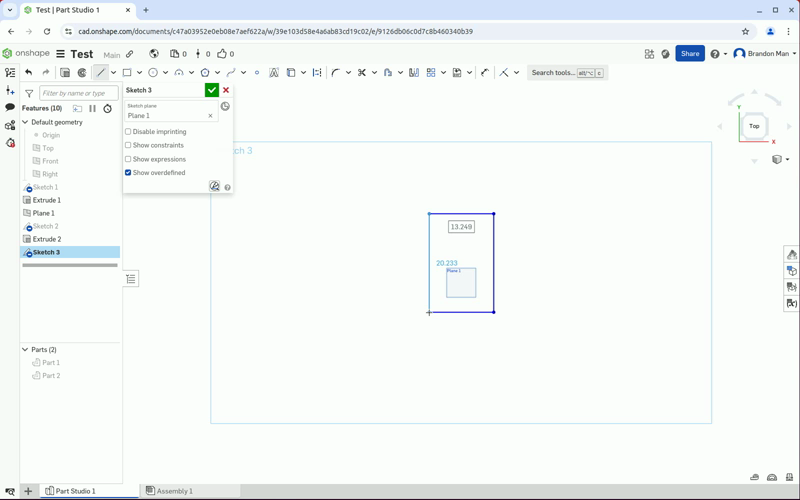
key_up(shift)
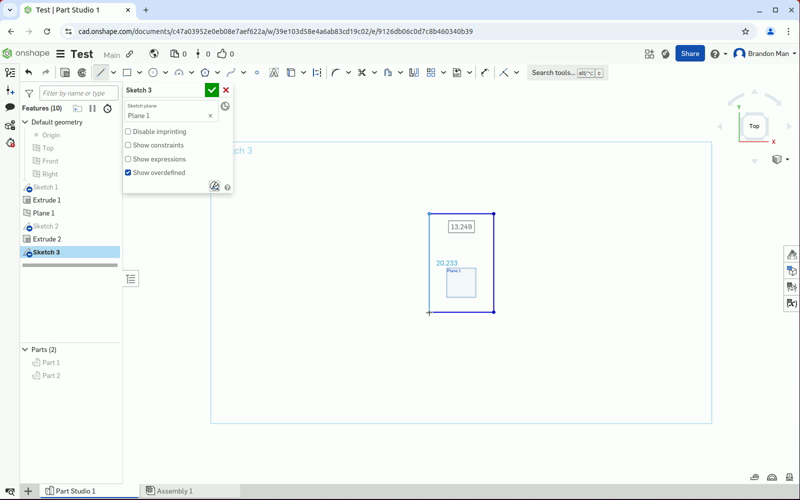
click(429, 312)
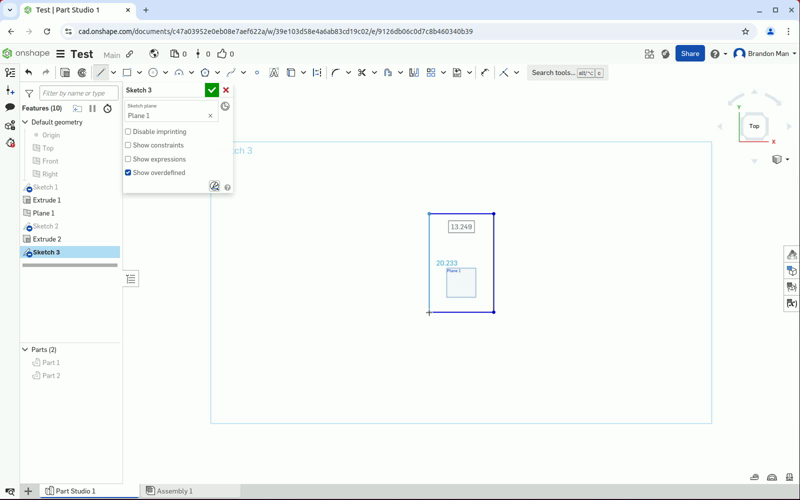
key(esc)
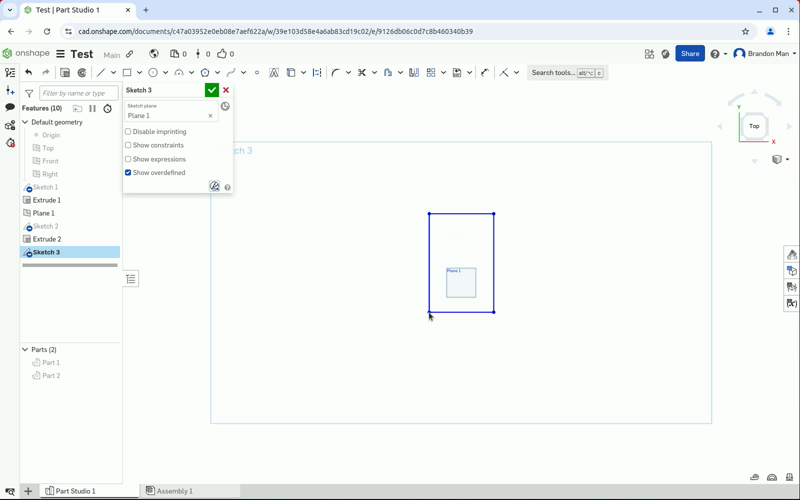
mouse_move(475, 237)
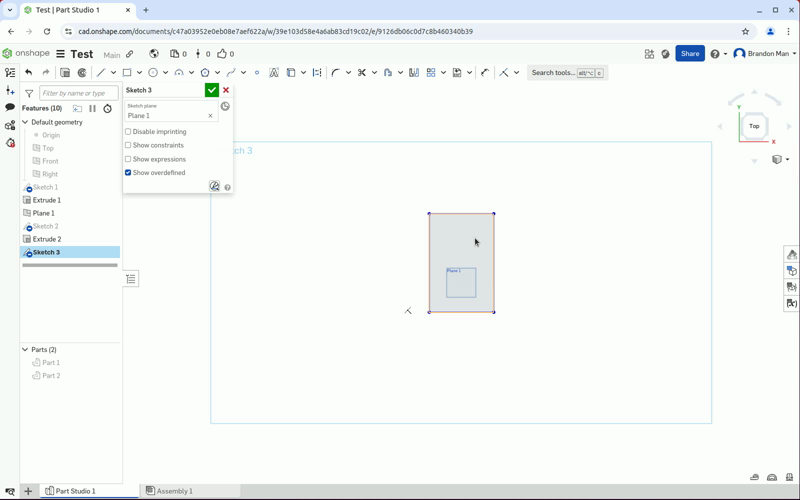
click(475, 237)
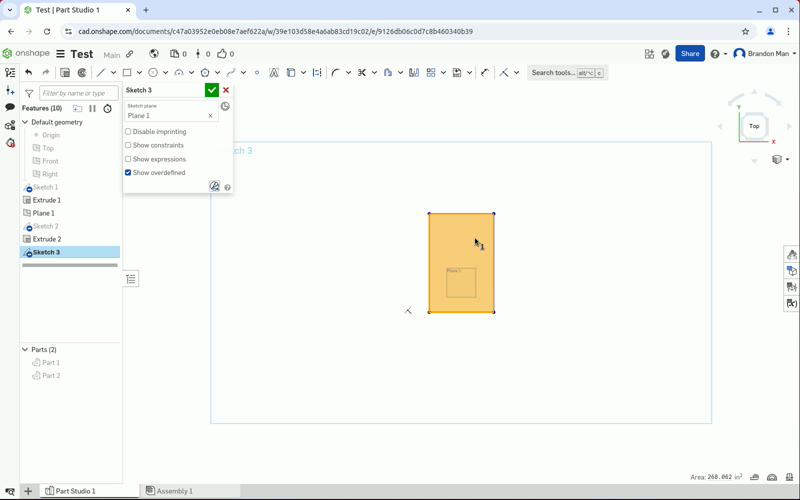
mouse_move(73, 352)
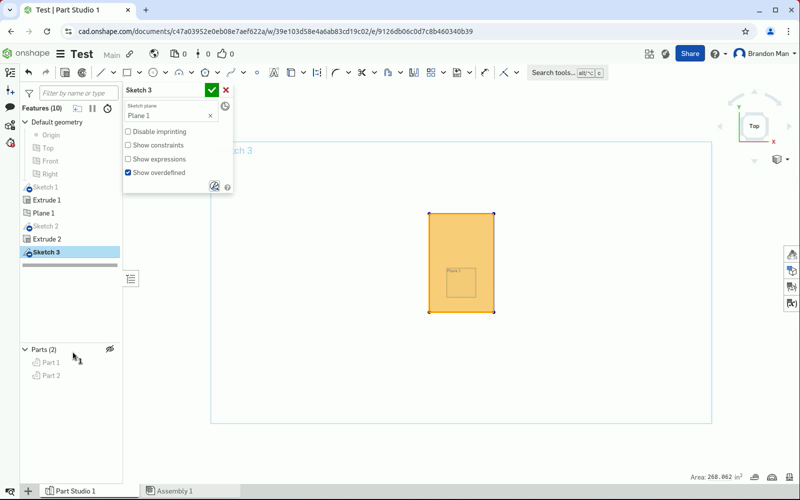
key(shift+y)
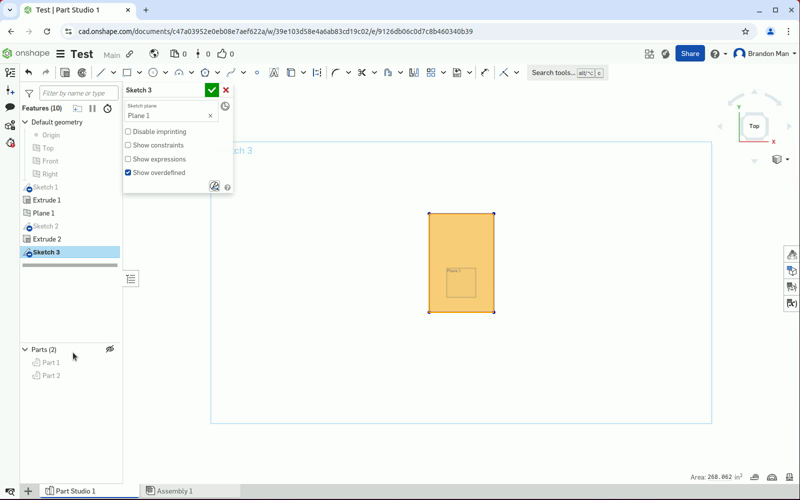
key(shift+e)
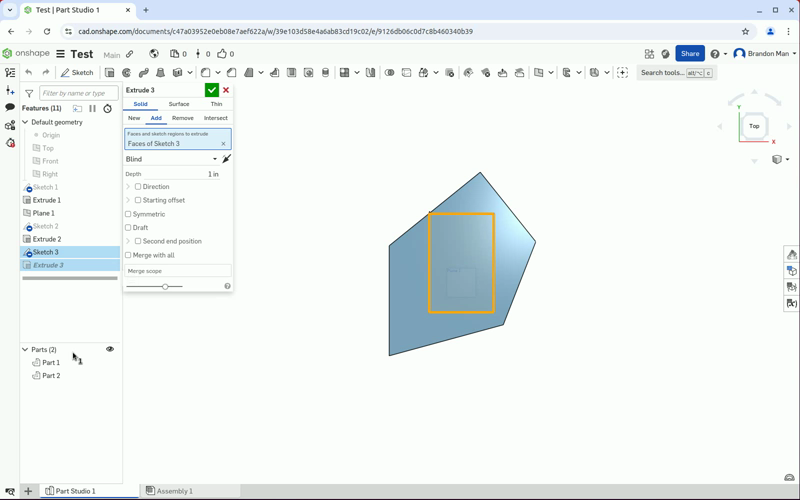
mouse_move(143, 106)
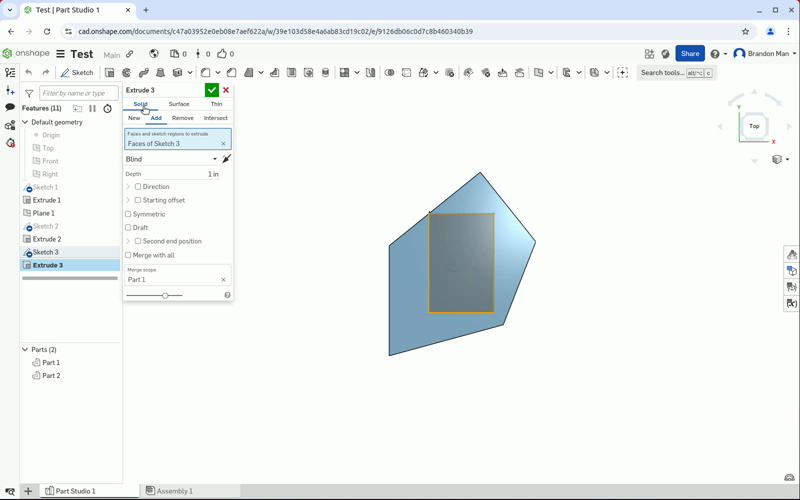
click(143, 106)
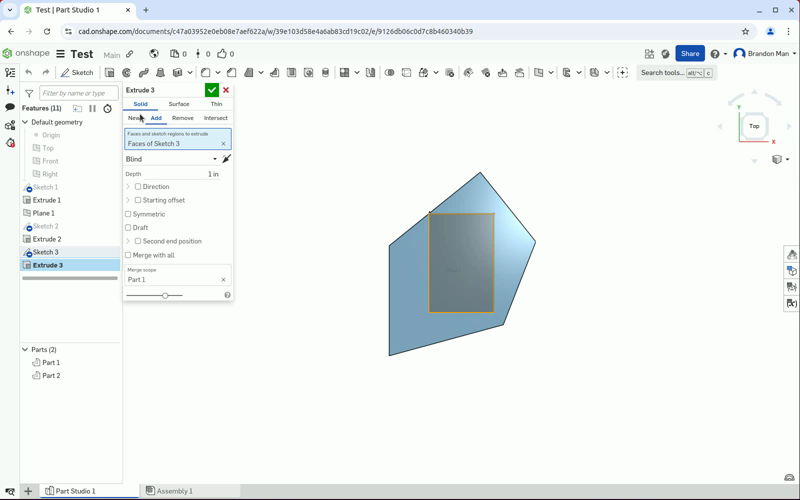
mouse_move(137, 120)
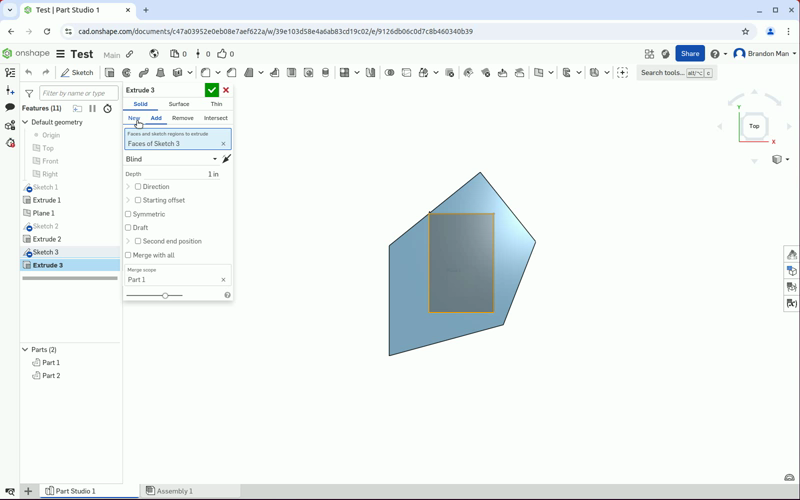
click(137, 120)
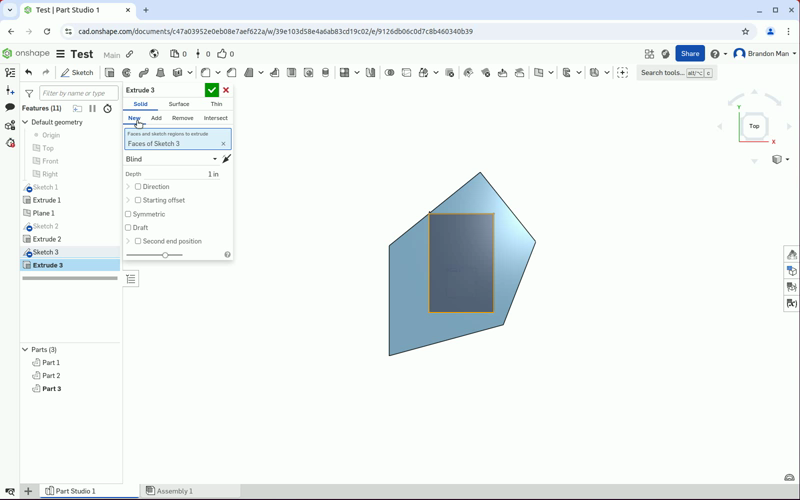
key(tab, 4)
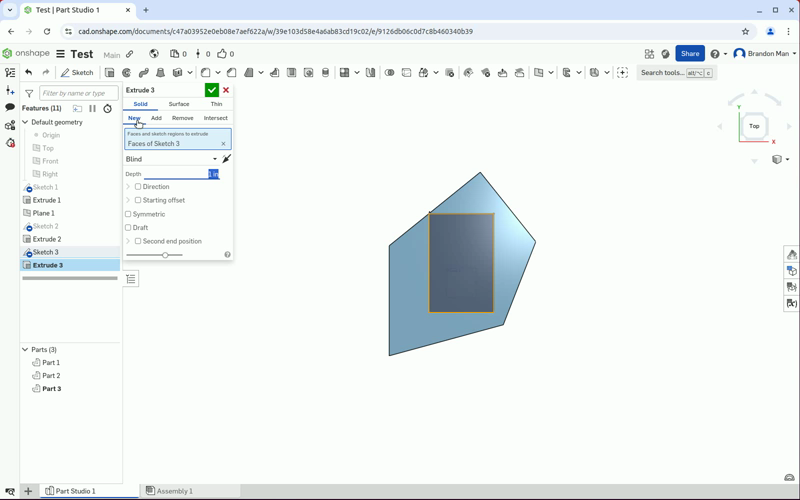
text(2.407)
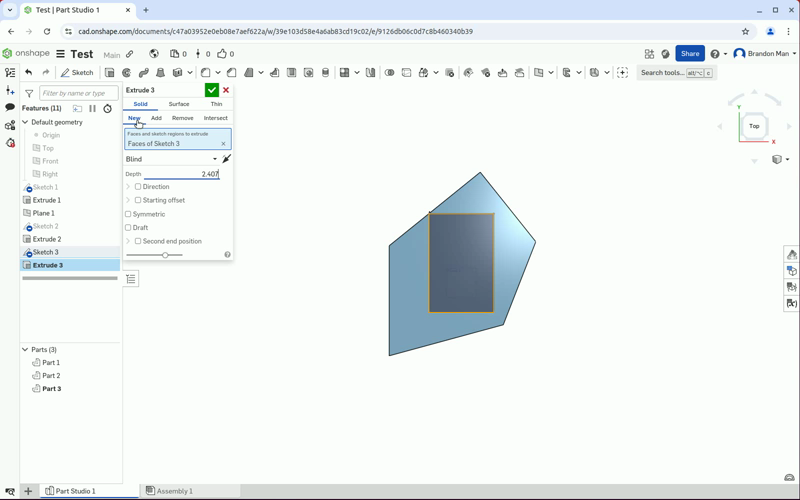
key(enter)
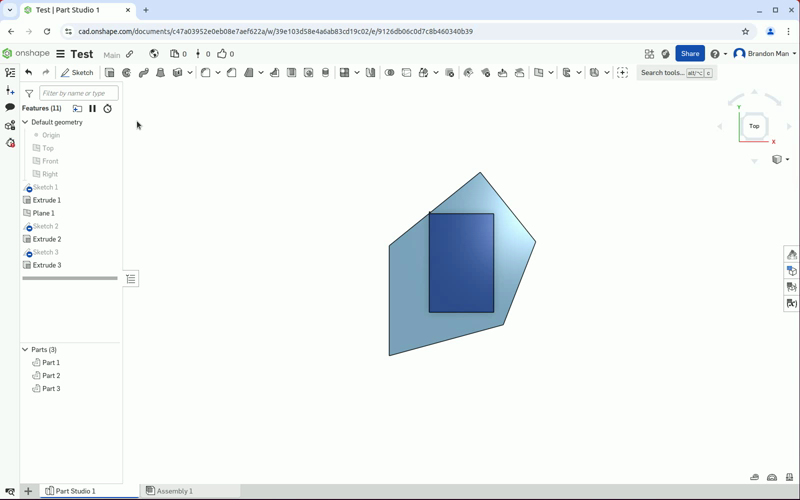
key(shift+h)
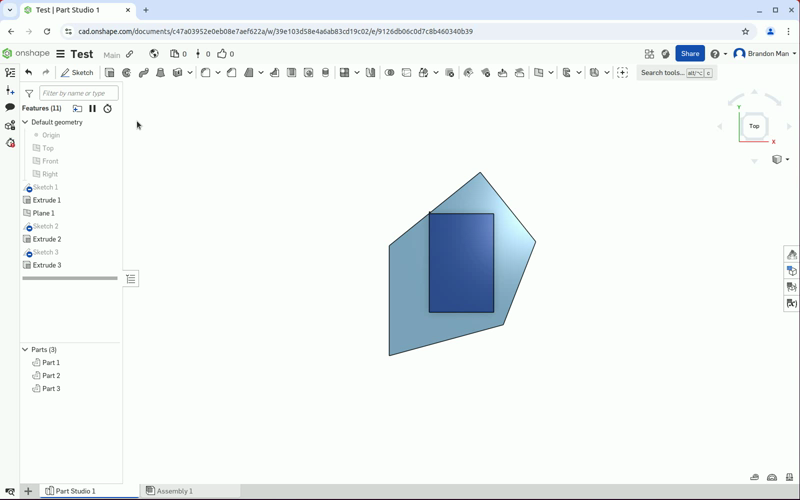
key(shift+h)
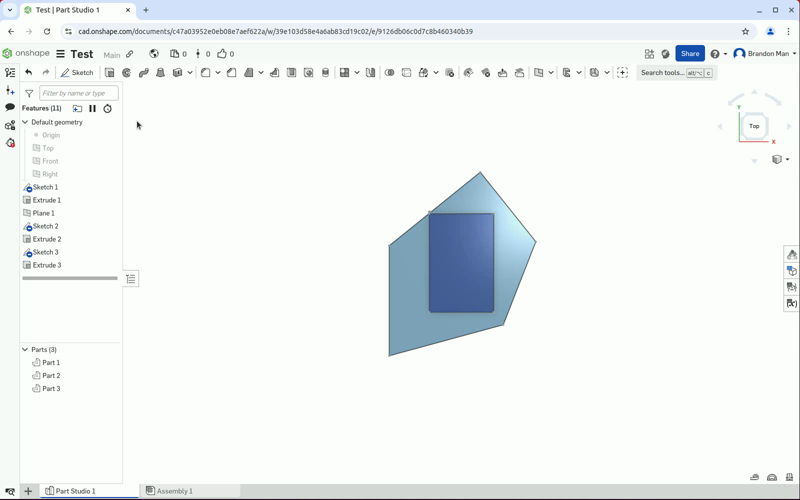
key(shift+7)
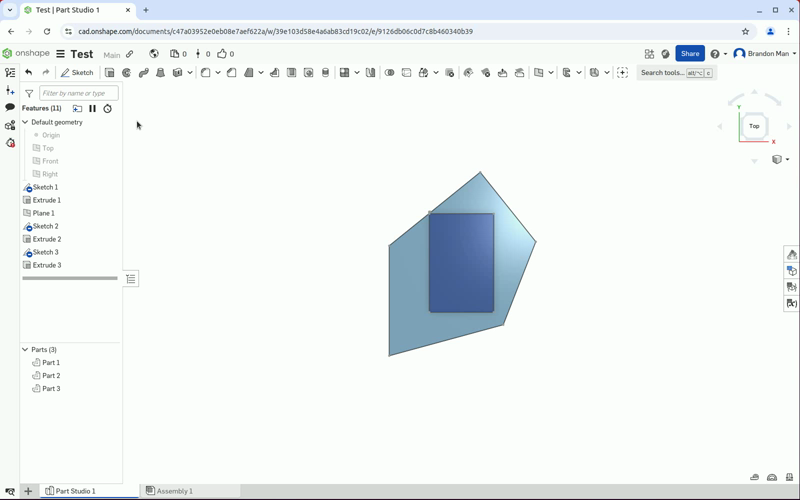
key(up, 3)
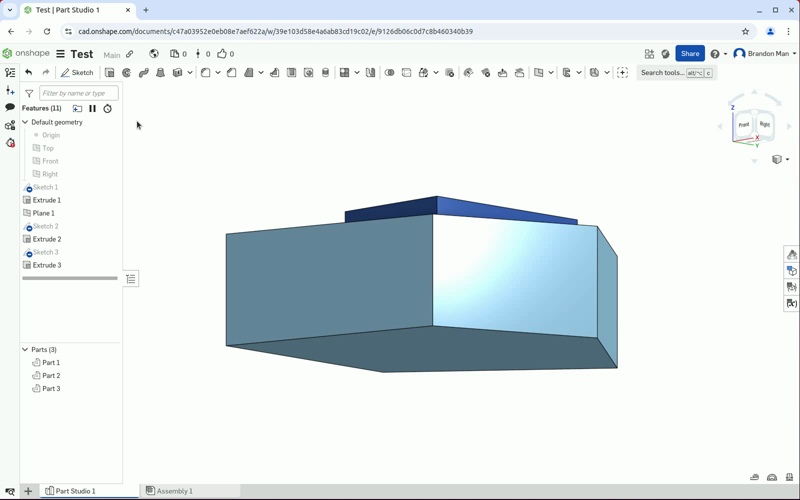
key(left, 3)
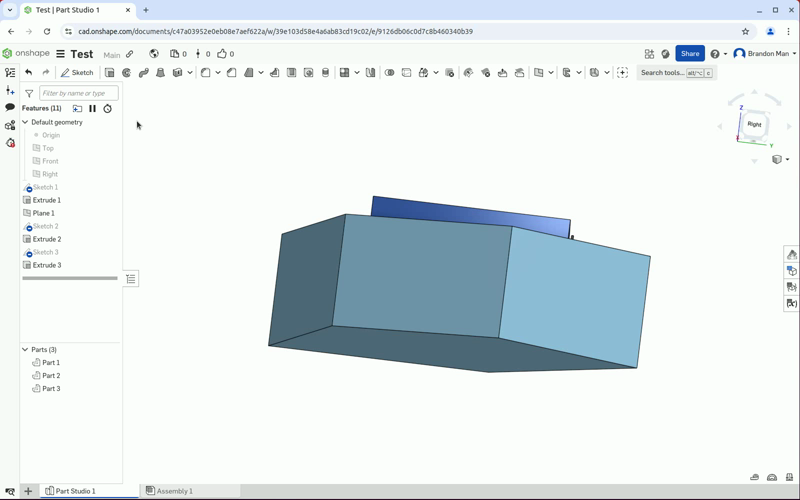
key(right, 3)
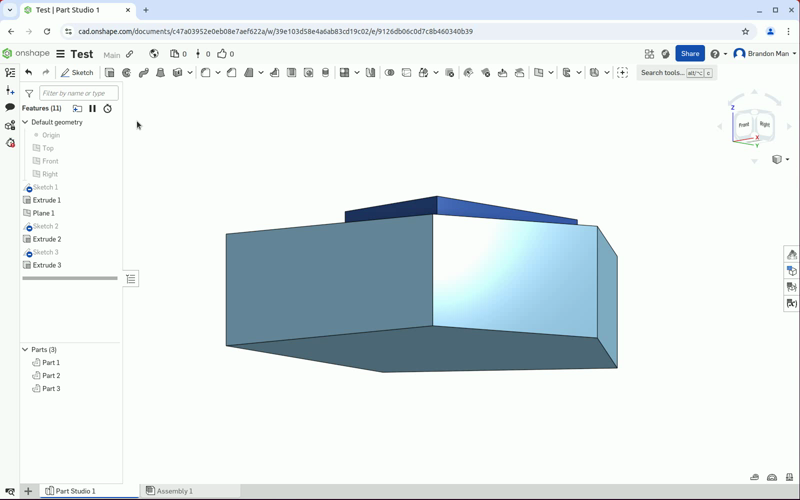
key(down, 3)
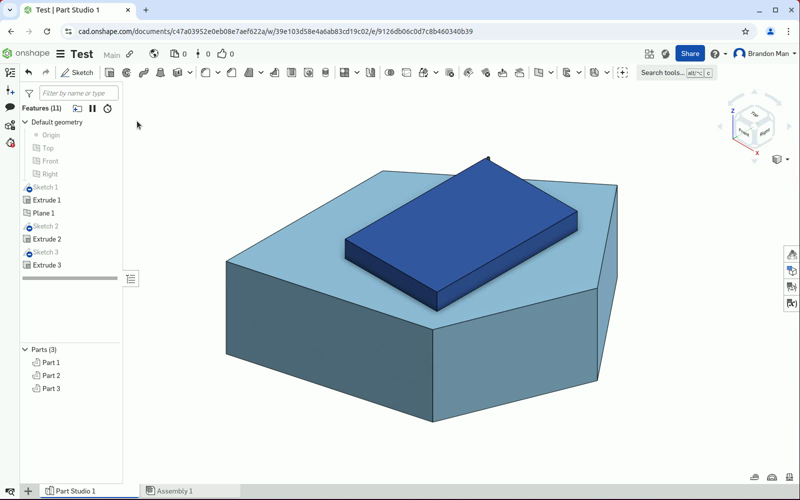
mouse_move(73, 189)
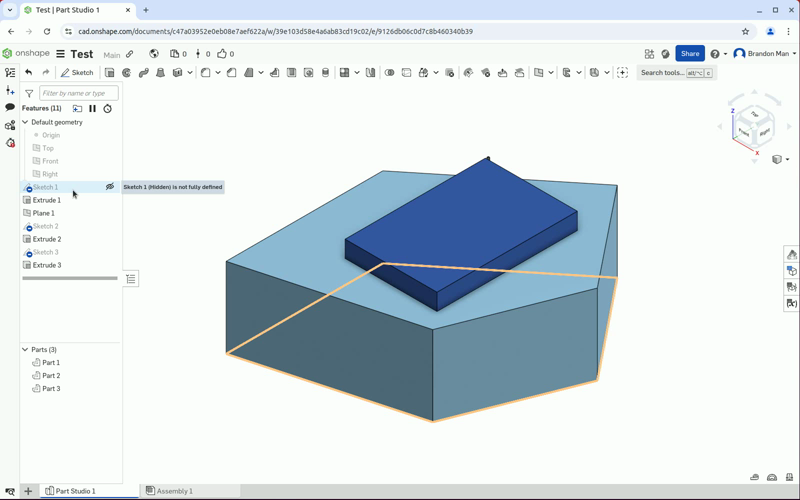
click(73, 189)